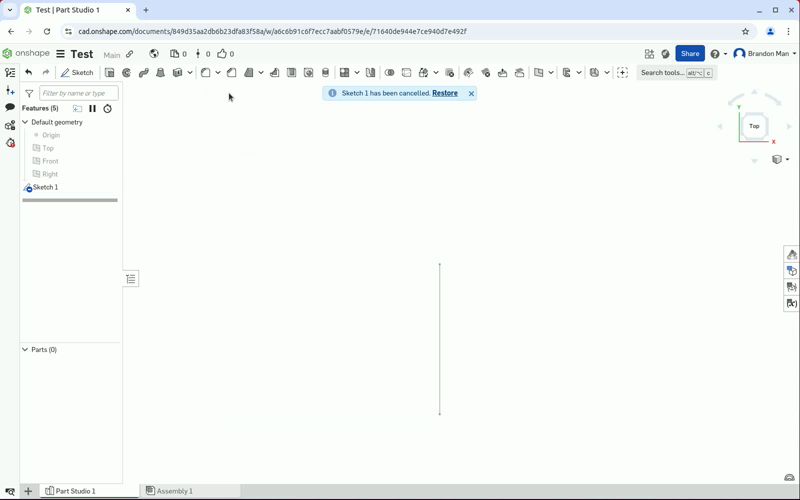
key(shift+h)
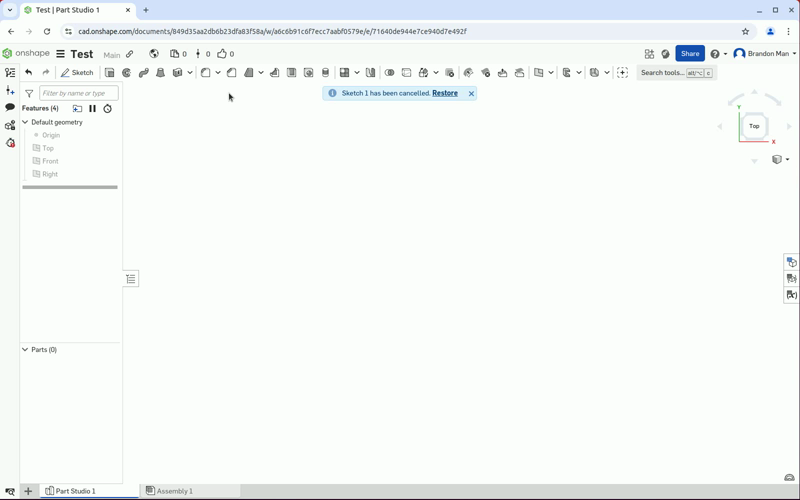
mouse_move(73, 352)
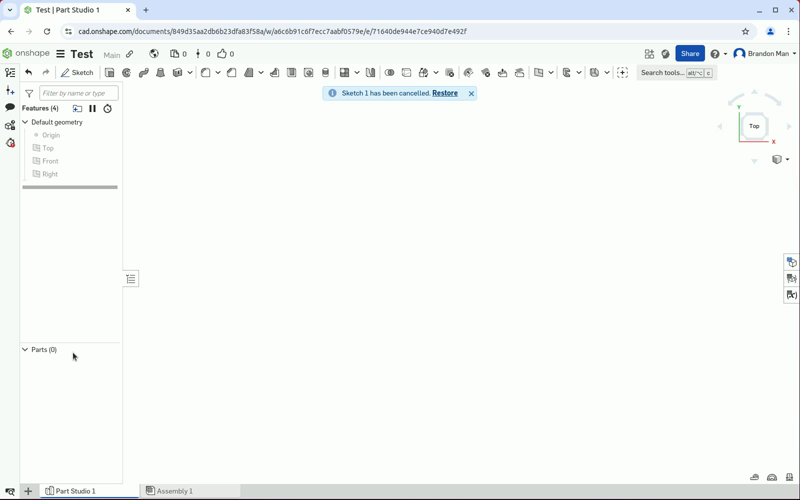
key(y)
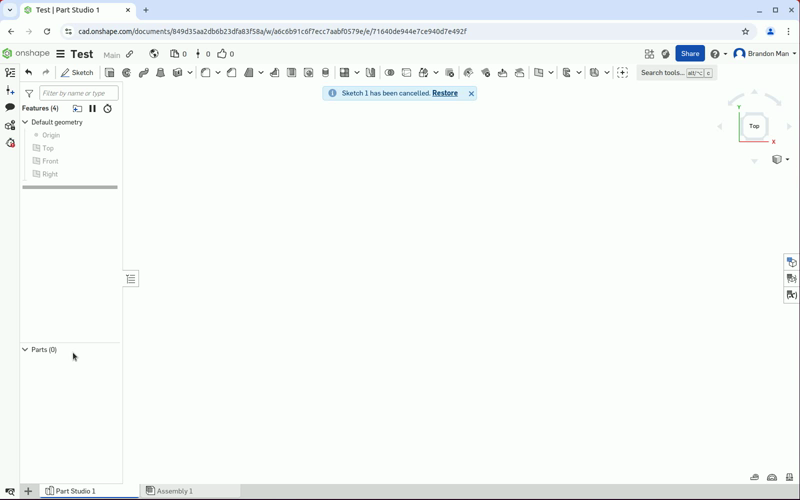
key(shift+p)
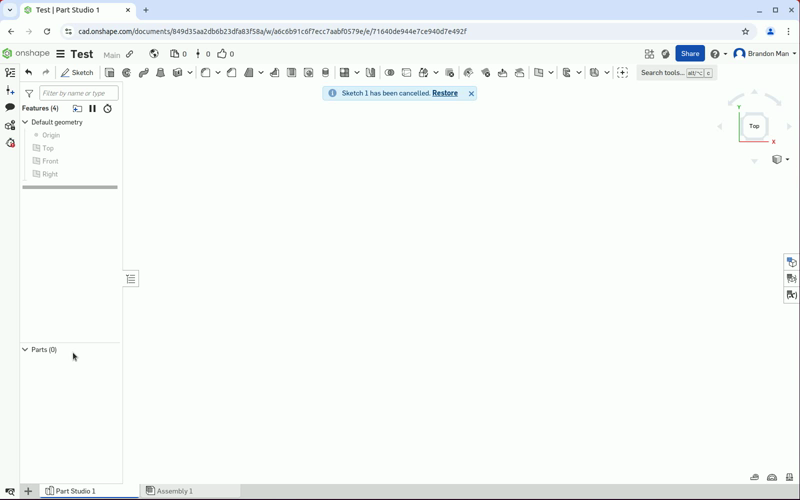
key(space)
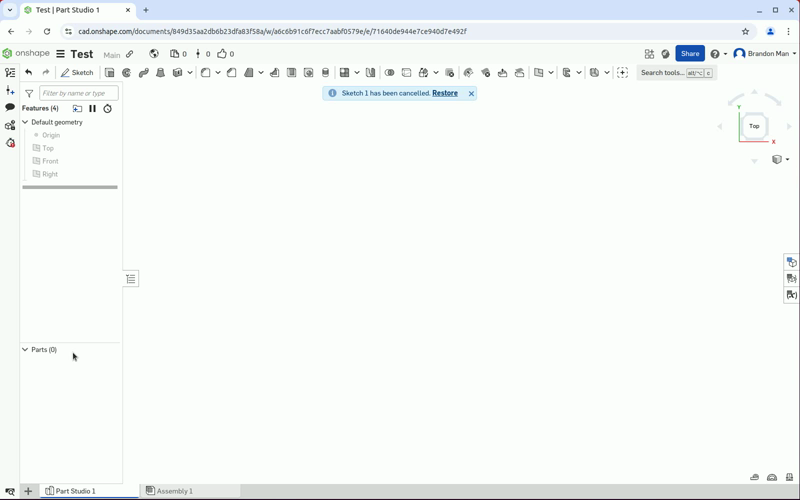
key_down(shift)
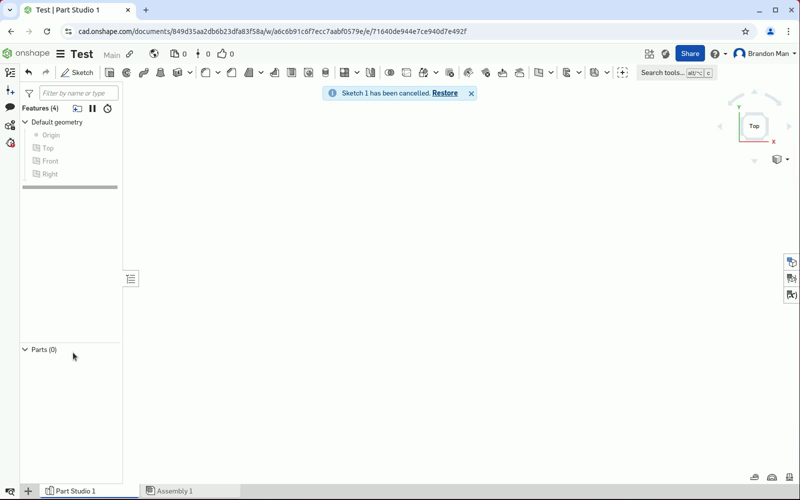
key(up)
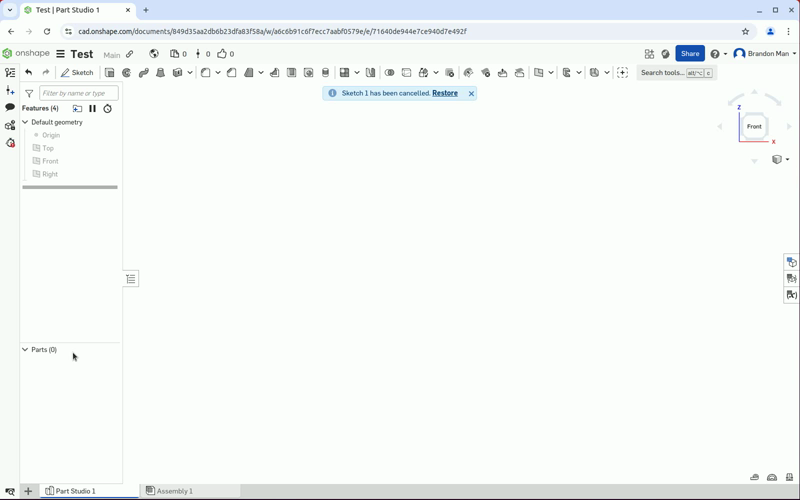
key_up(shift)
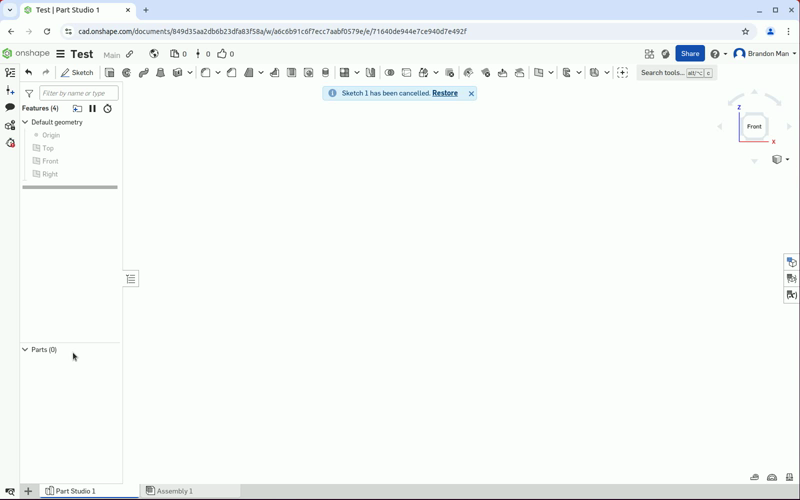
mouse_move(73, 352)
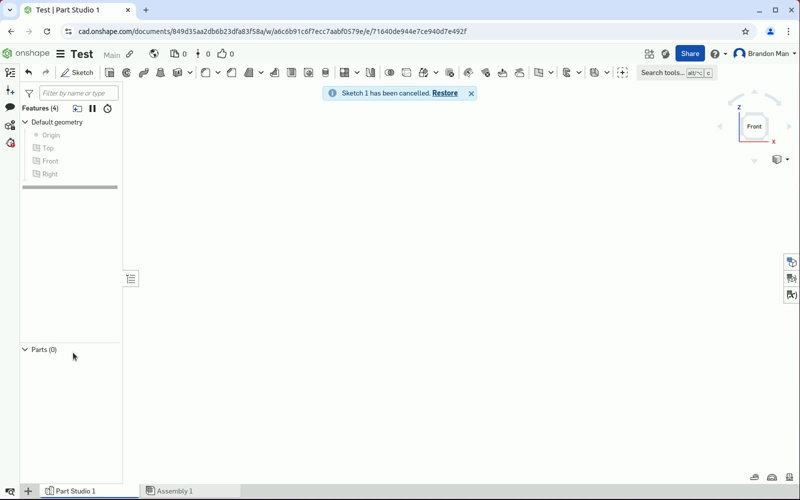
key(shift+y)
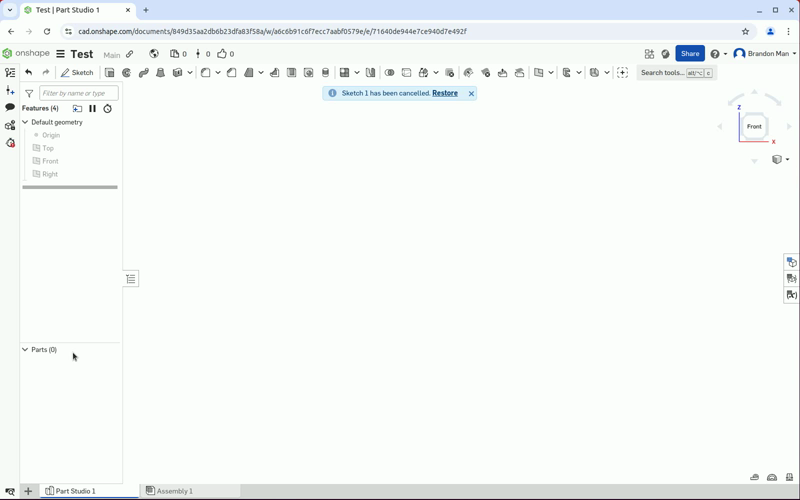
key(shift+s)
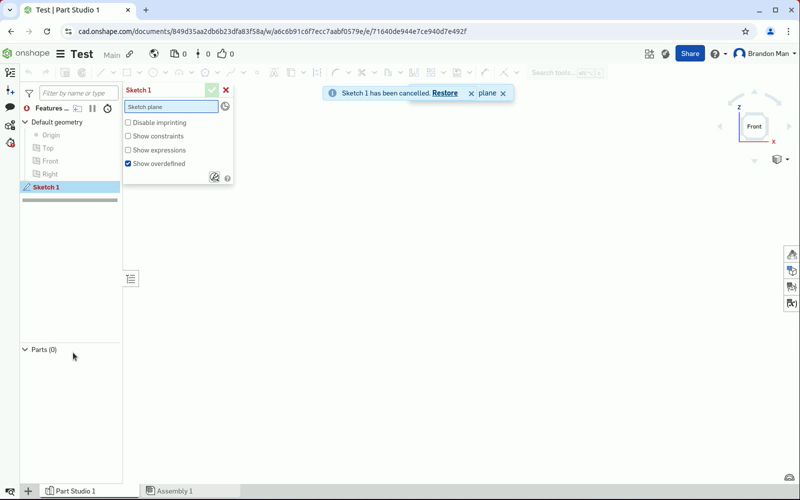
mouse_move(73, 163)
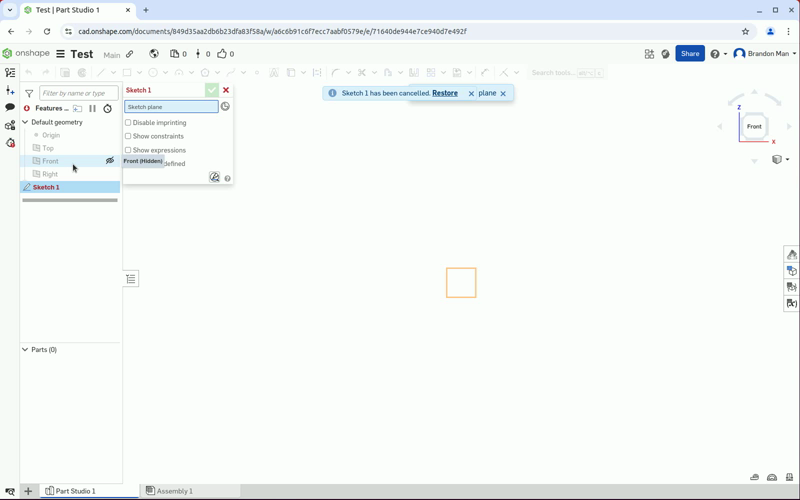
click(73, 163)
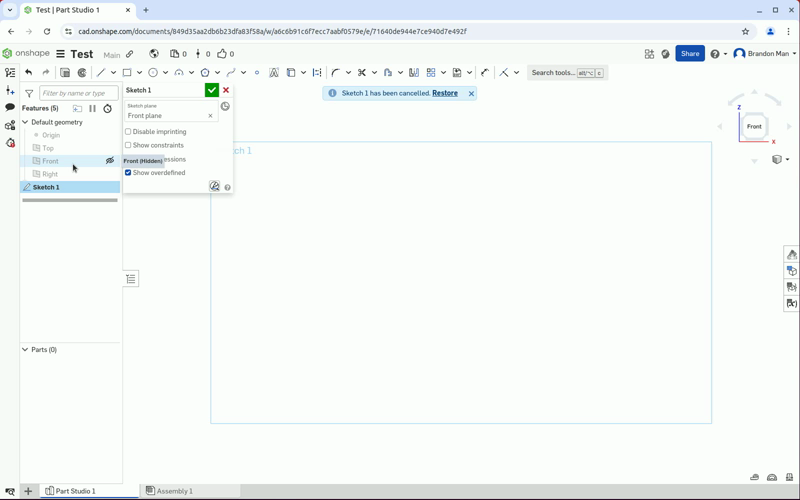
mouse_move(73, 352)
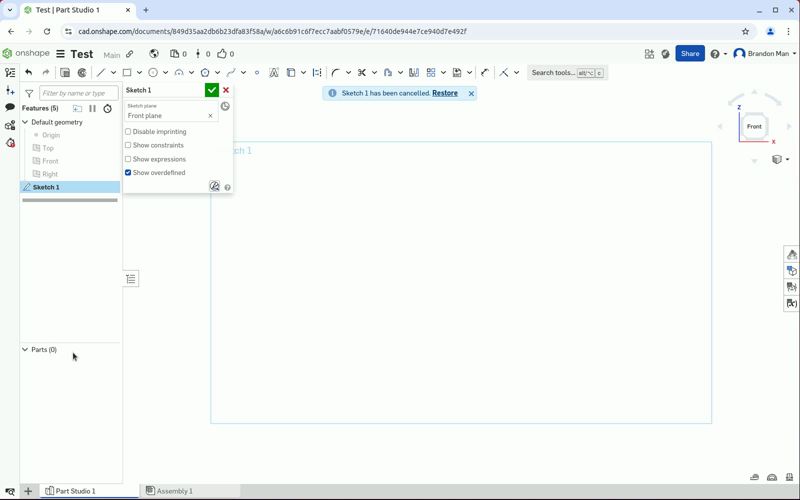
key(y)
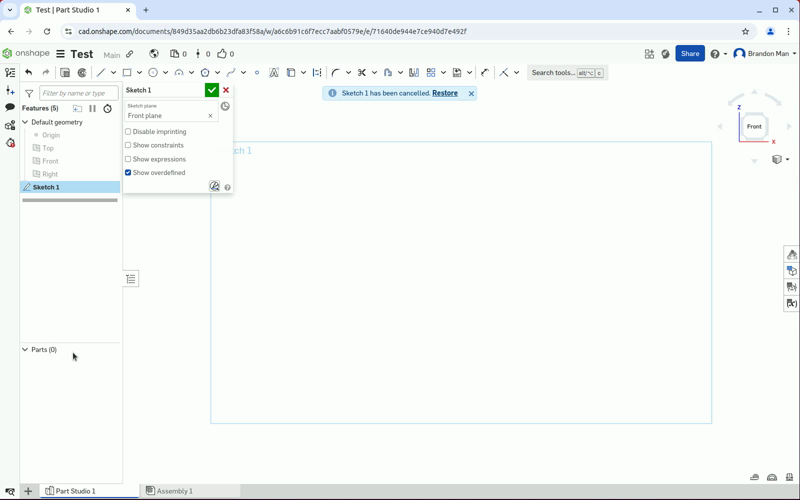
key(l)
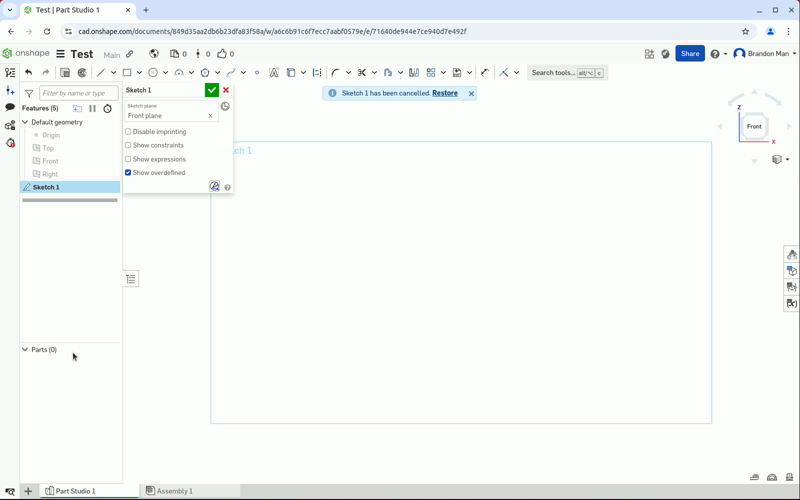
key_down(shift)
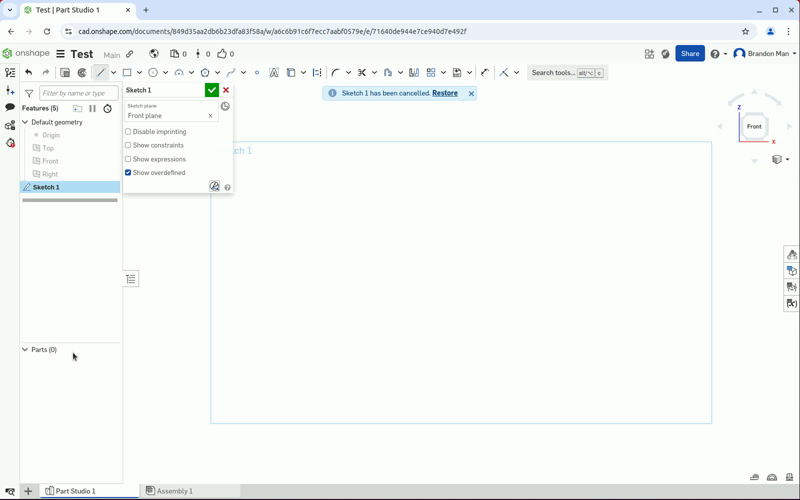
mouse_move(372, 395)
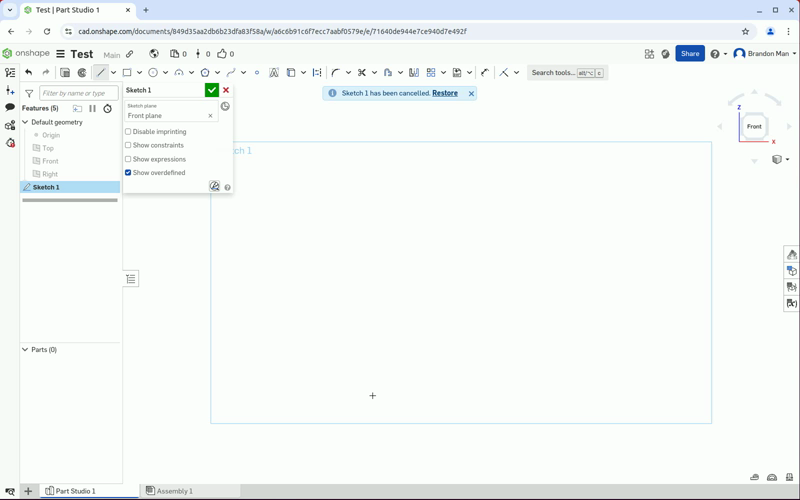
click(372, 395)
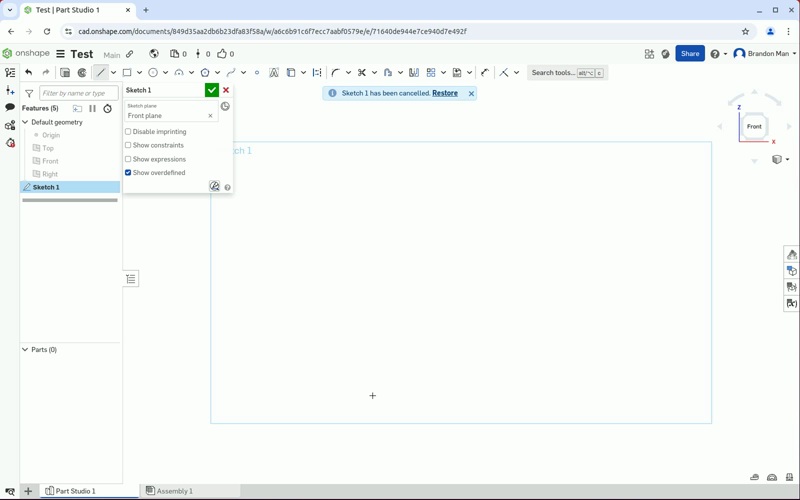
key_up(shift)
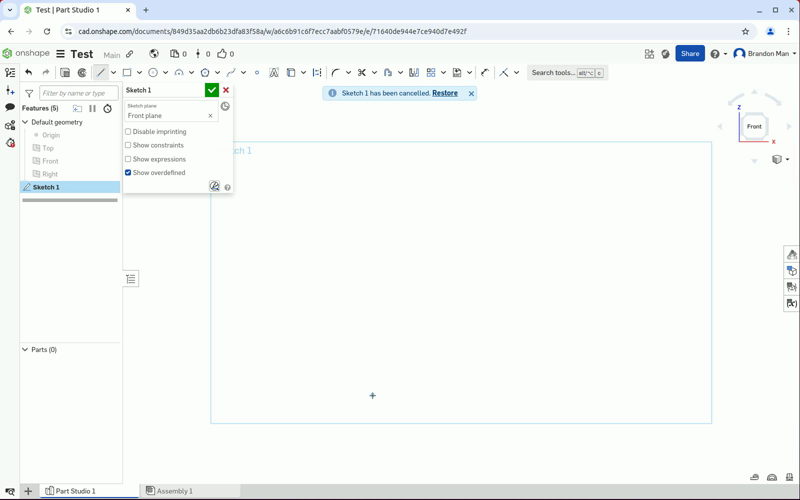
key_down(shift)
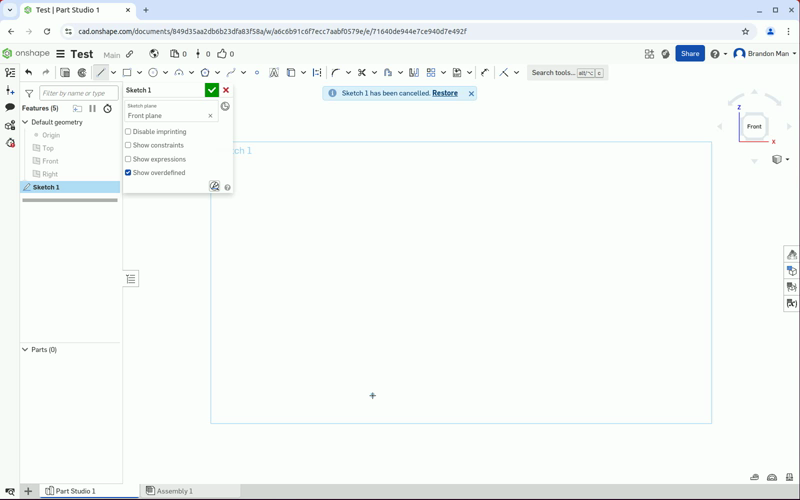
mouse_move(546, 395)
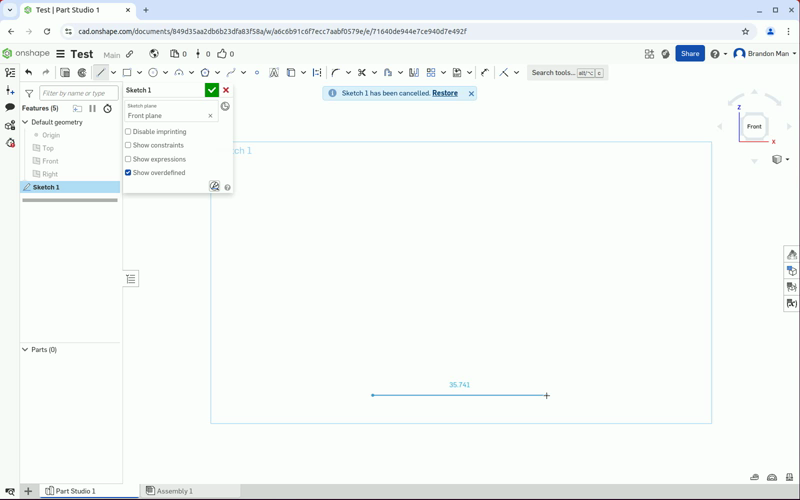
click(546, 395)
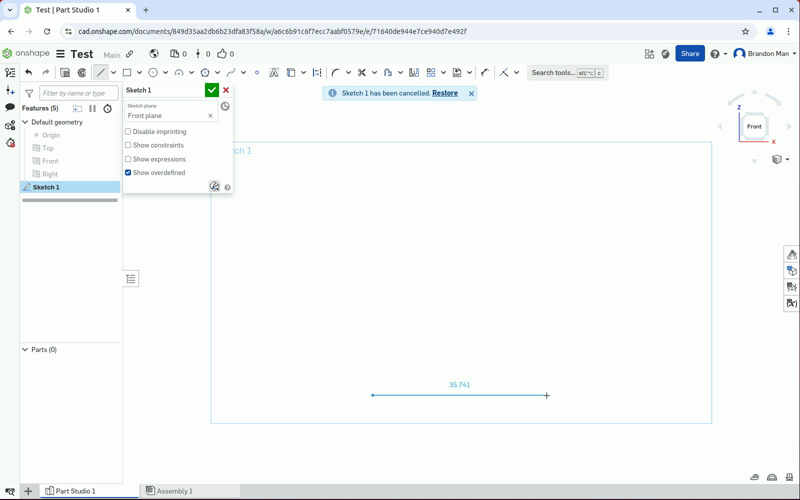
key_up(shift)
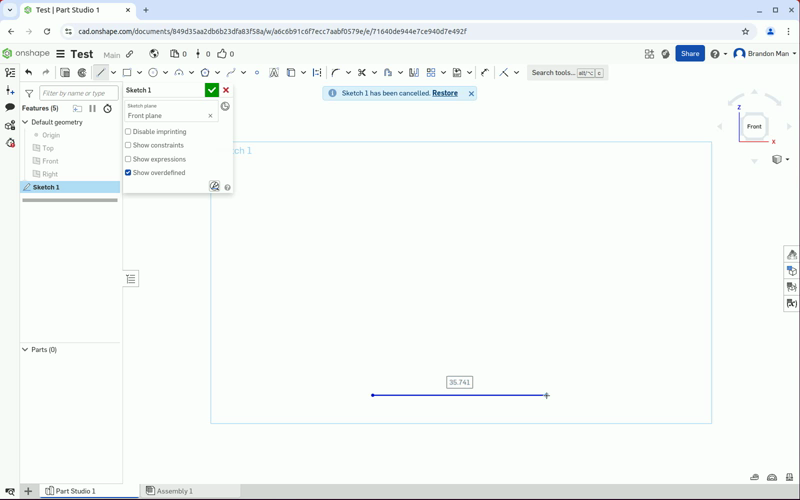
key_down(shift)
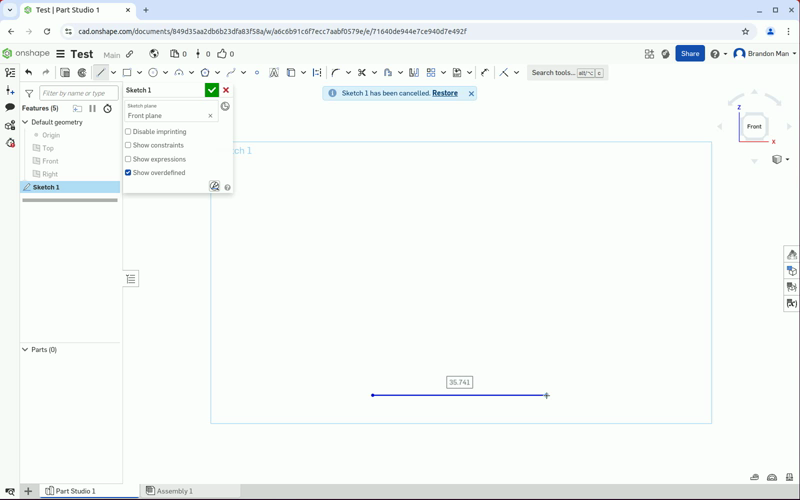
mouse_move(576, 395)
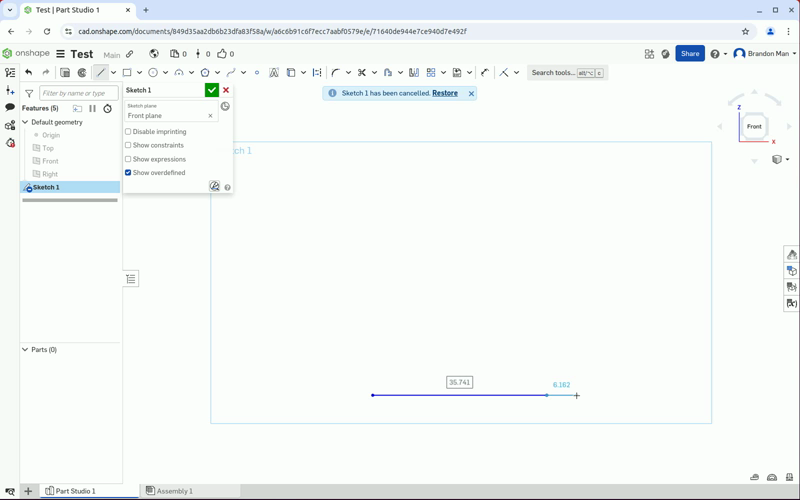
mouse_move(546, 366)
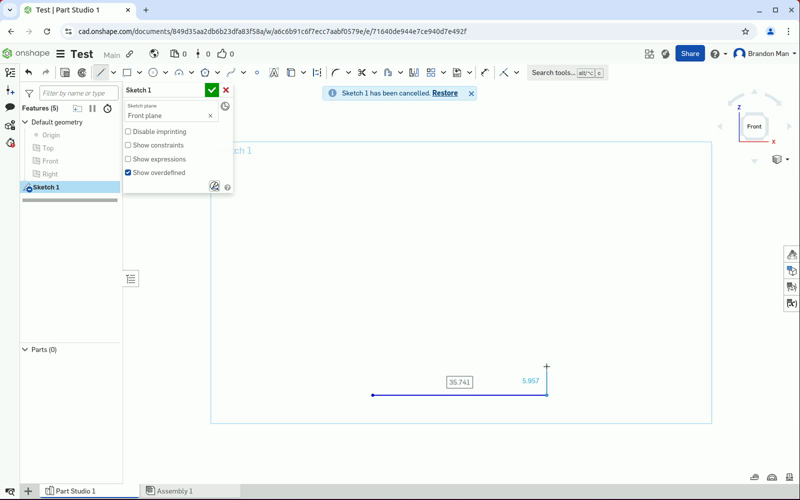
click(546, 366)
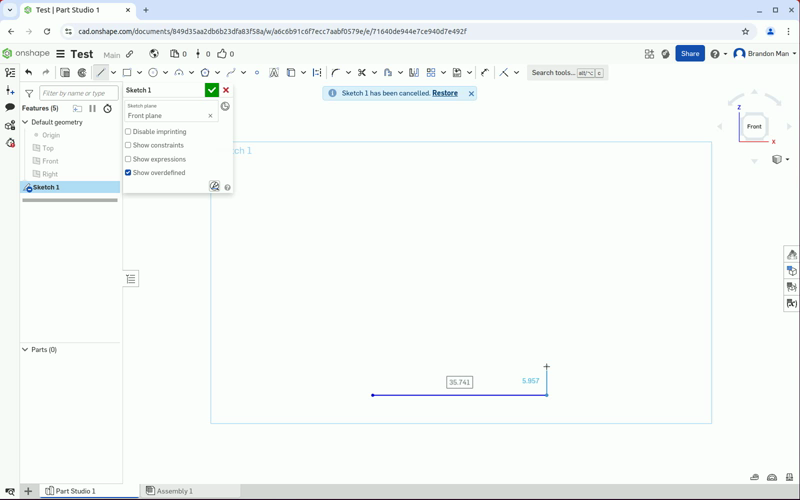
key_up(shift)
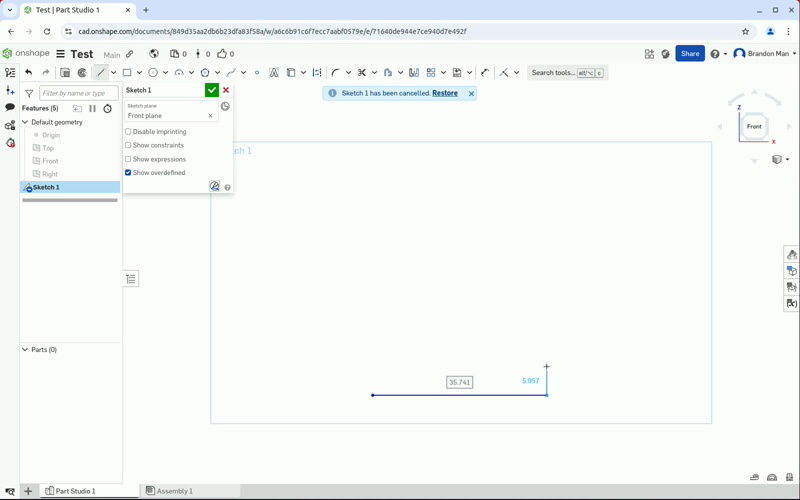
key_down(shift)
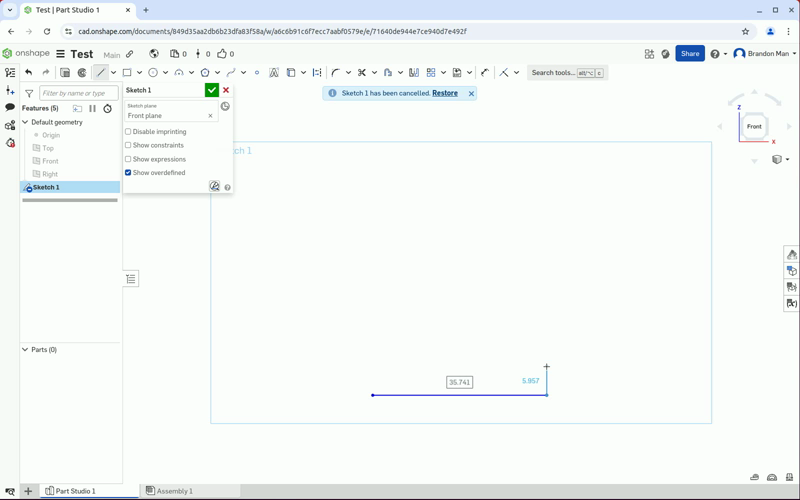
mouse_move(466, 366)
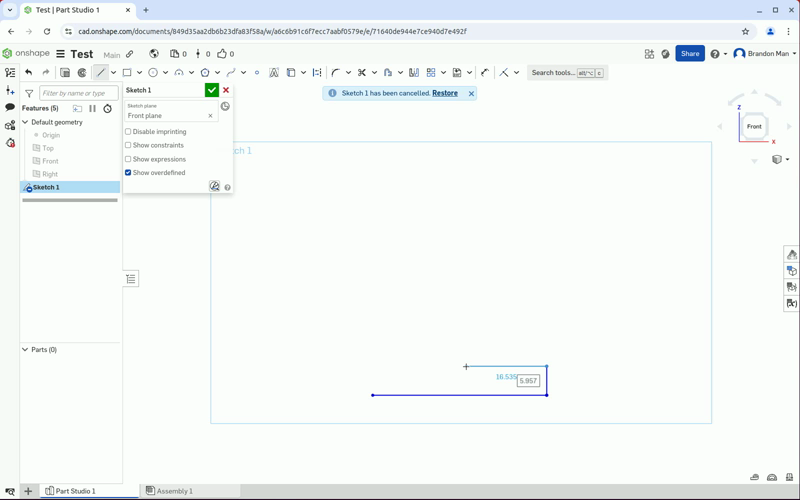
click(466, 366)
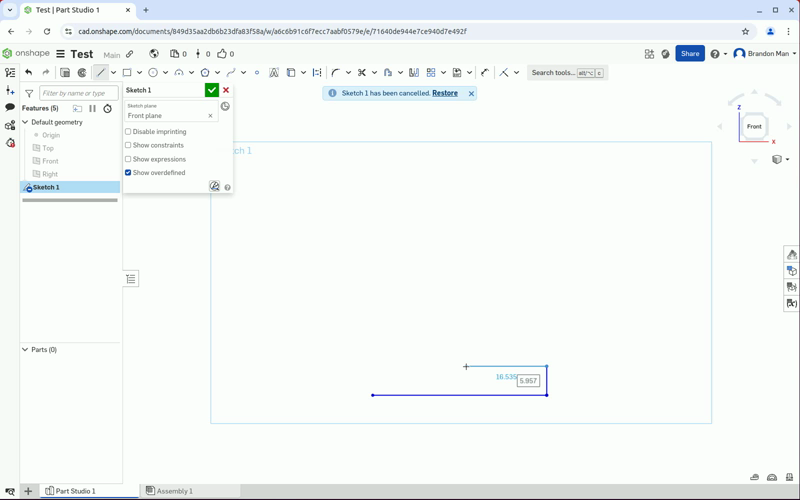
key_up(shift)
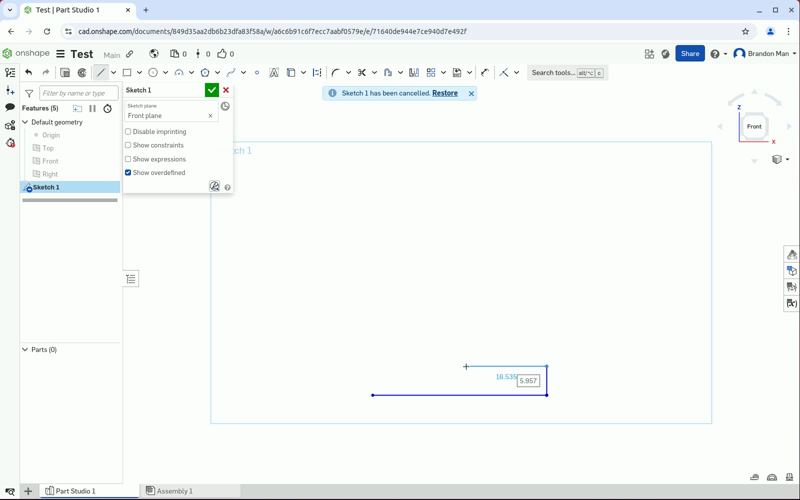
key_down(shift)
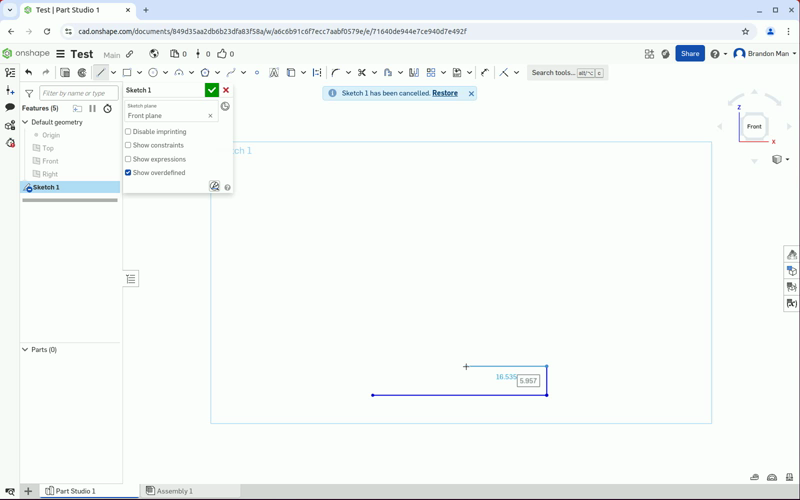
mouse_move(496, 366)
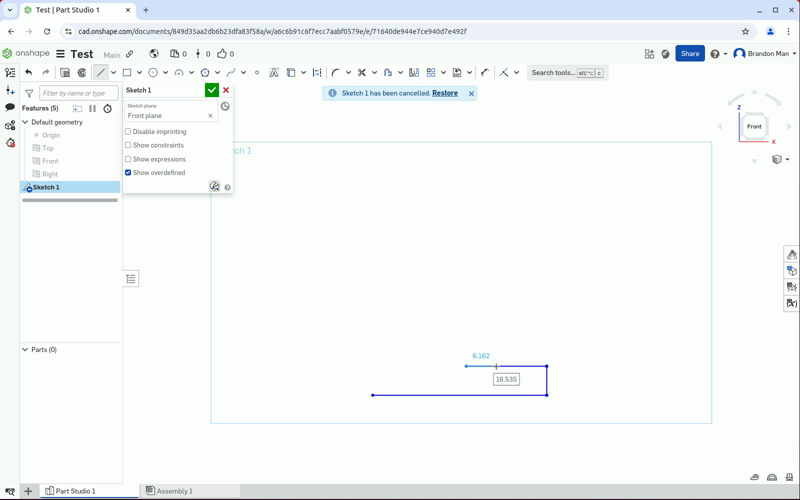
mouse_move(453, 366)
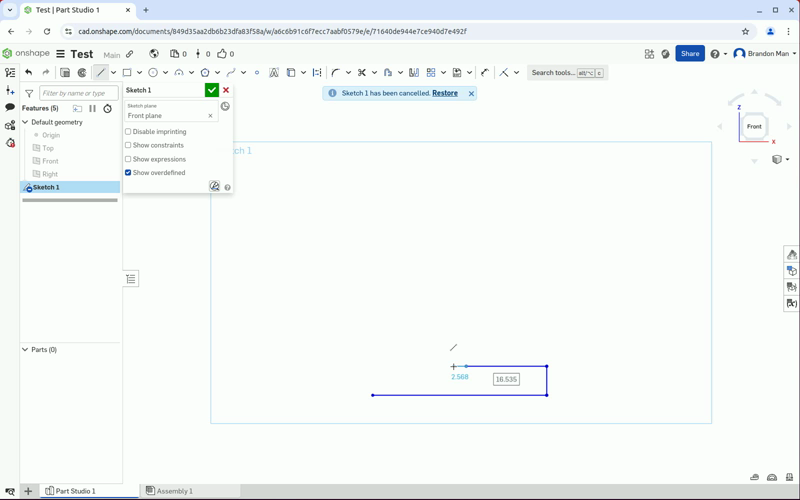
click(453, 366)
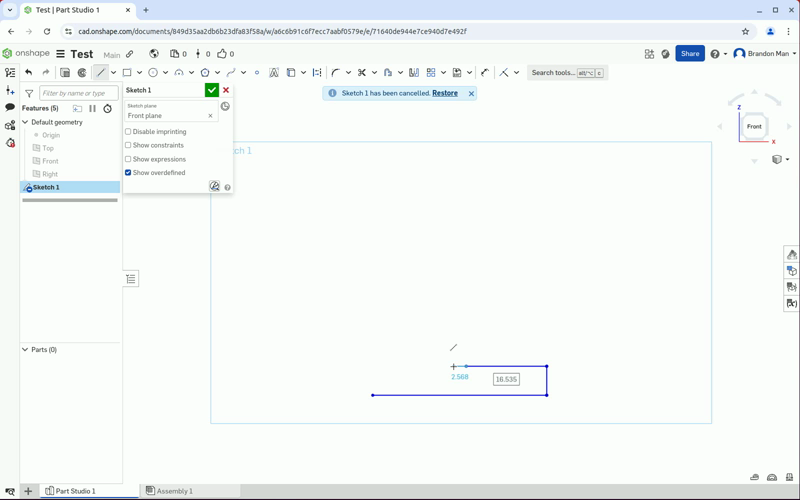
key_up(shift)
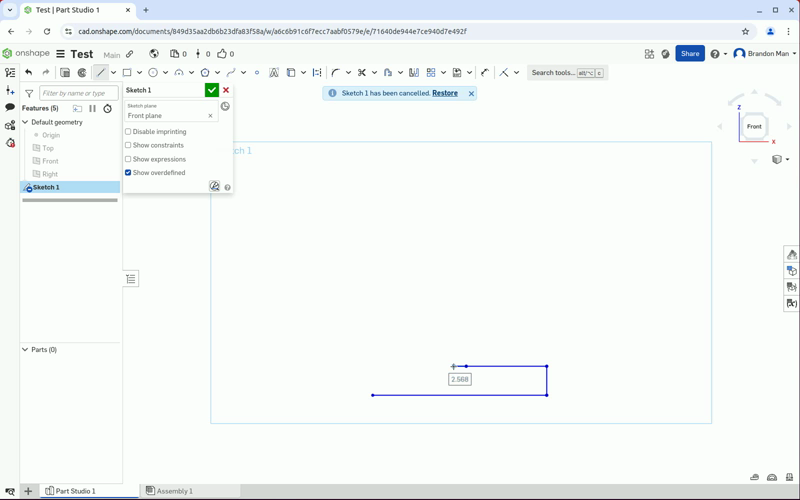
key_down(shift)
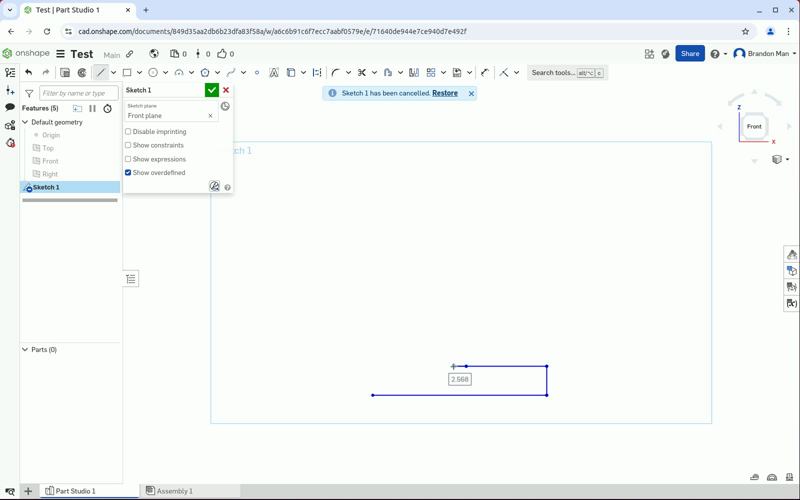
mouse_move(372, 366)
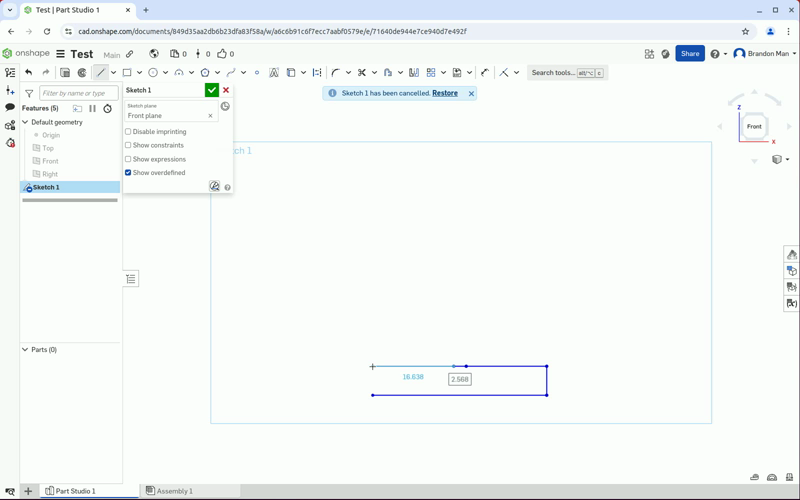
click(372, 366)
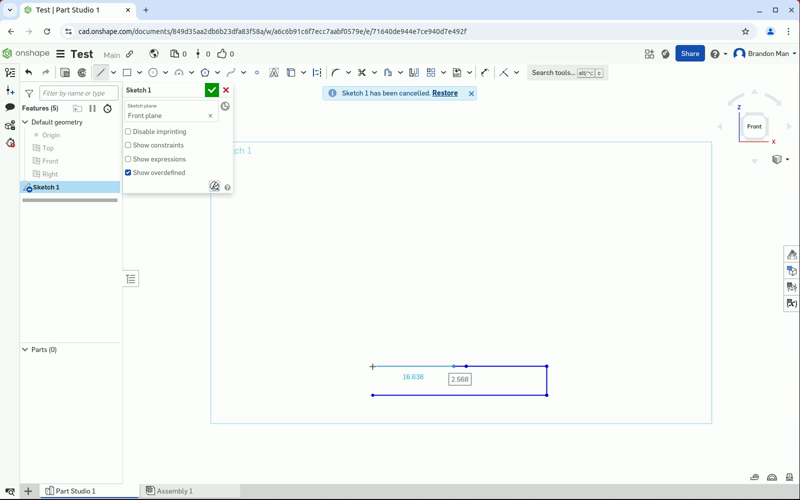
key_up(shift)
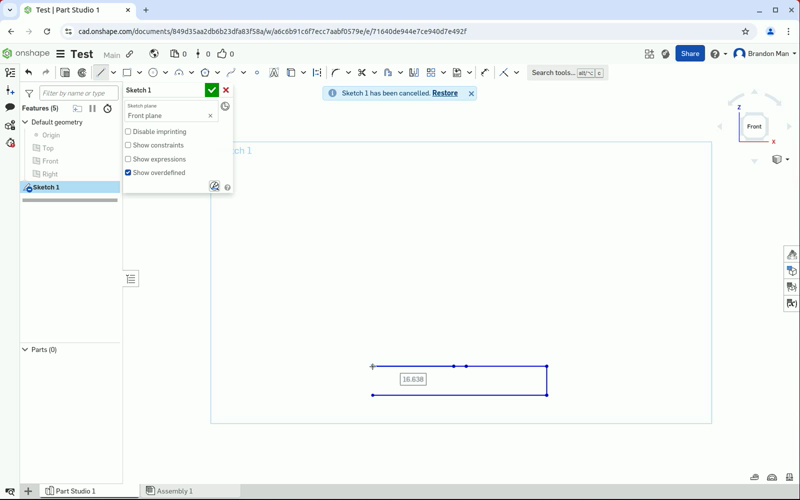
mouse_move(402, 366)
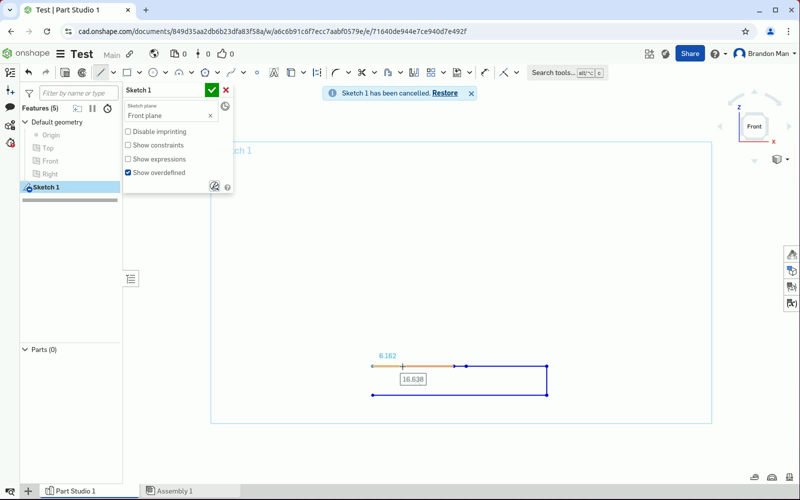
key_down(shift)
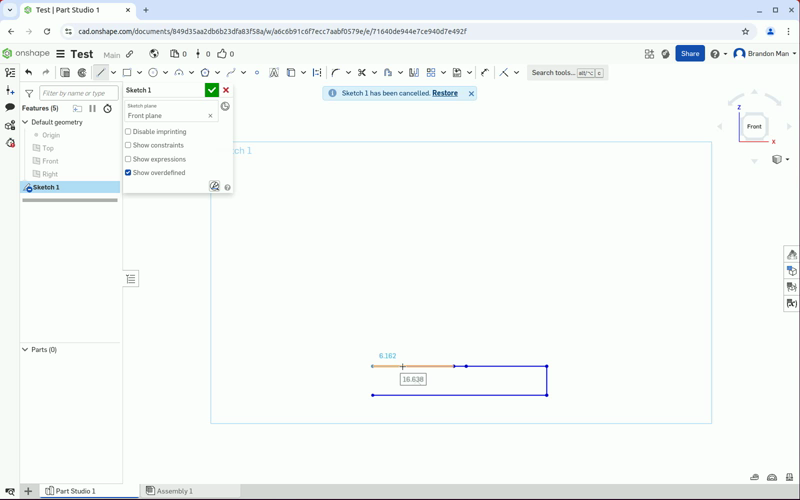
mouse_move(372, 395)
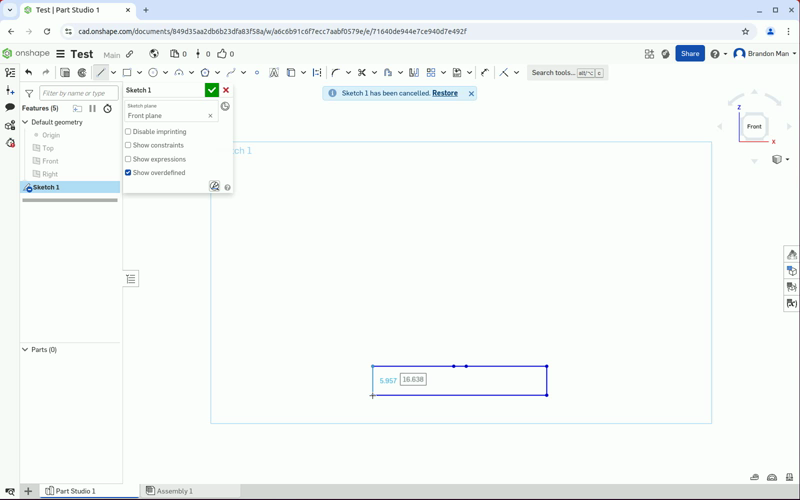
key_up(shift)
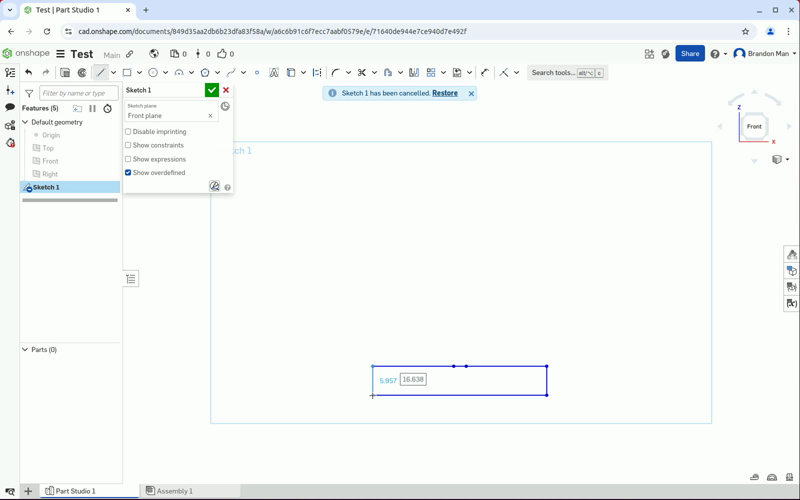
click(372, 395)
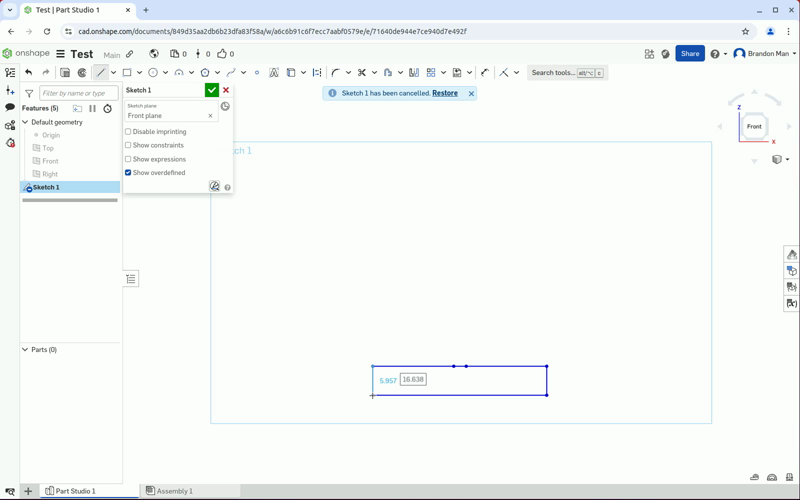
key(esc)
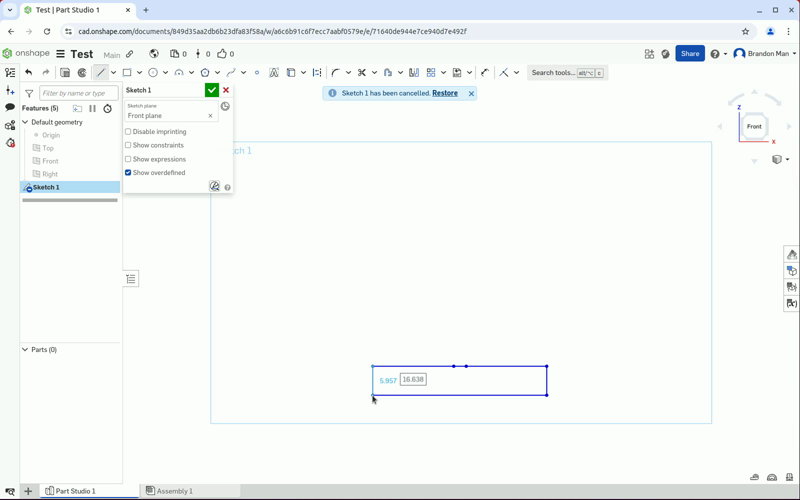
mouse_move(436, 376)
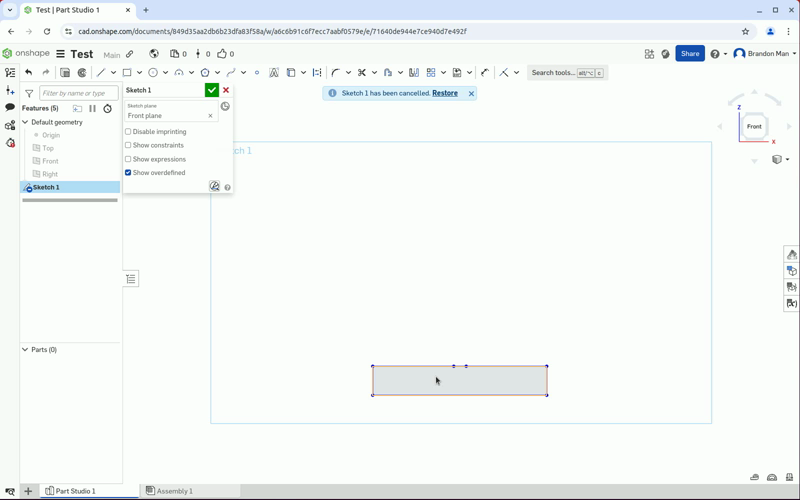
click(436, 376)
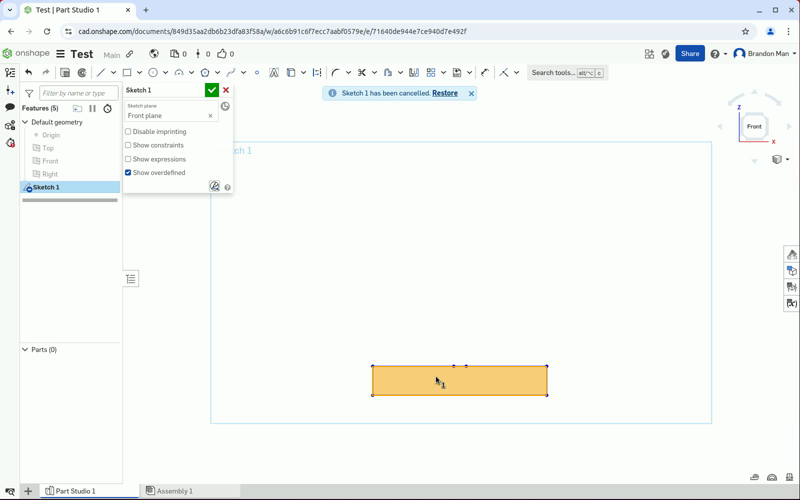
mouse_move(73, 352)
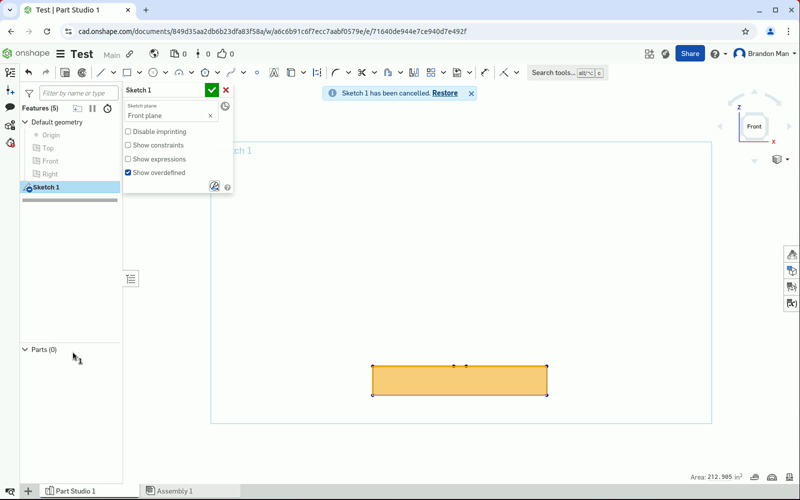
key(shift+y)
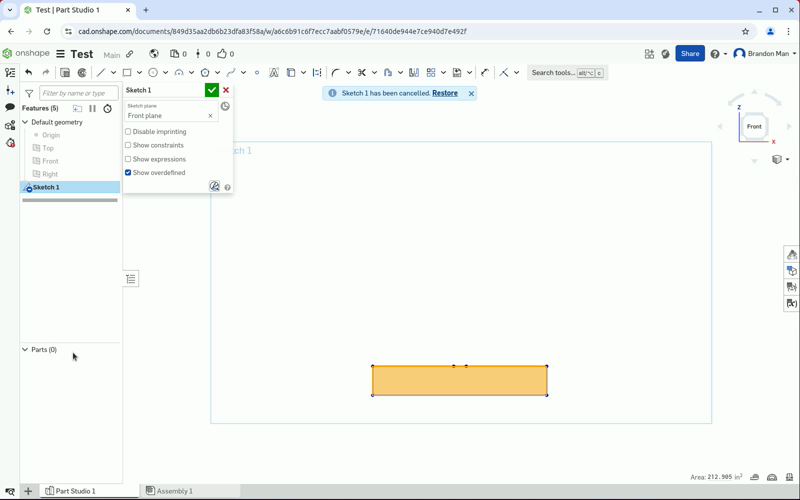
key(shift+e)
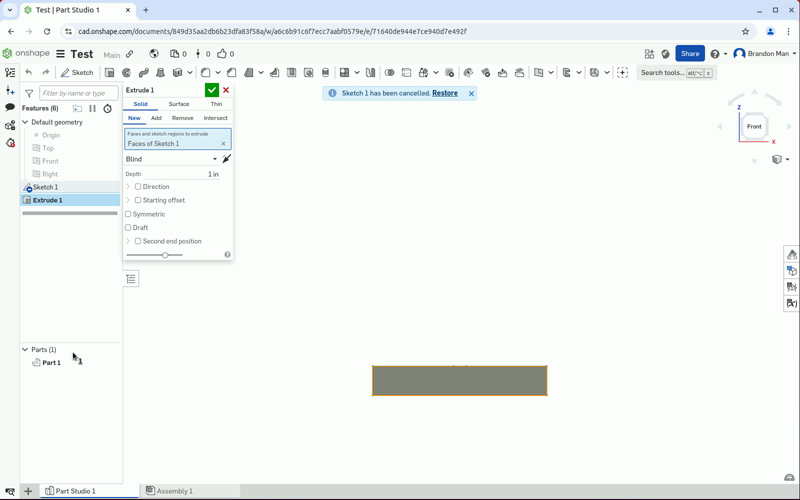
mouse_move(143, 106)
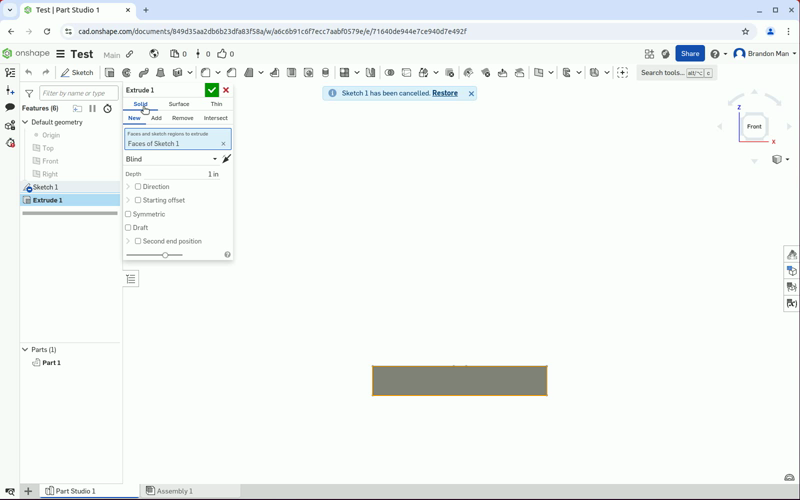
click(143, 106)
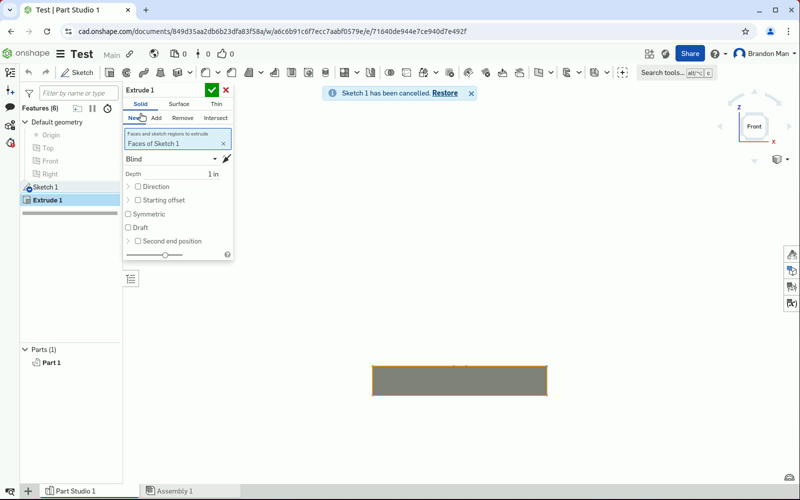
mouse_move(137, 120)
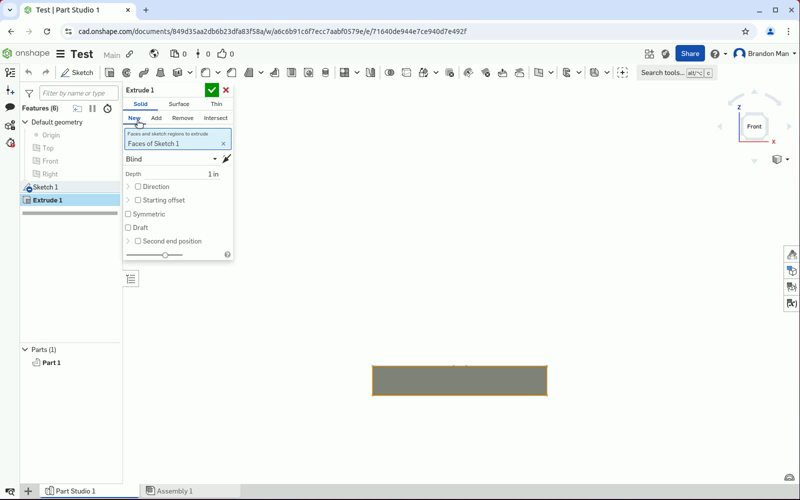
click(137, 120)
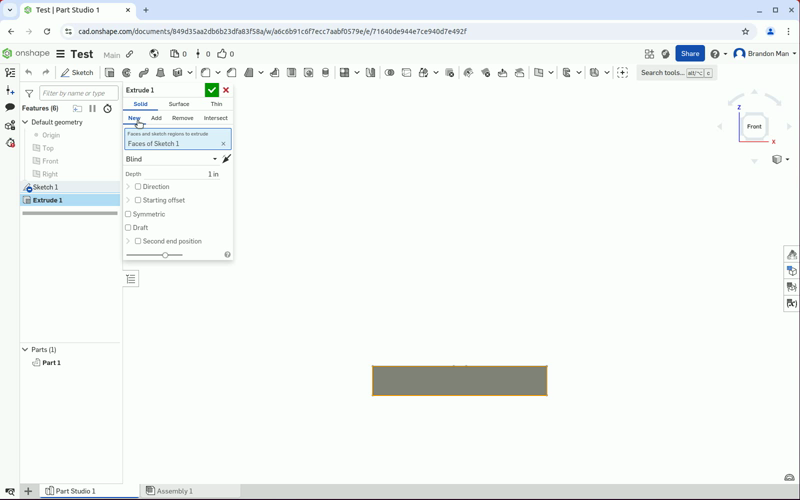
key(tab, 4)
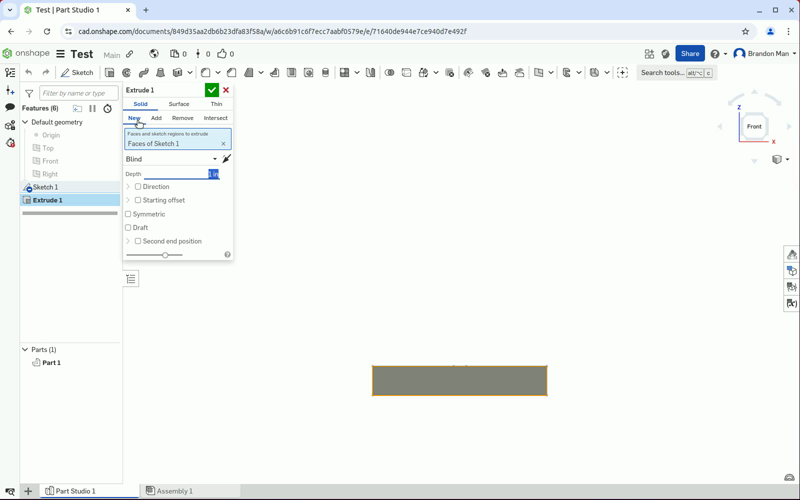
text(18.053)
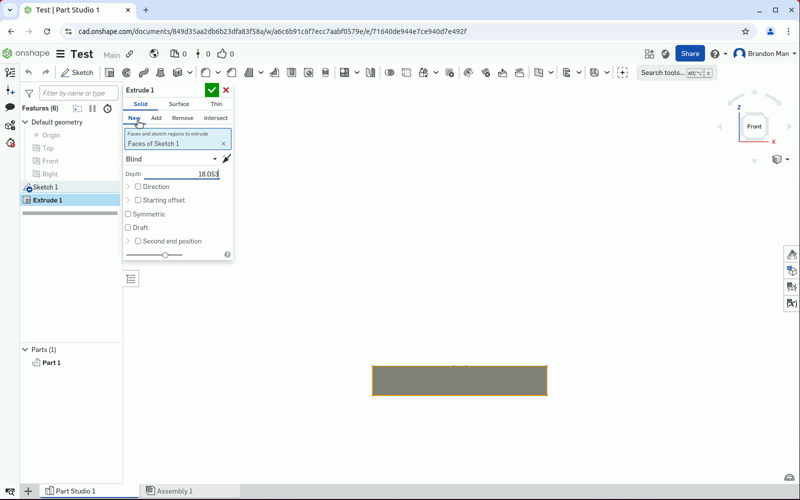
key(enter)
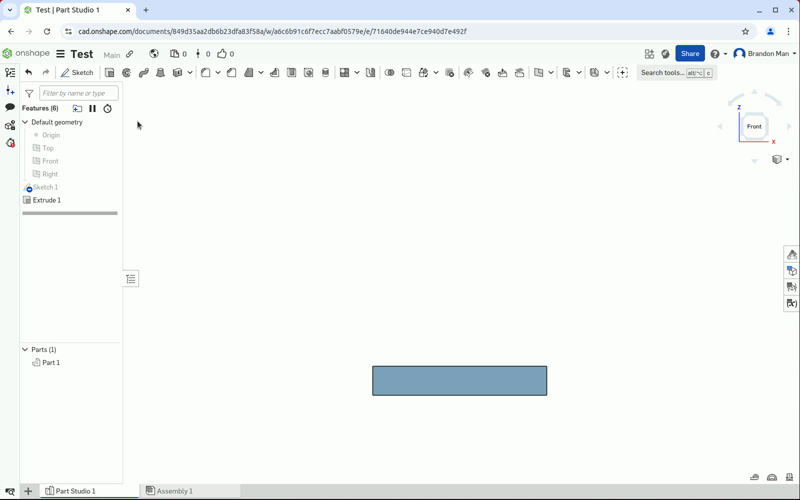
key(shift+h)
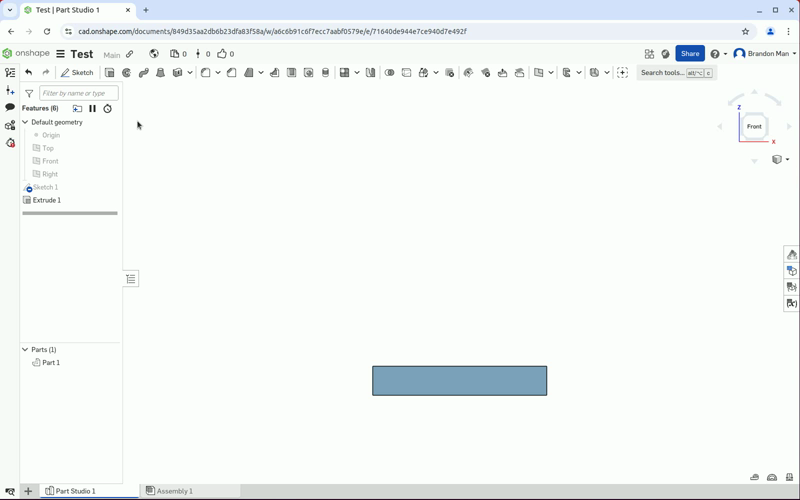
key(shift+h)
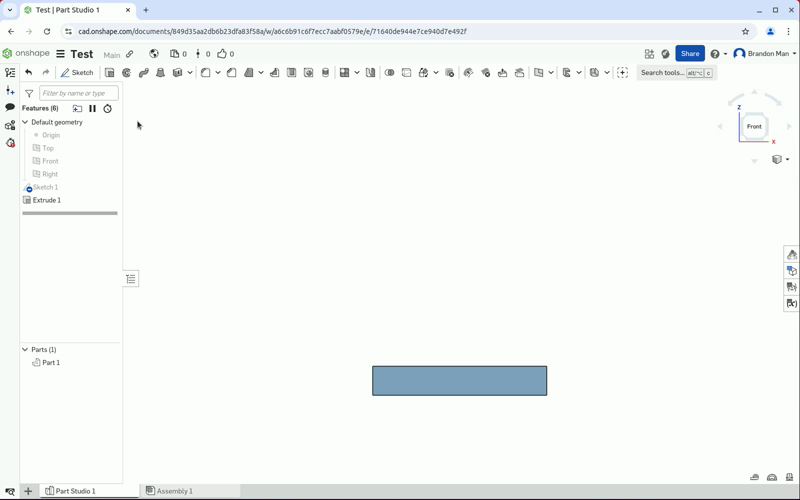
mouse_move(73, 189)
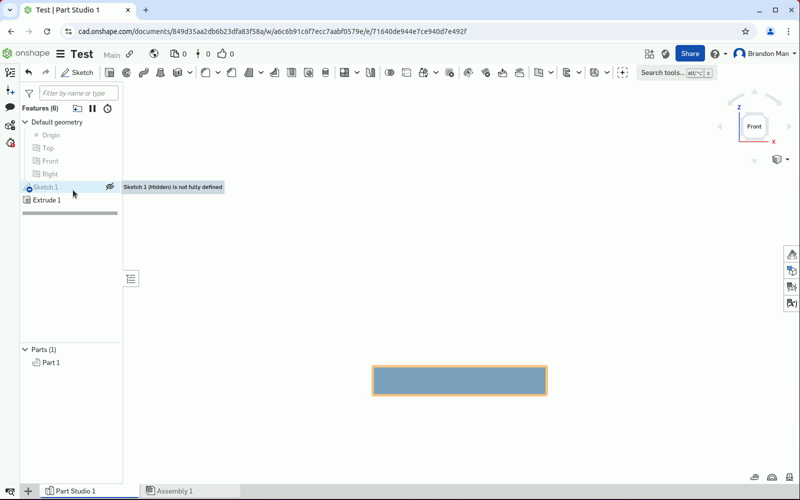
click(73, 189)
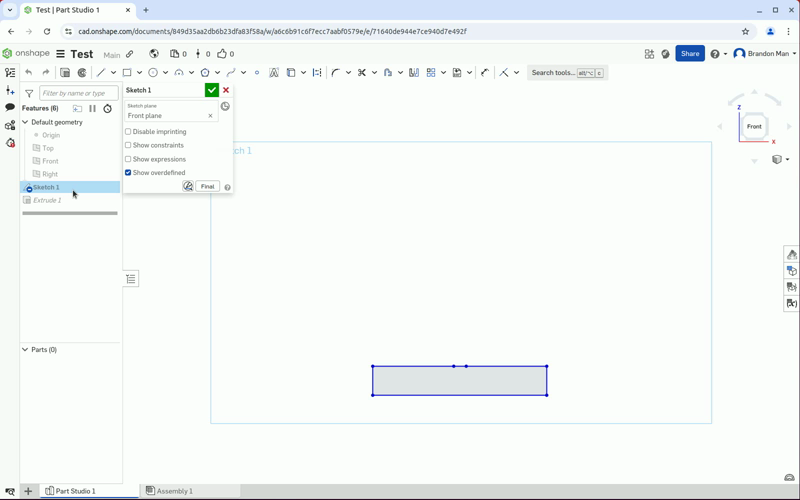
mouse_move(229, 92)
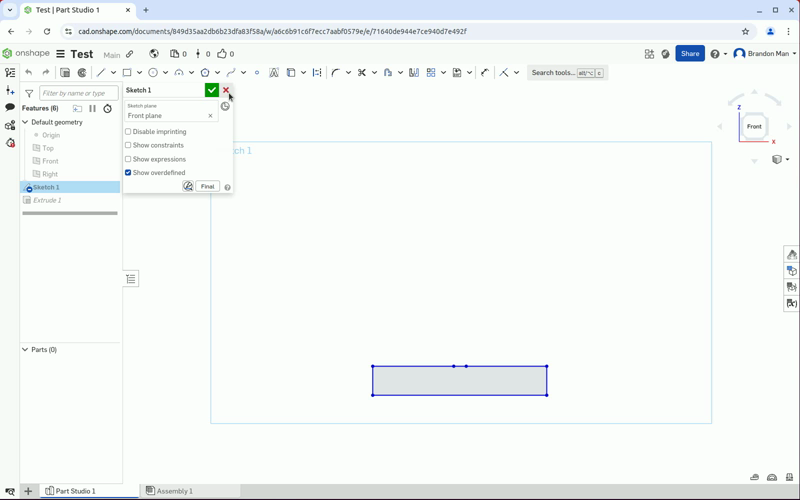
click(229, 92)
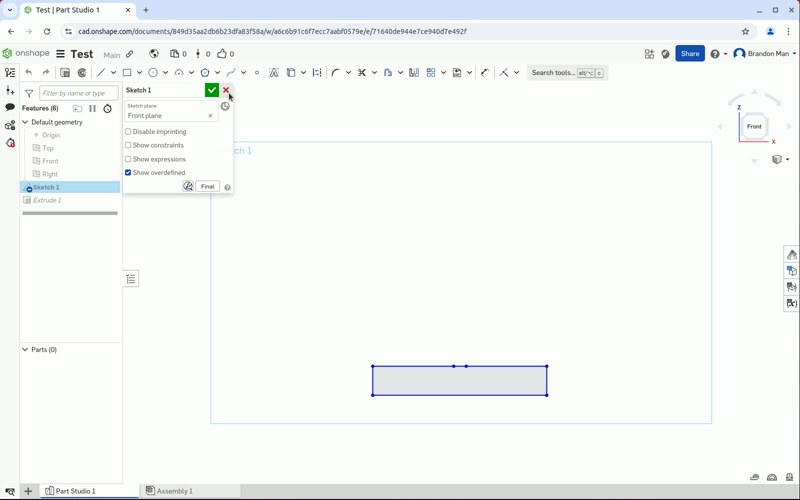
key(shift+s)
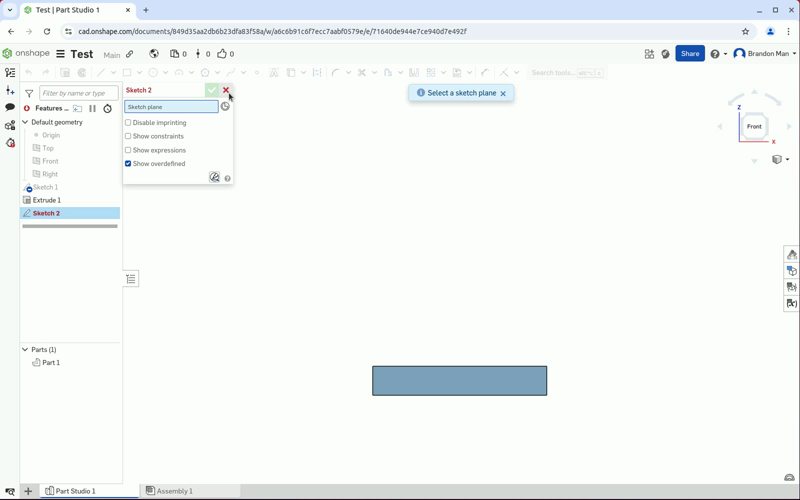
mouse_move(73, 163)
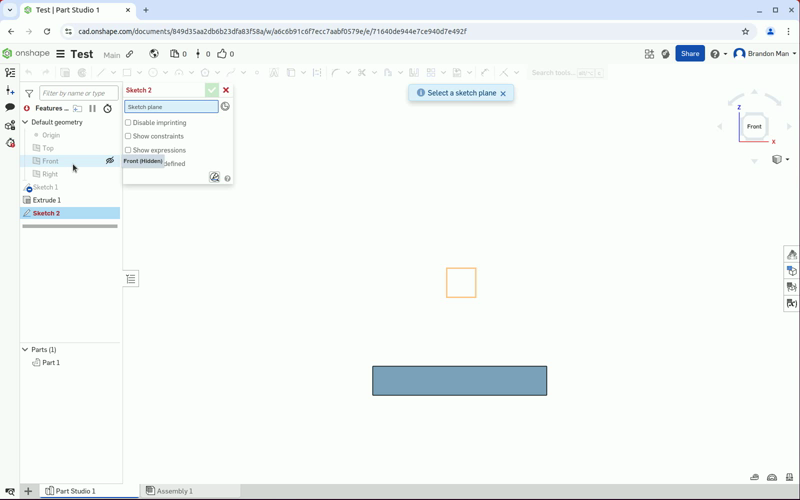
click(73, 163)
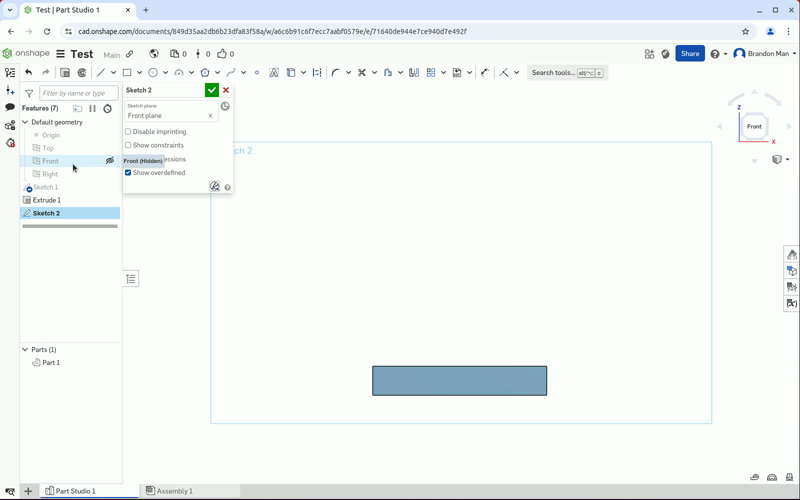
mouse_move(73, 352)
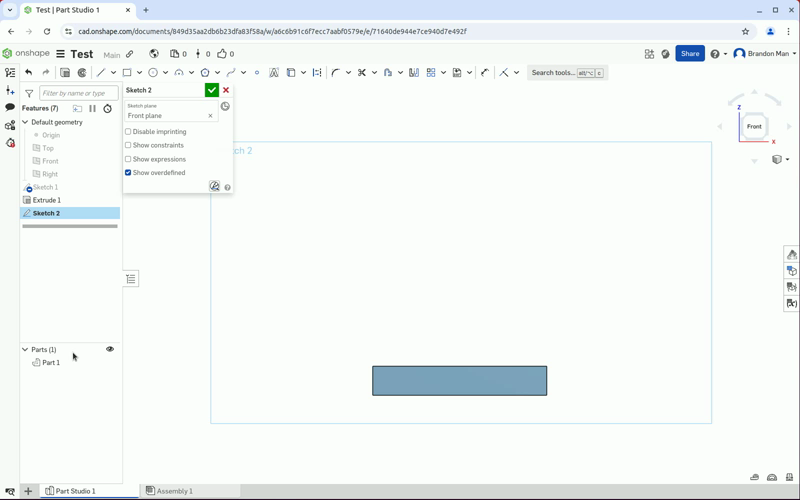
key(y)
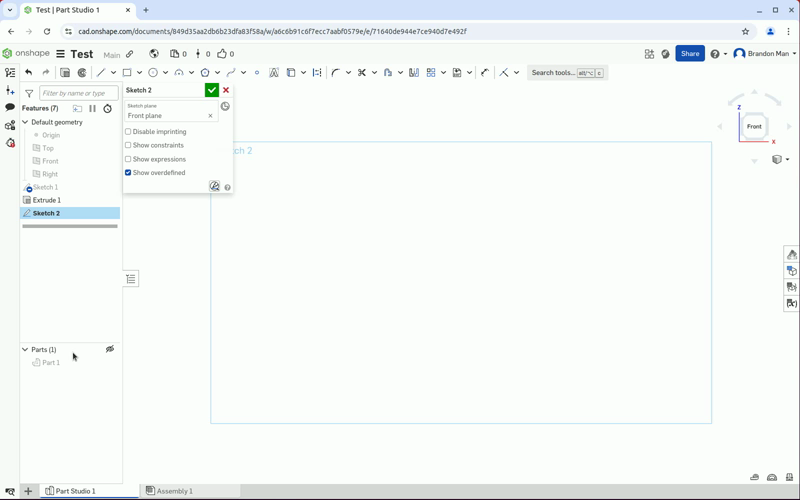
key(l)
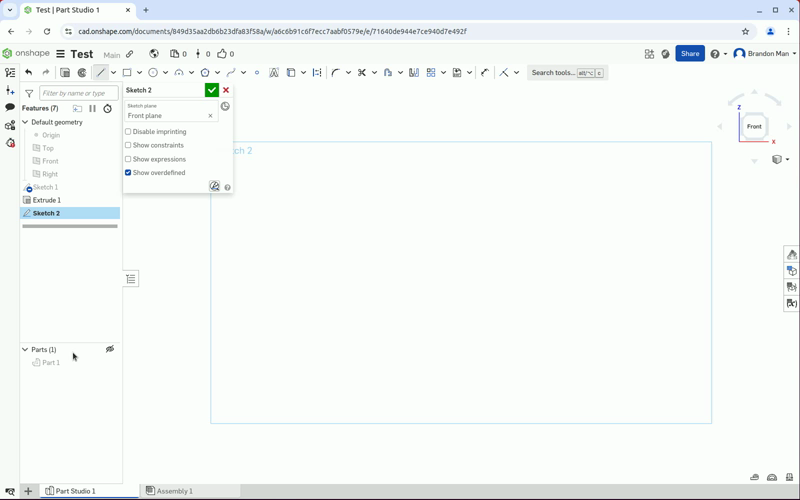
key_down(shift)
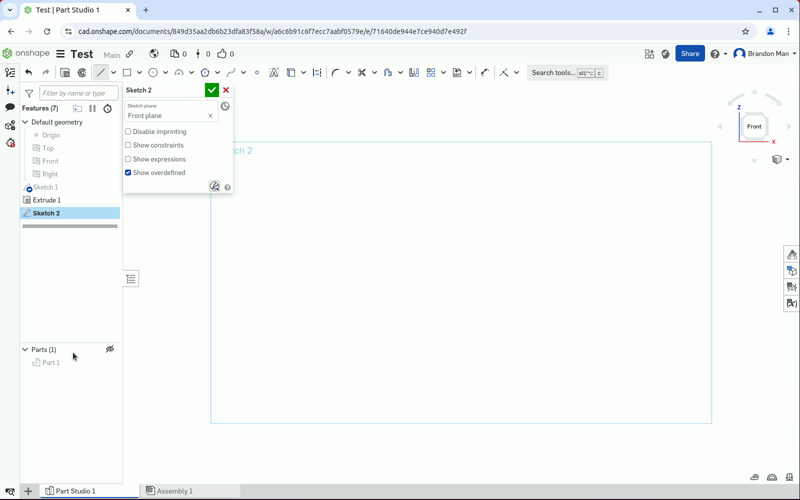
mouse_move(372, 366)
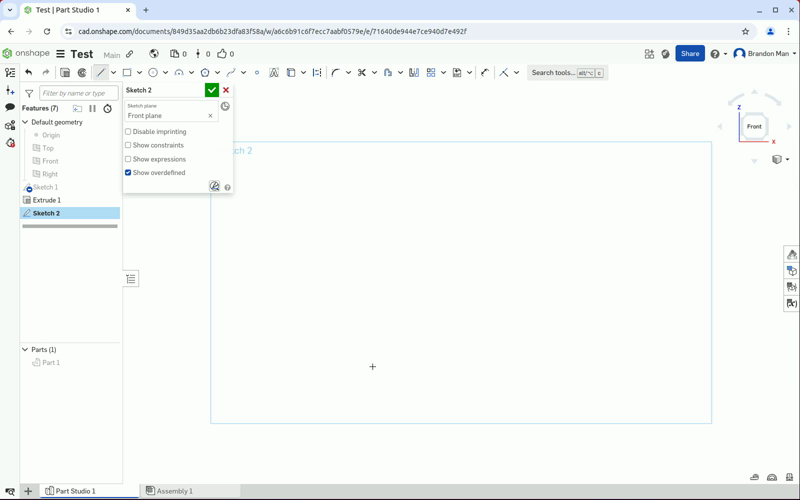
click(372, 366)
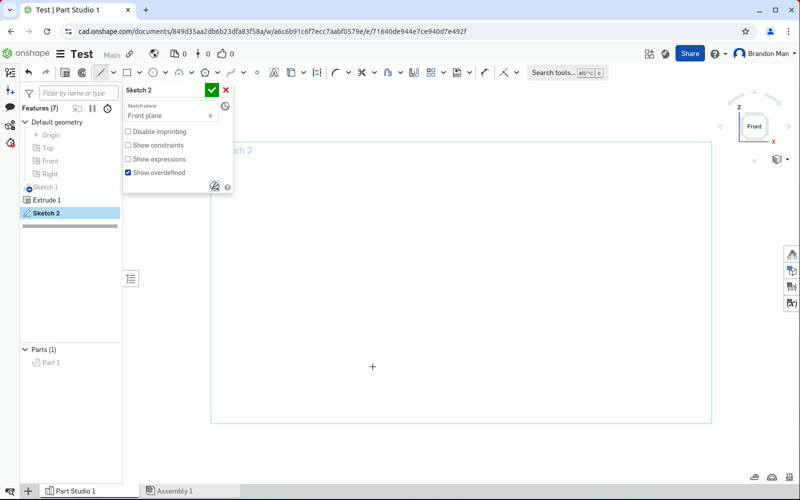
key_up(shift)
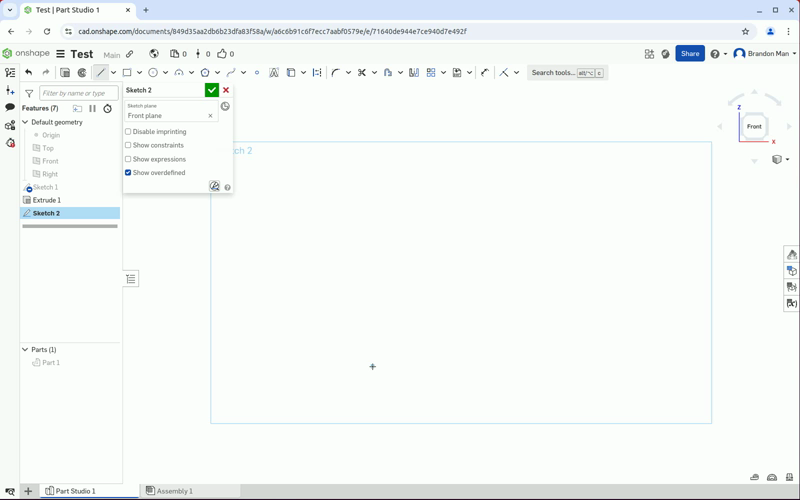
key_down(shift)
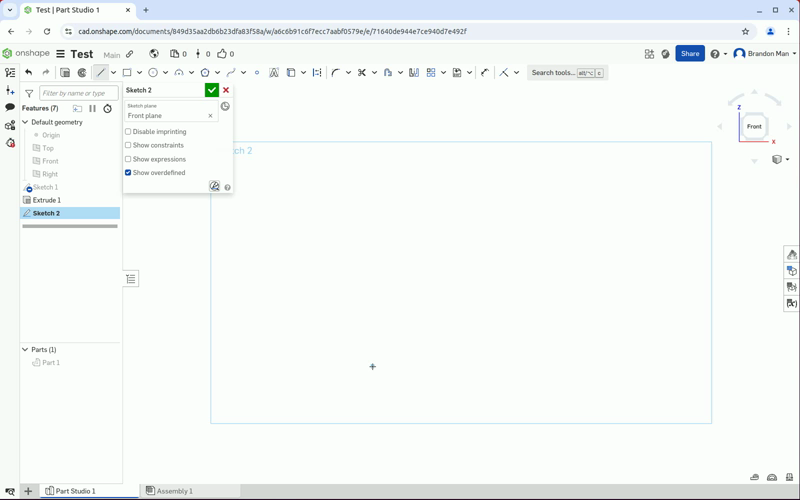
mouse_move(452, 366)
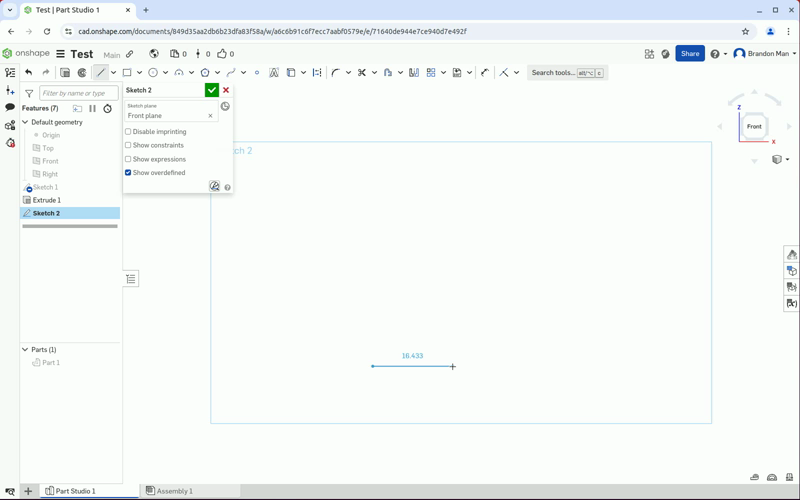
click(452, 366)
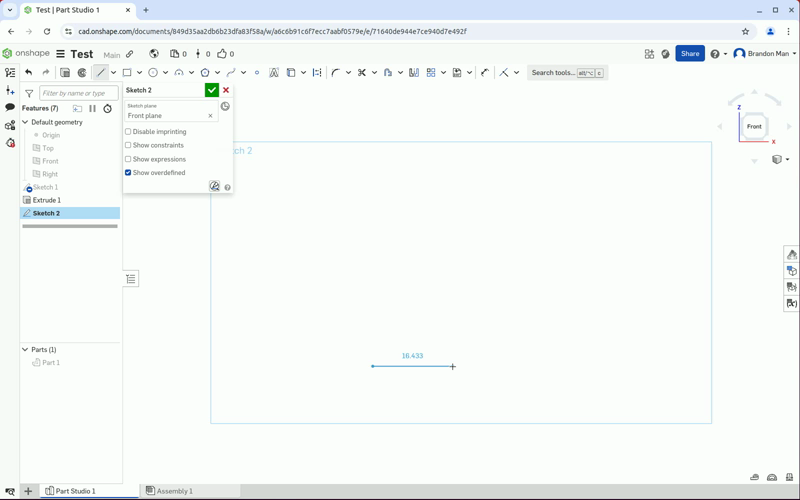
key_up(shift)
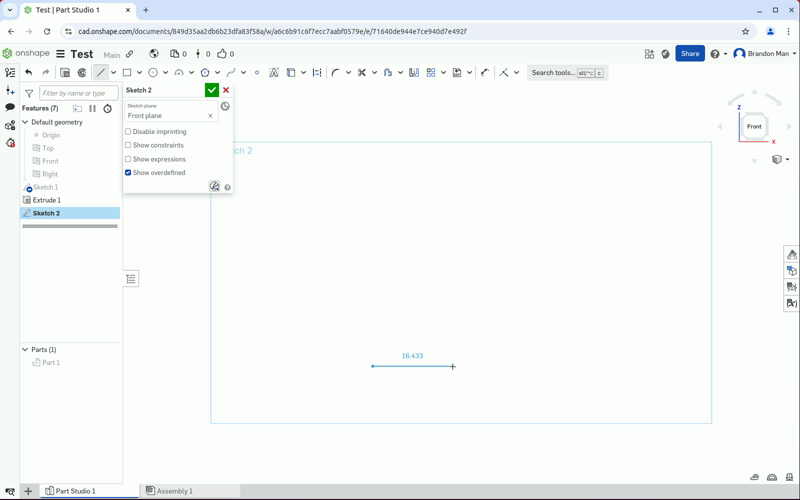
key_down(shift)
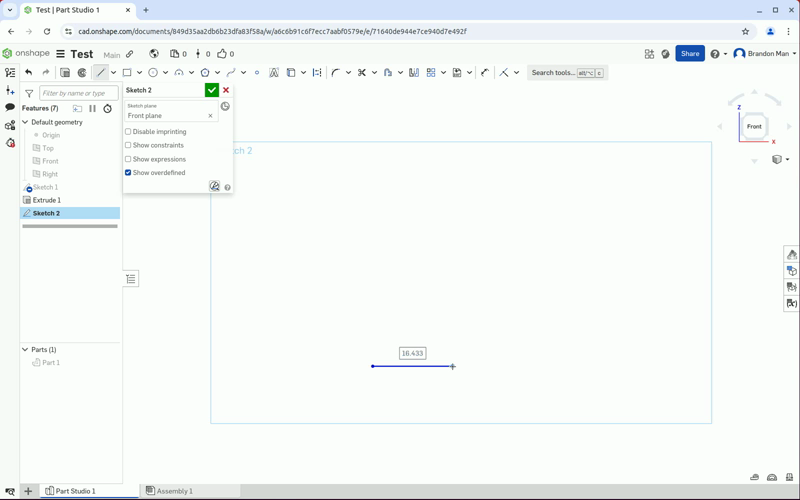
mouse_move(452, 263)
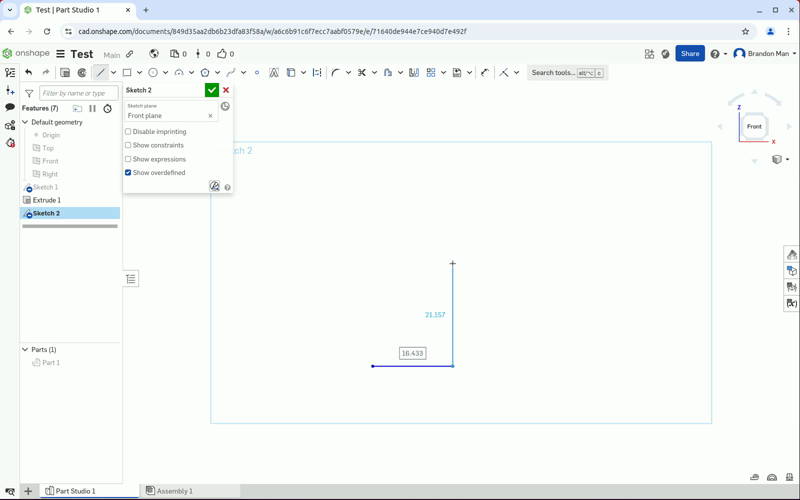
click(452, 263)
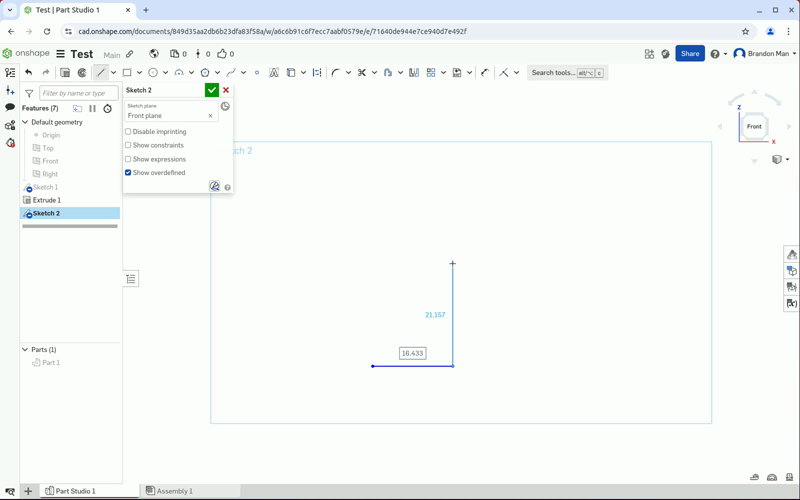
key_up(shift)
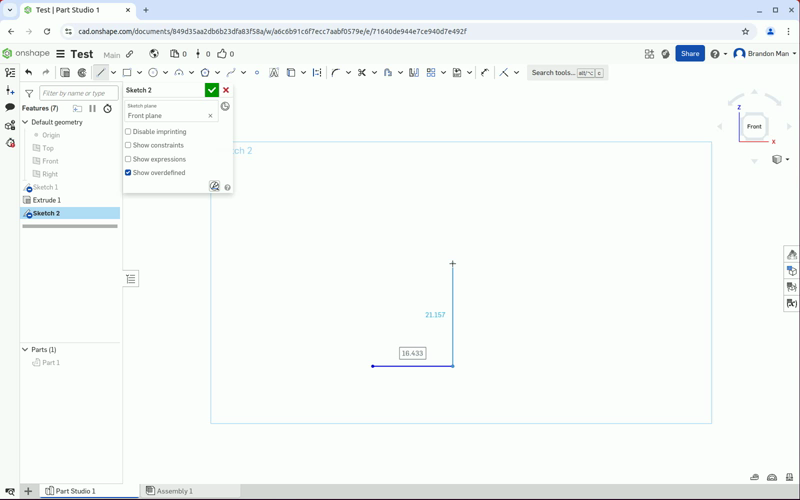
key(esc)
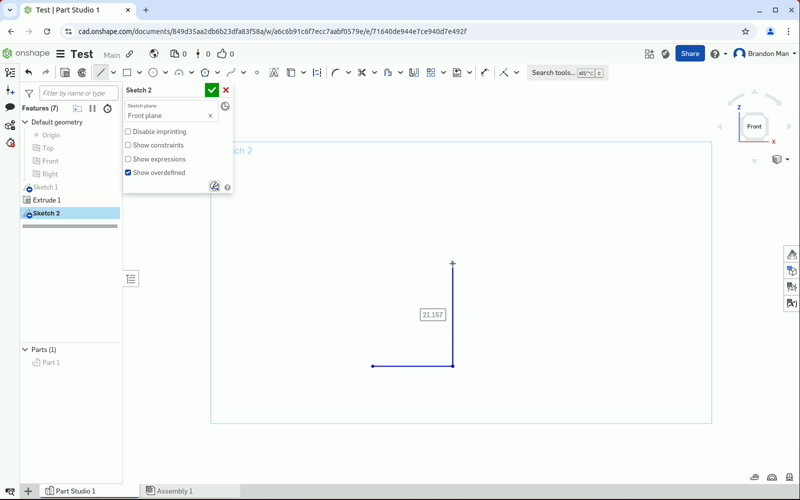
key(a)
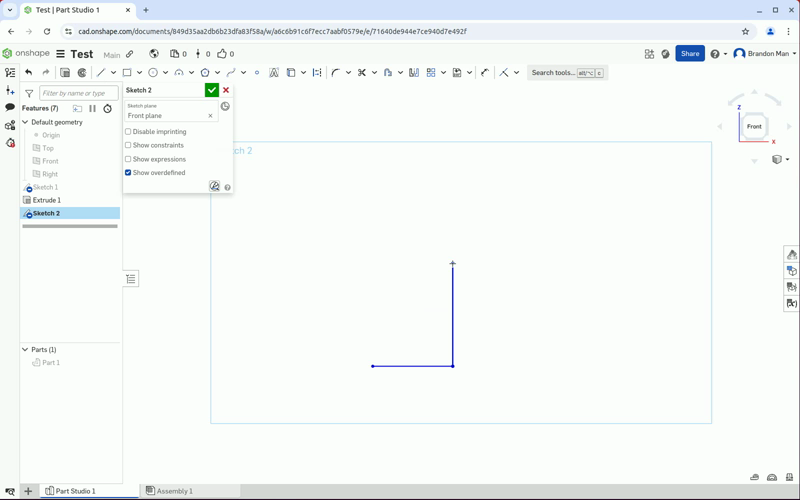
mouse_move(452, 263)
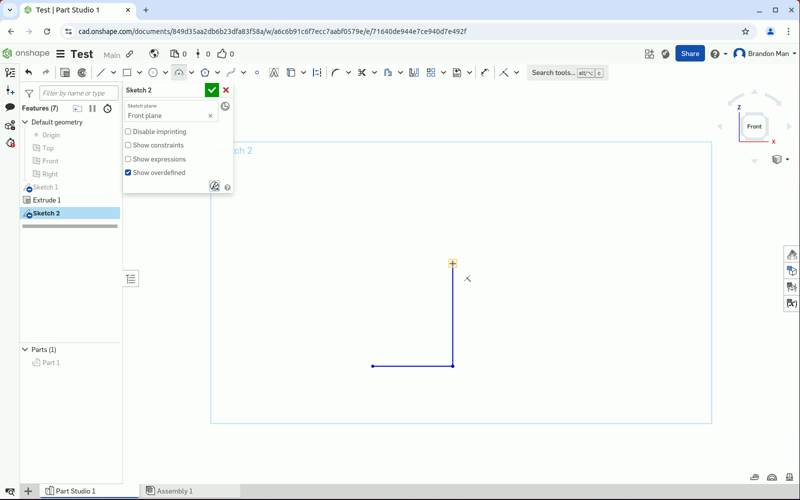
click(452, 263)
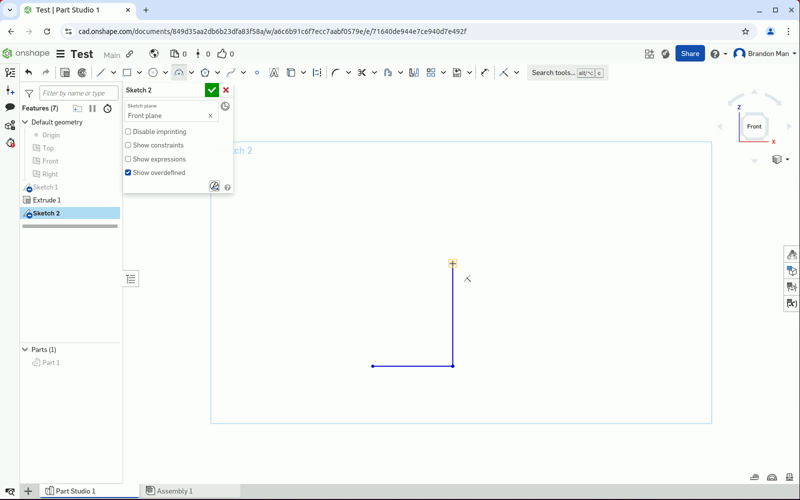
key_down(shift)
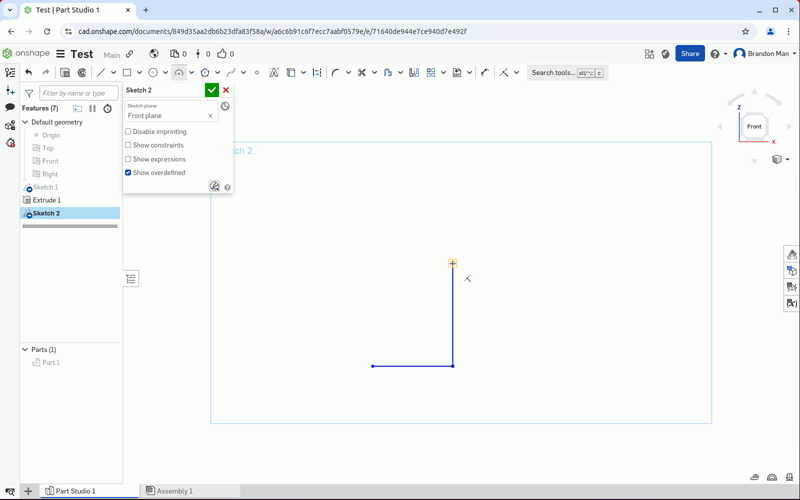
mouse_move(417, 208)
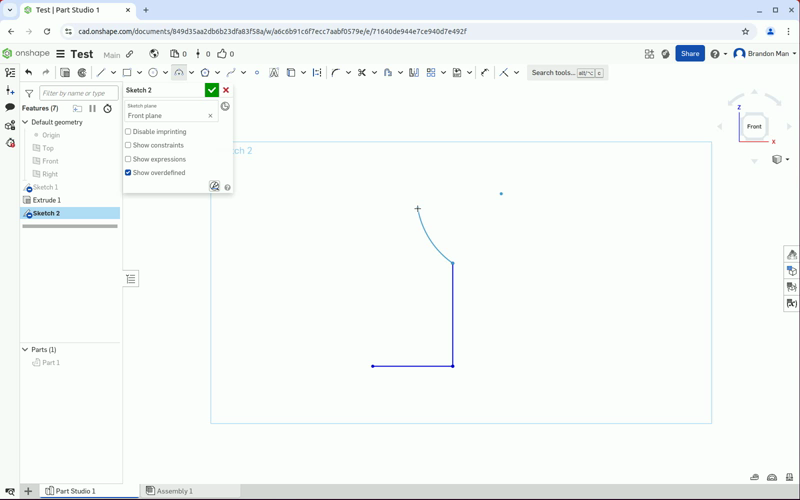
click(417, 208)
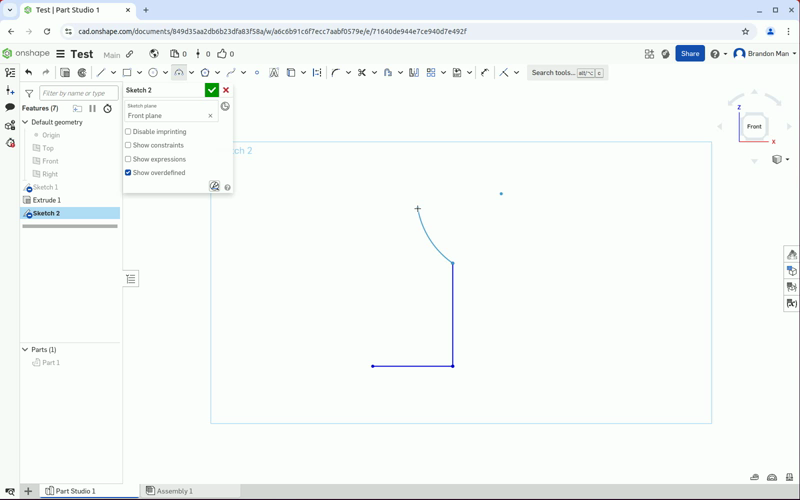
mouse_move(422, 243)
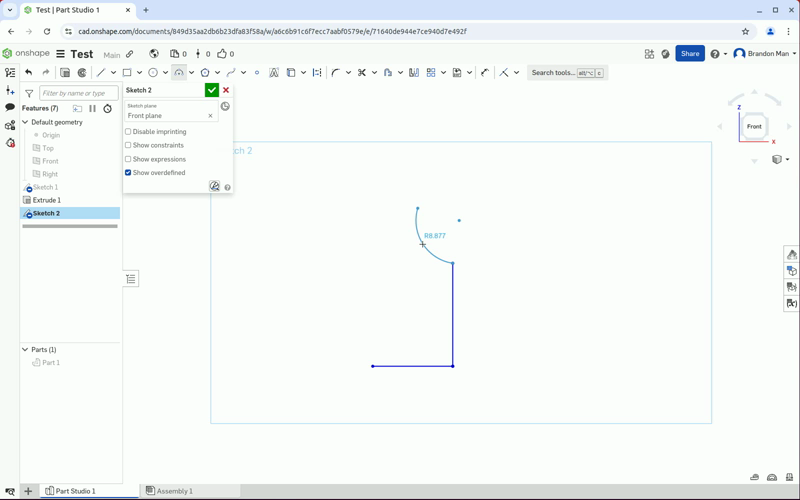
click(422, 243)
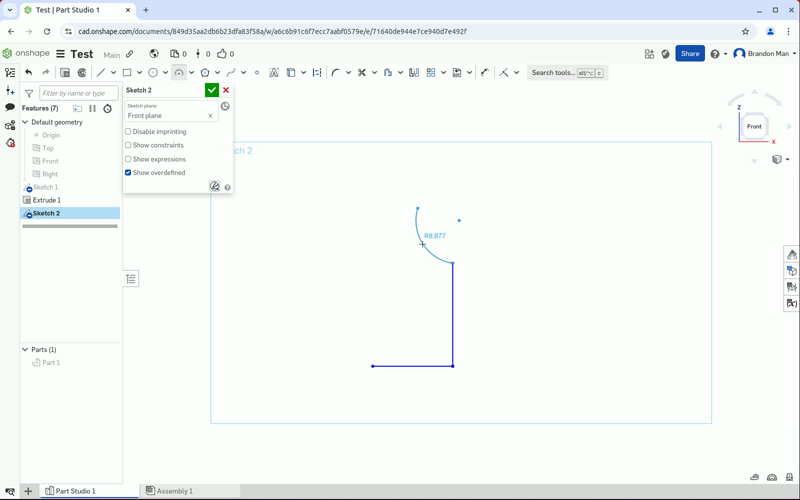
key_up(shift)
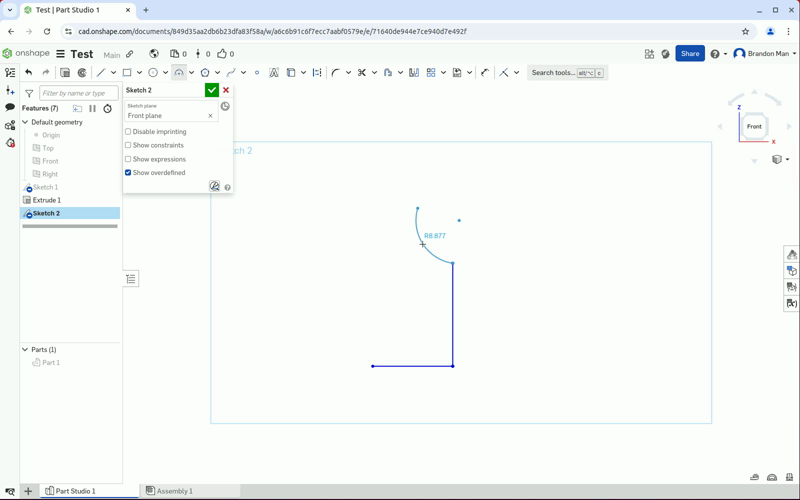
key(esc)
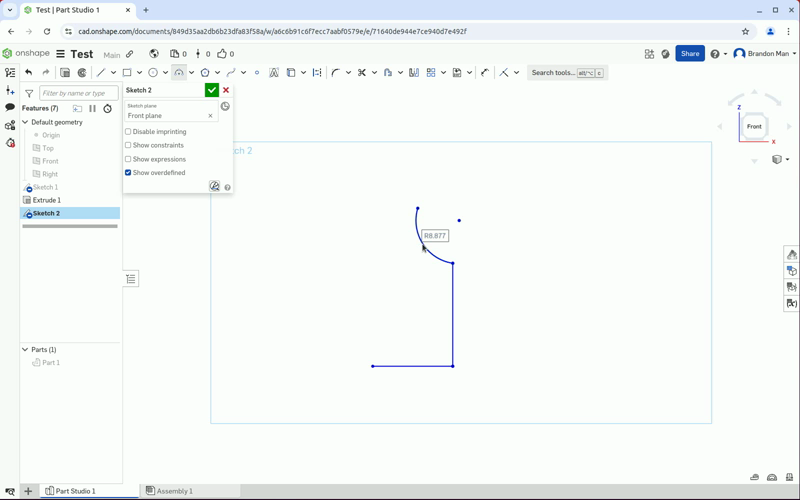
key(l)
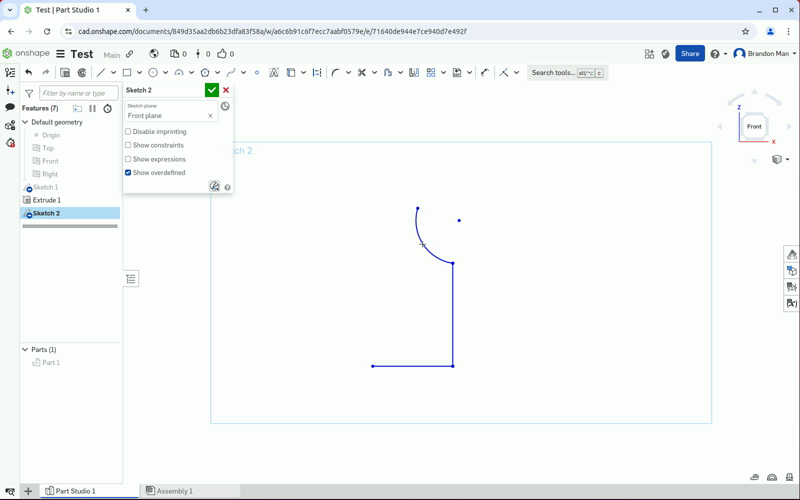
mouse_move(417, 208)
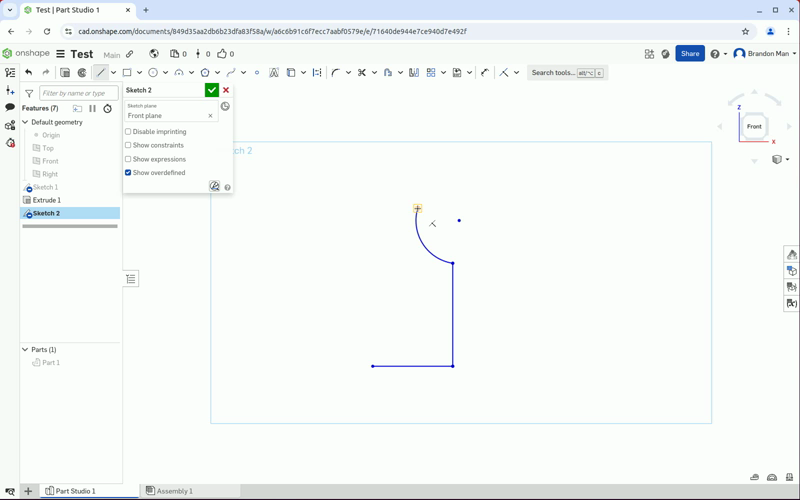
click(417, 208)
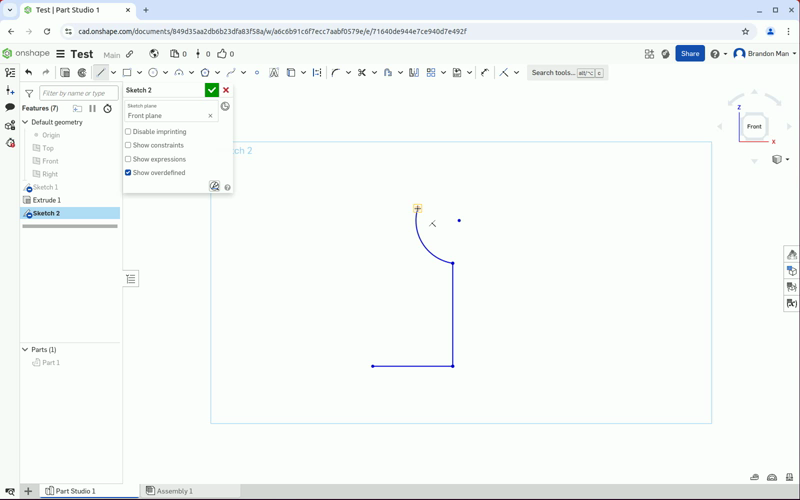
key_down(shift)
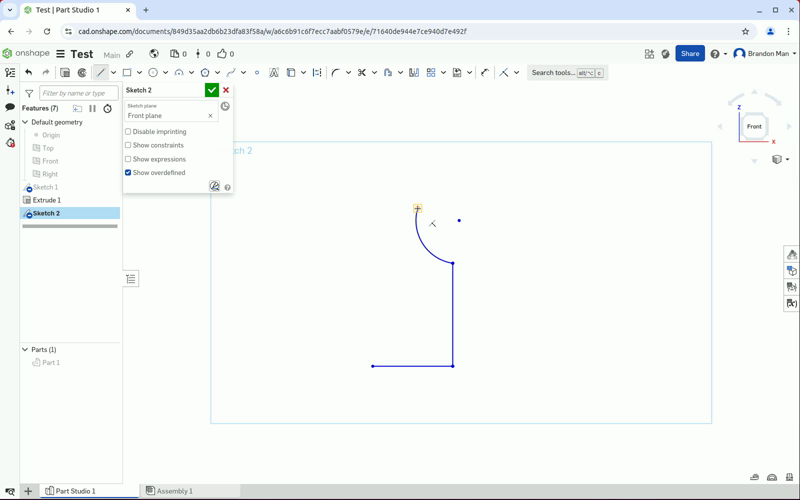
mouse_move(372, 366)
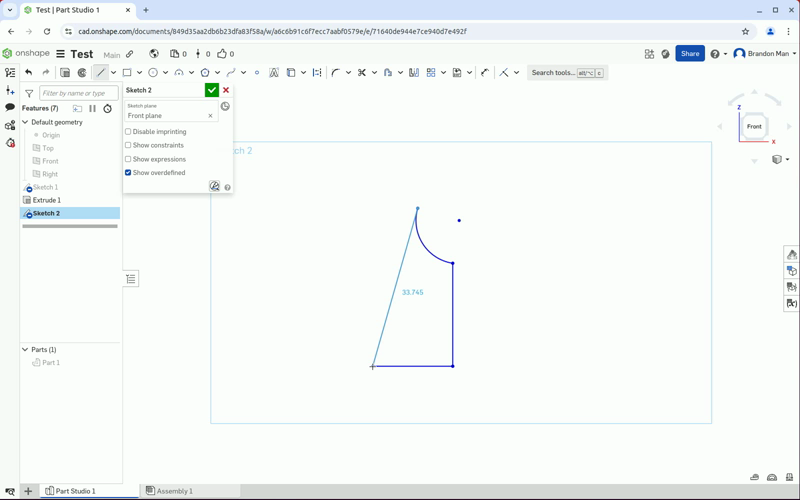
key_up(shift)
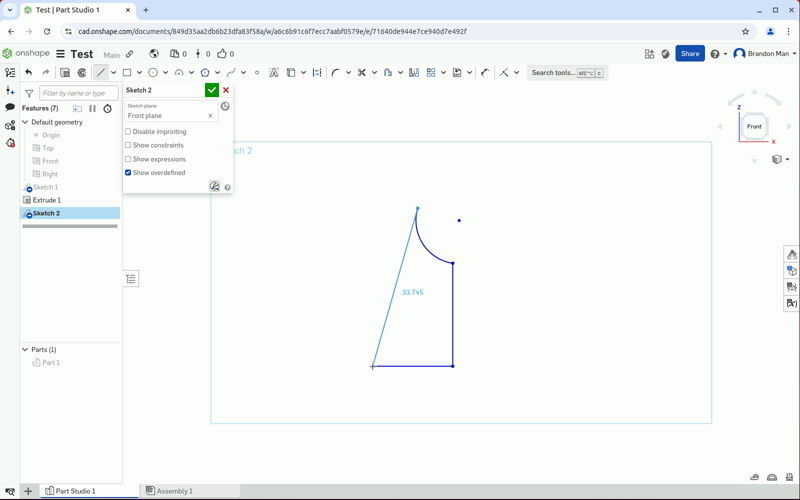
click(372, 366)
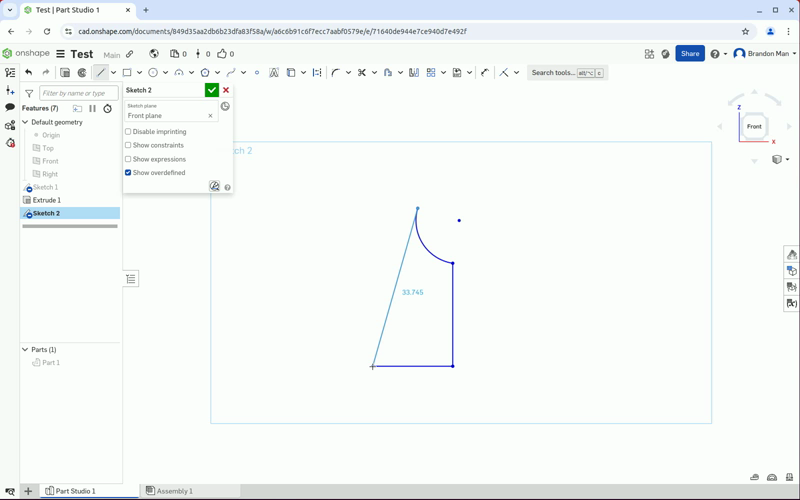
key(esc)
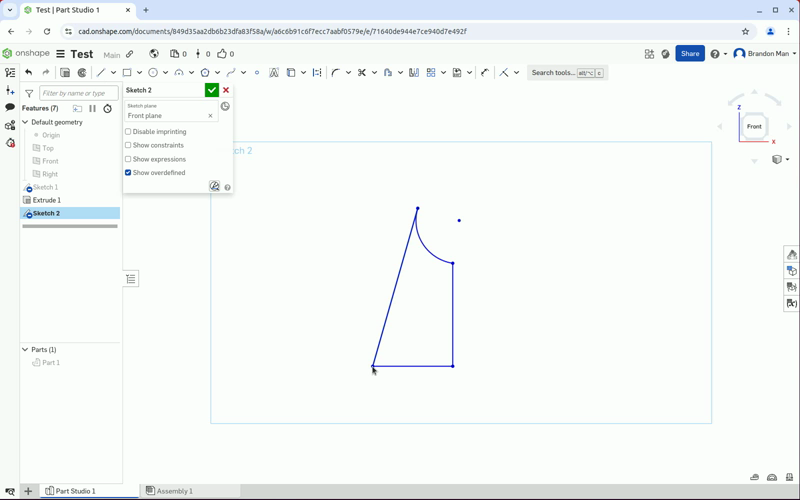
mouse_move(398, 342)
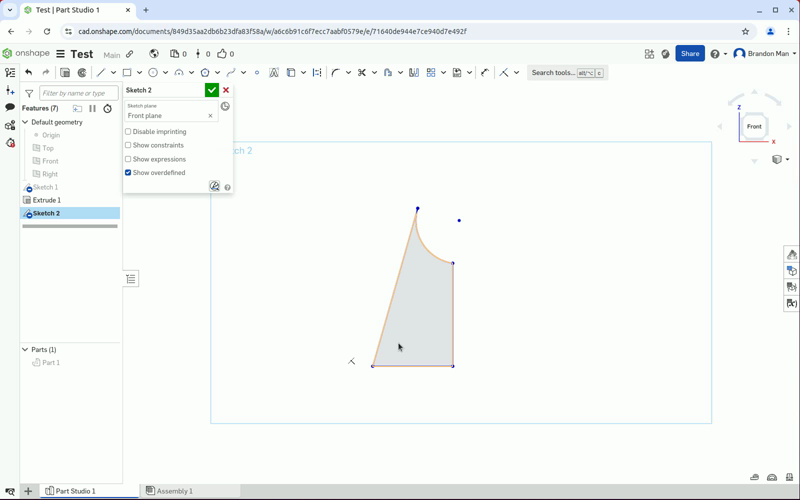
click(398, 342)
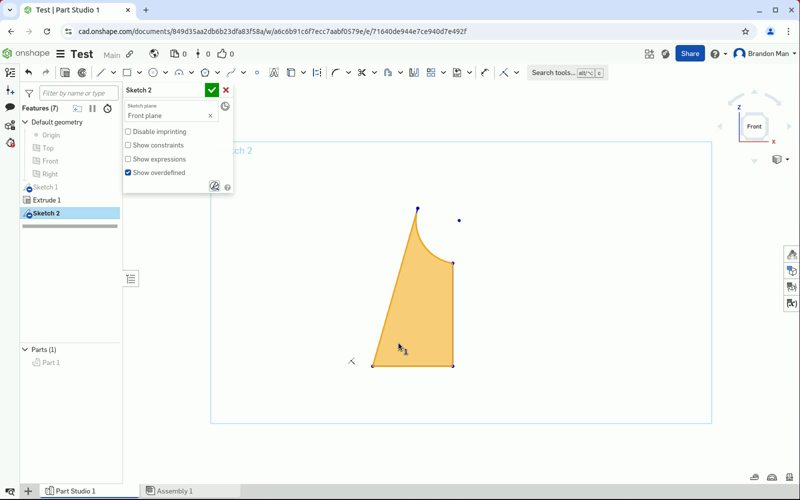
mouse_move(73, 352)
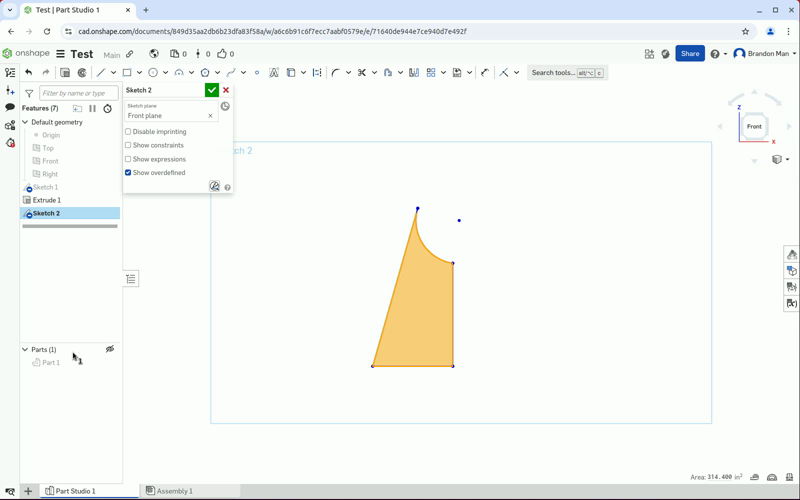
key(shift+y)
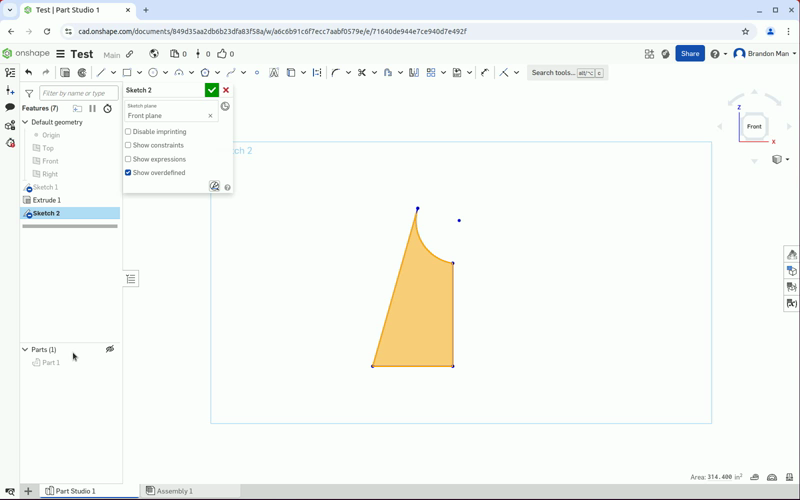
key(shift+e)
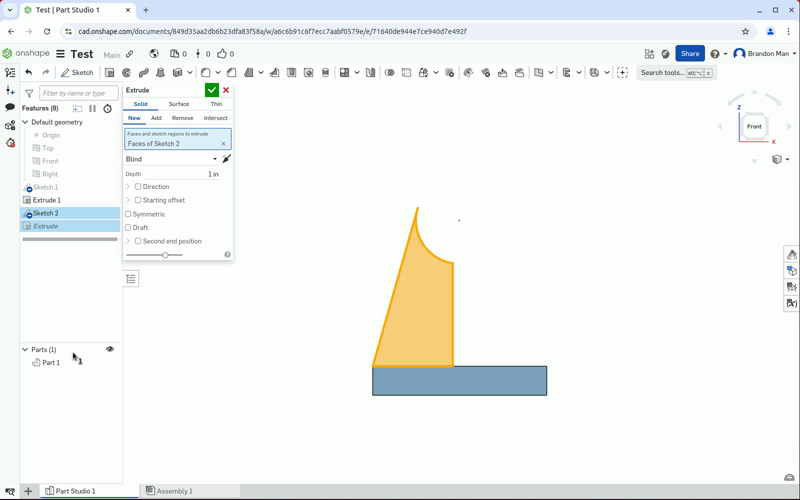
mouse_move(143, 106)
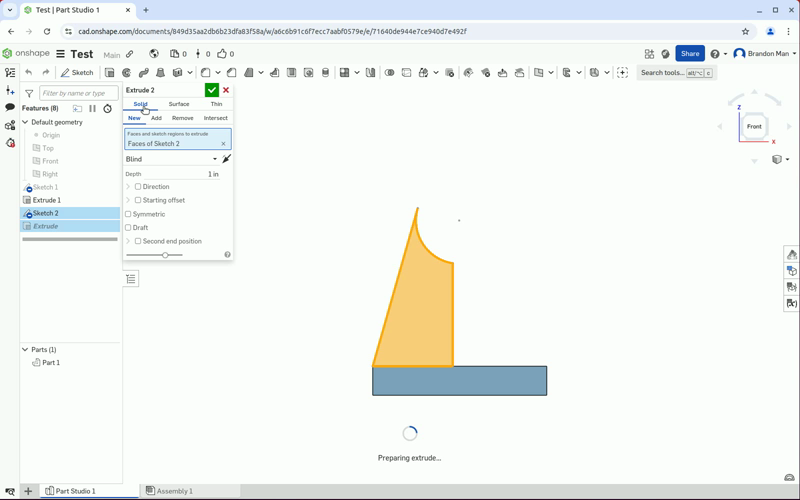
click(143, 106)
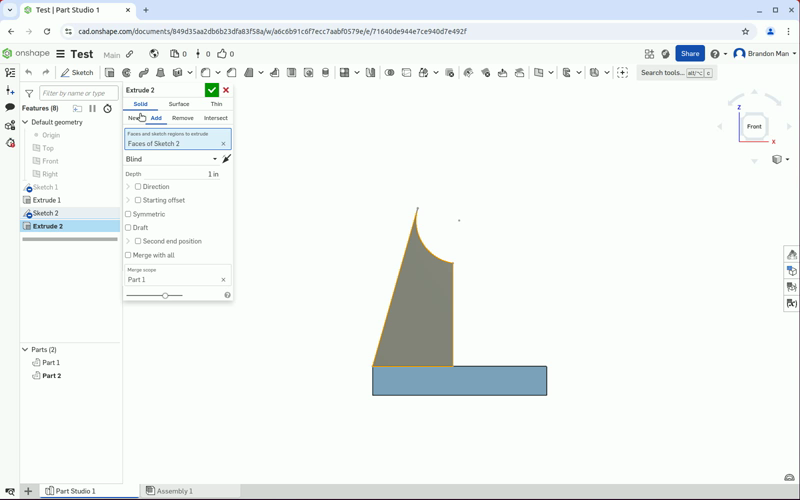
mouse_move(137, 120)
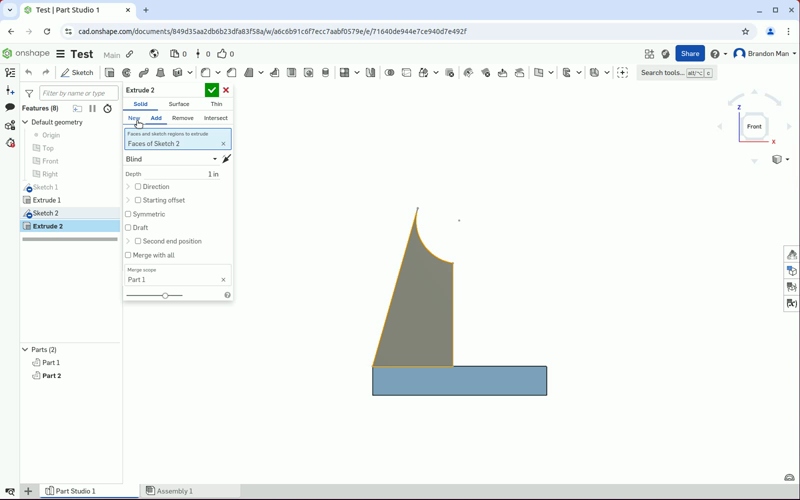
click(137, 120)
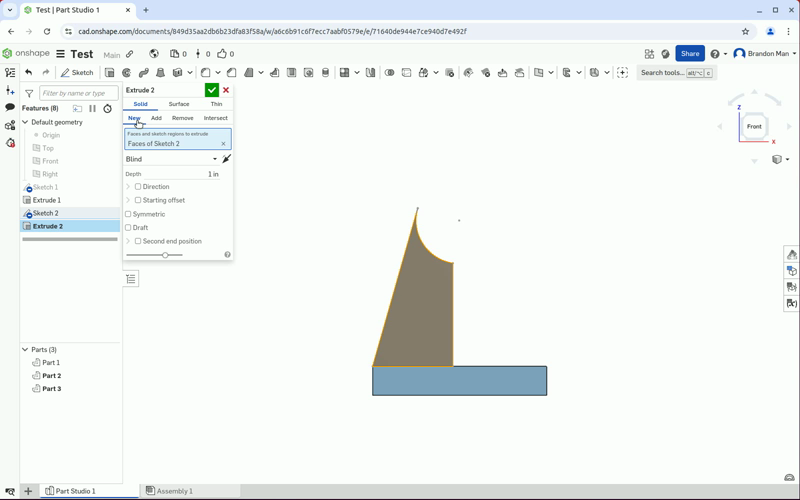
key(tab, 4)
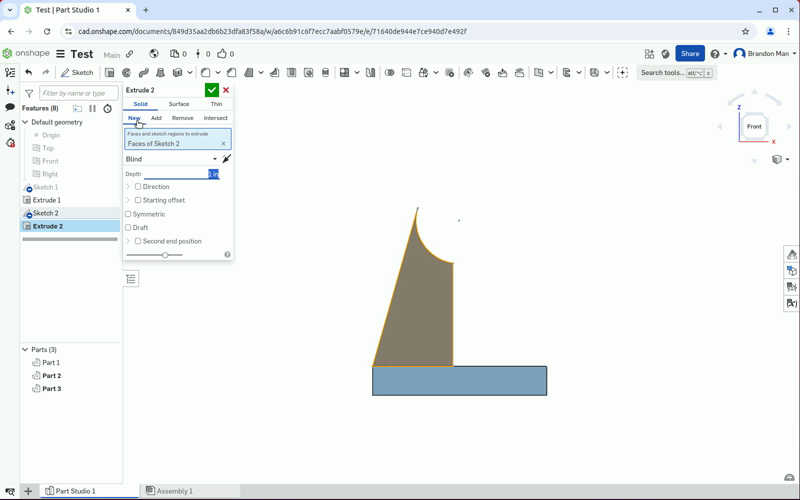
text(2.889)
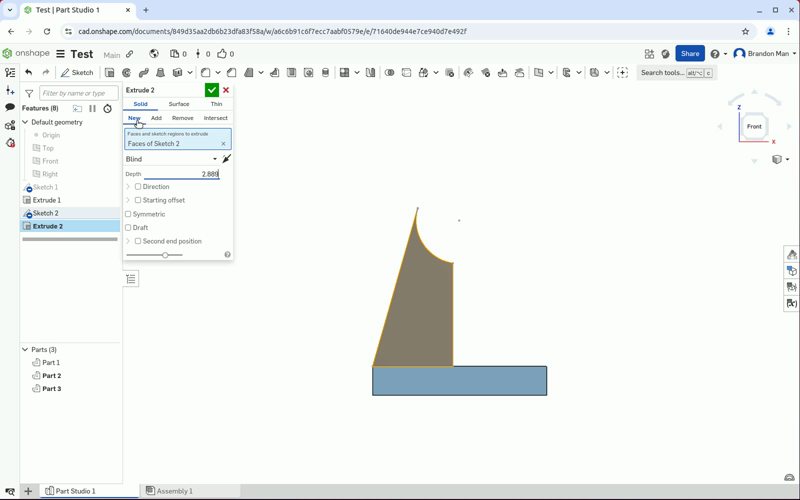
key(enter)
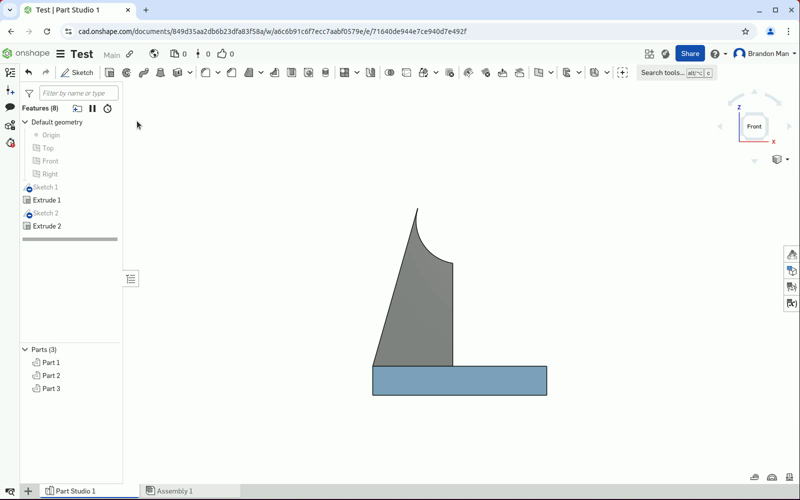
key(shift+h)
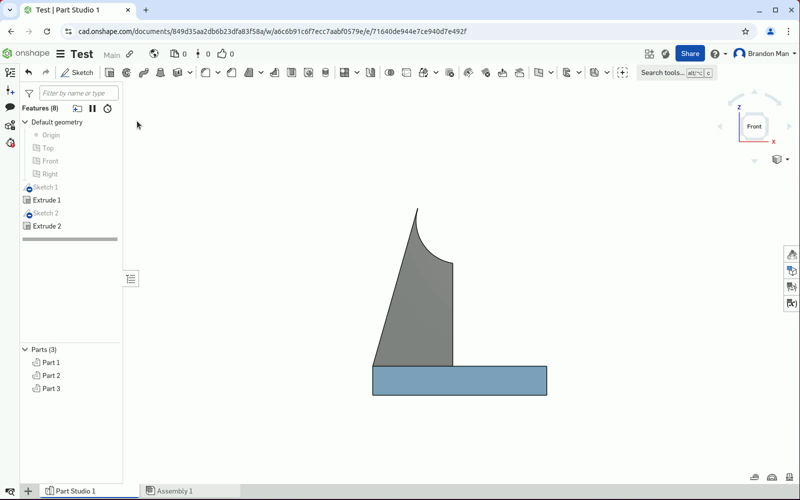
key(shift+h)
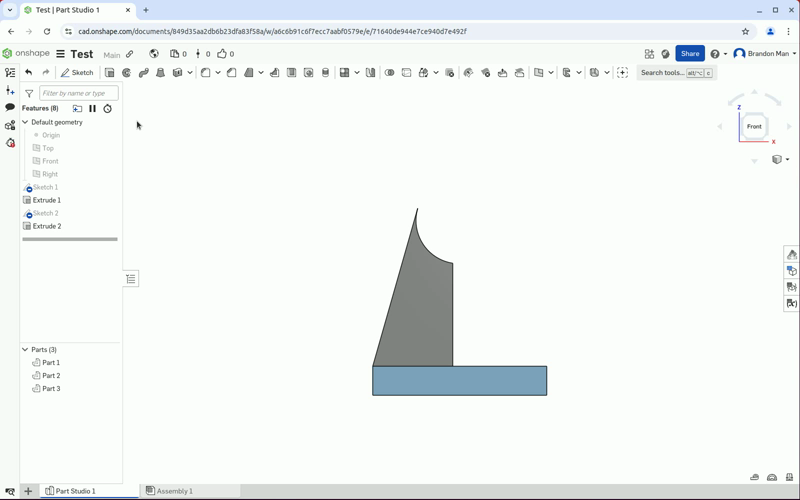
mouse_move(73, 189)
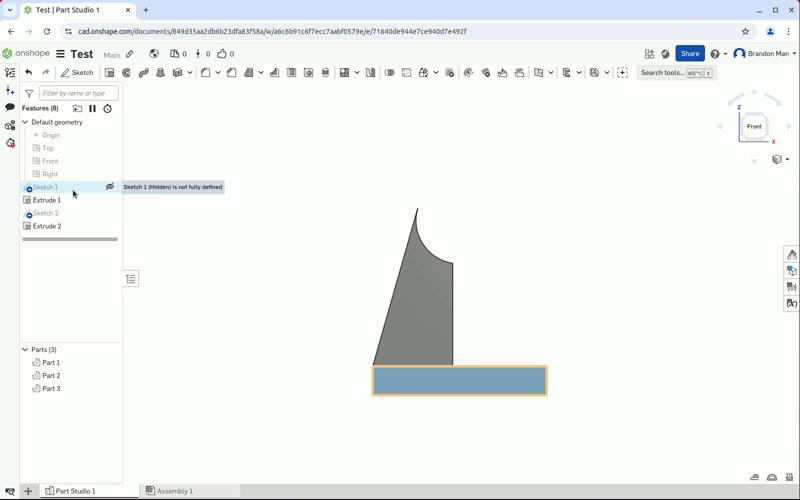
click(73, 189)
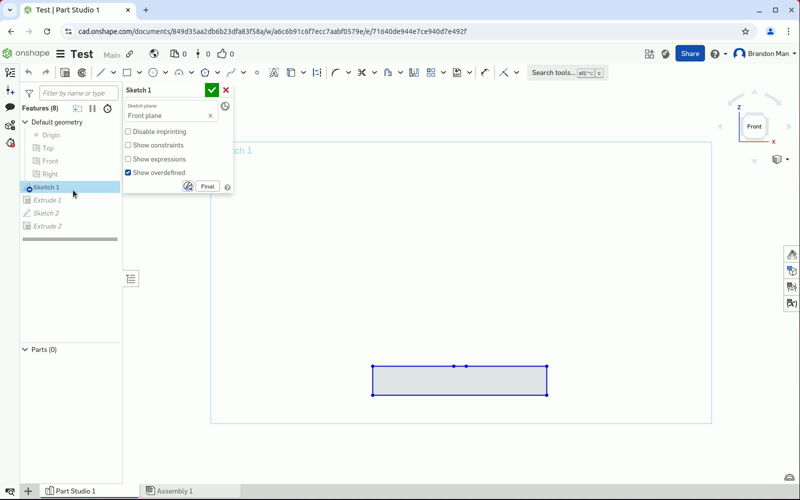
mouse_move(229, 92)
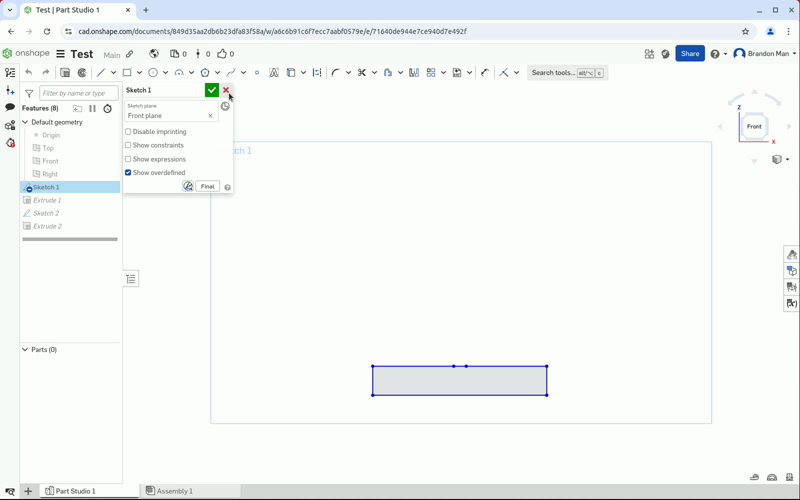
click(229, 92)
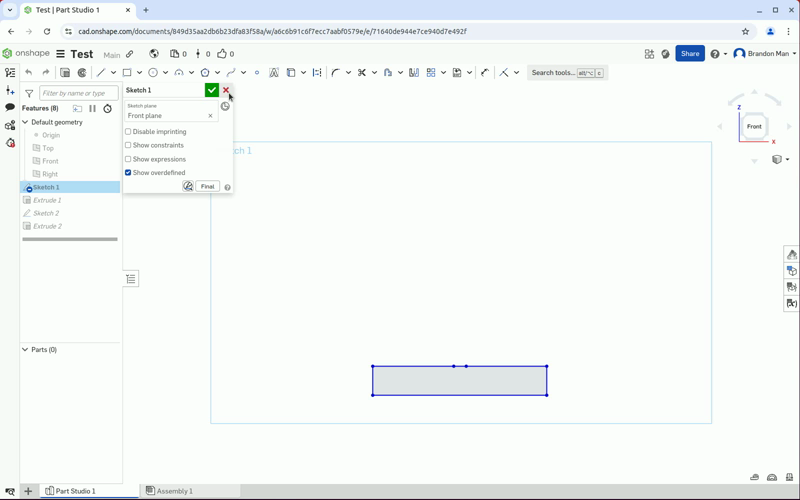
key(shift+s)
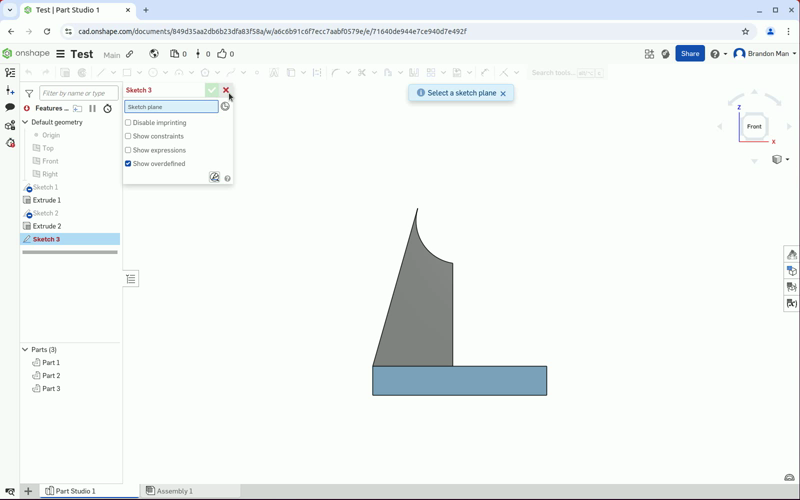
mouse_move(73, 163)
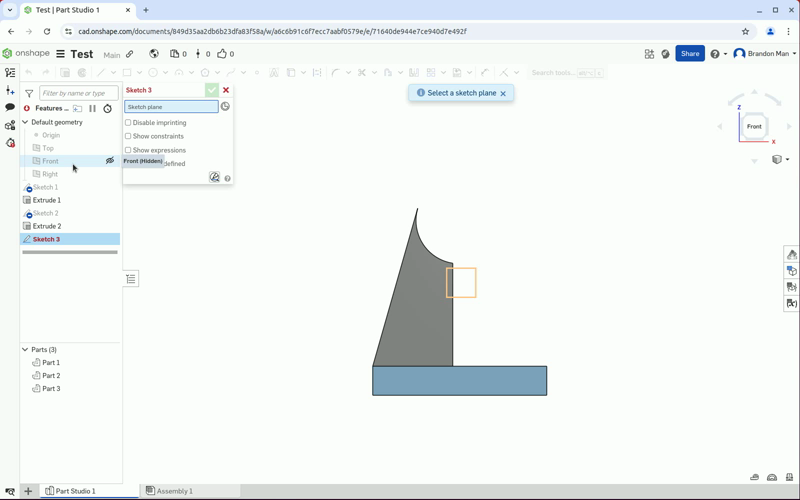
click(73, 163)
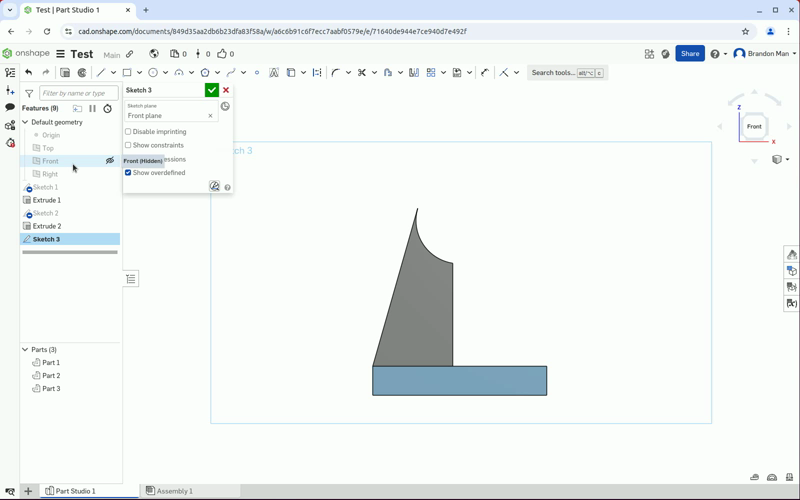
mouse_move(73, 352)
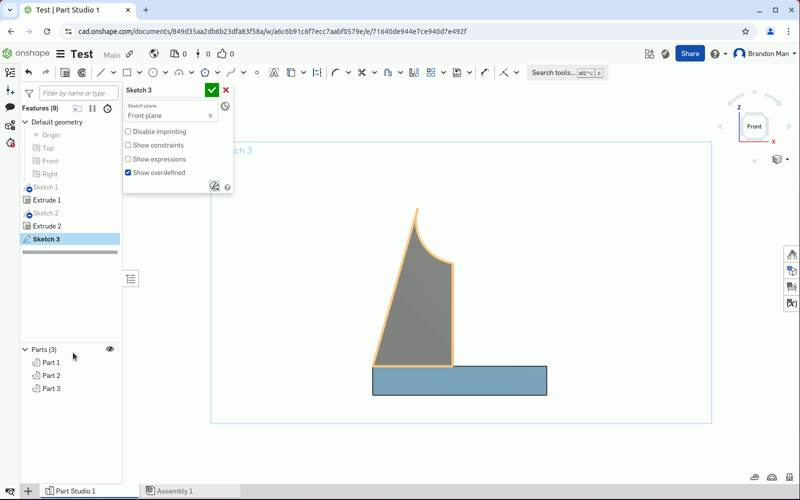
key(y)
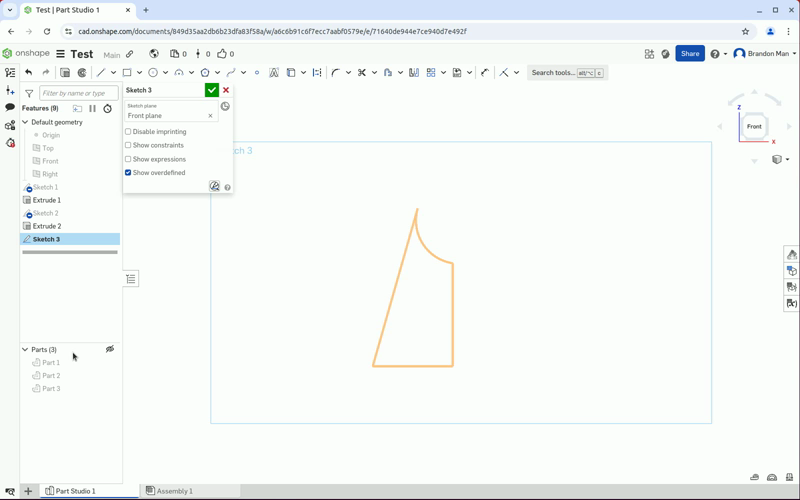
key(l)
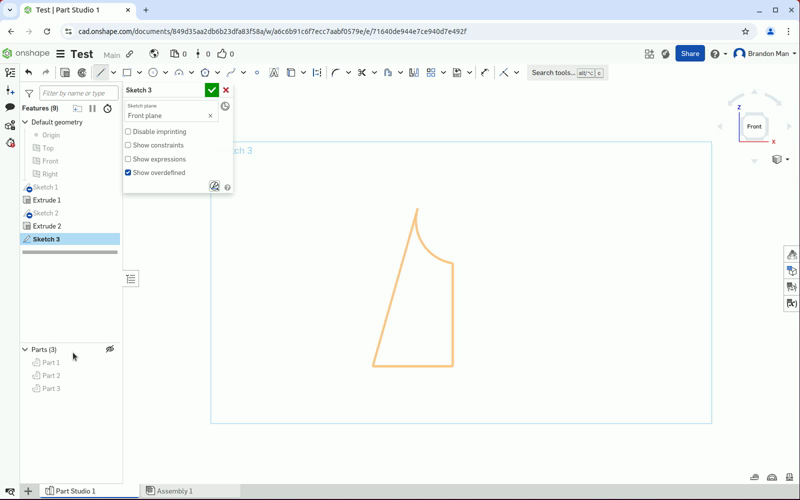
key_down(shift)
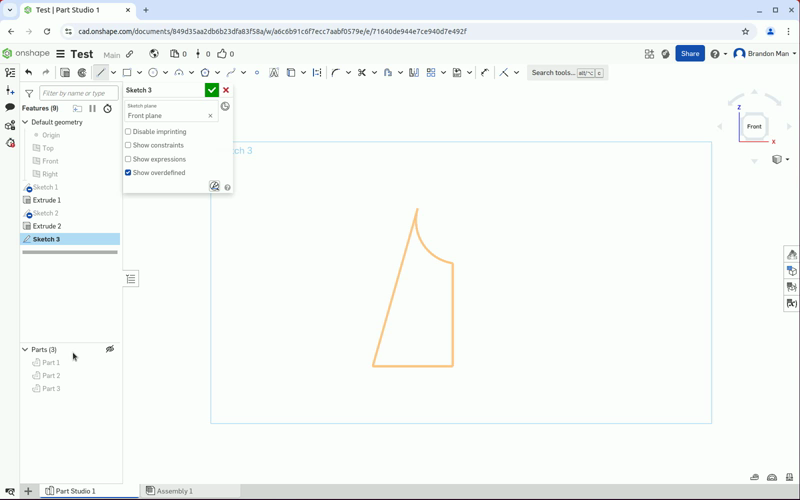
mouse_move(467, 366)
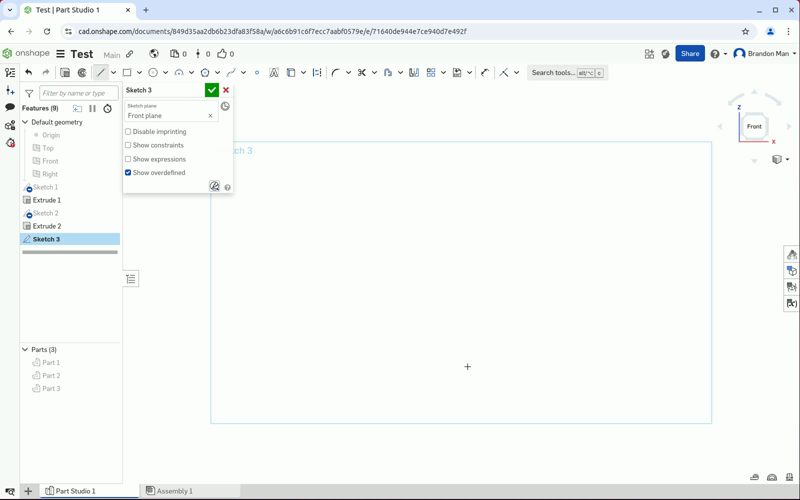
click(467, 366)
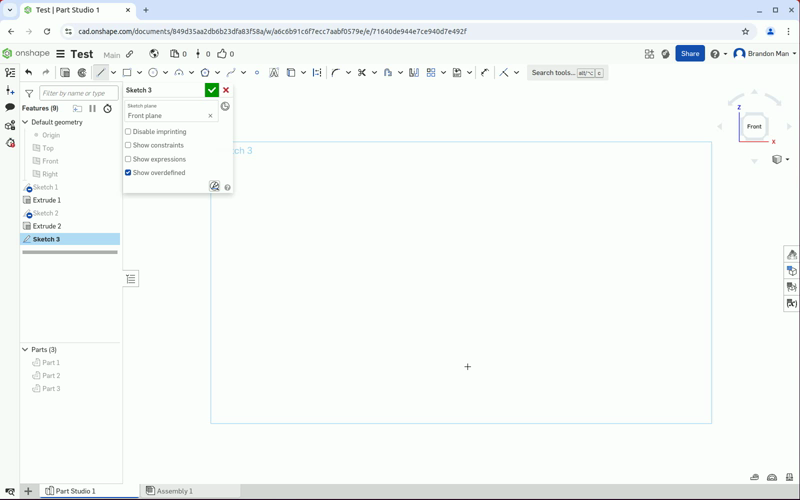
key_up(shift)
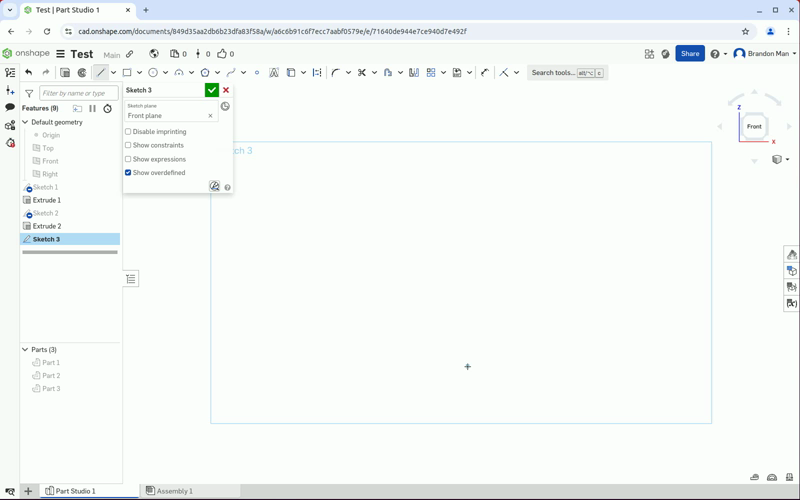
key_down(shift)
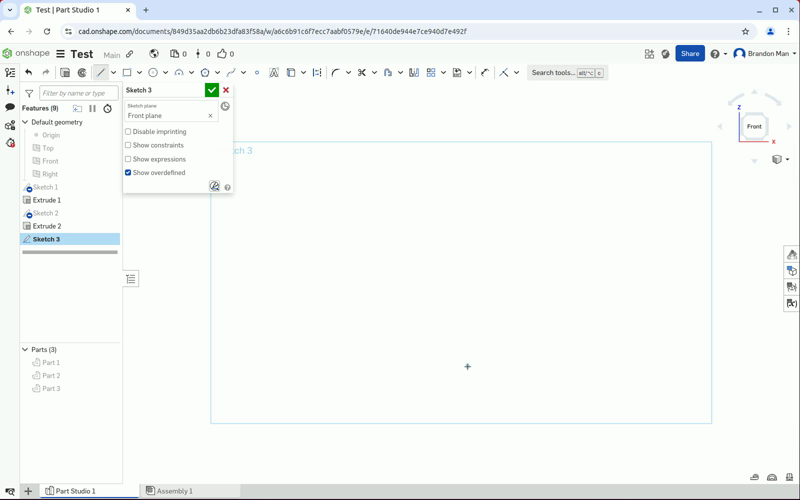
mouse_move(547, 366)
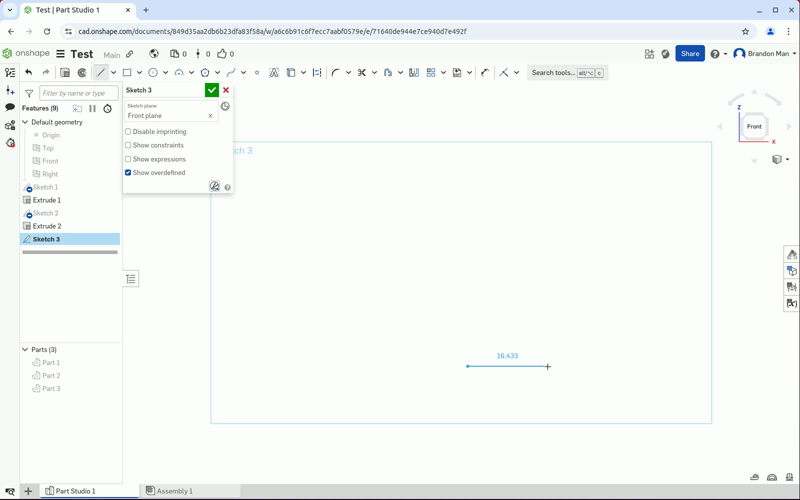
click(547, 366)
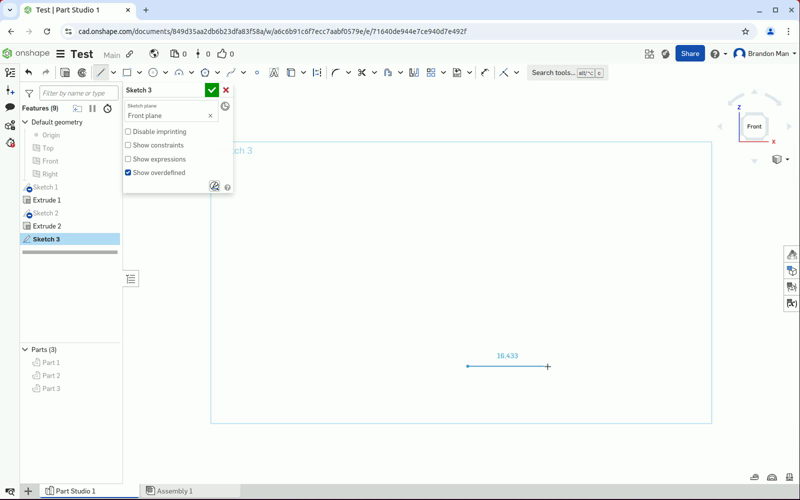
key_up(shift)
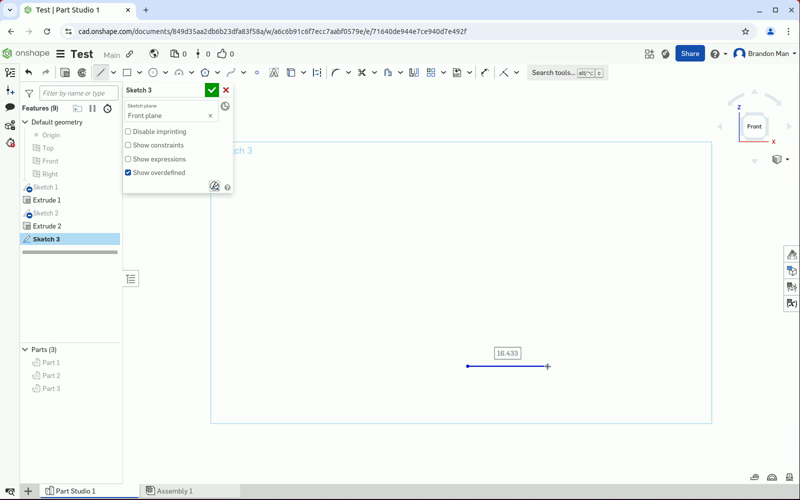
key_down(shift)
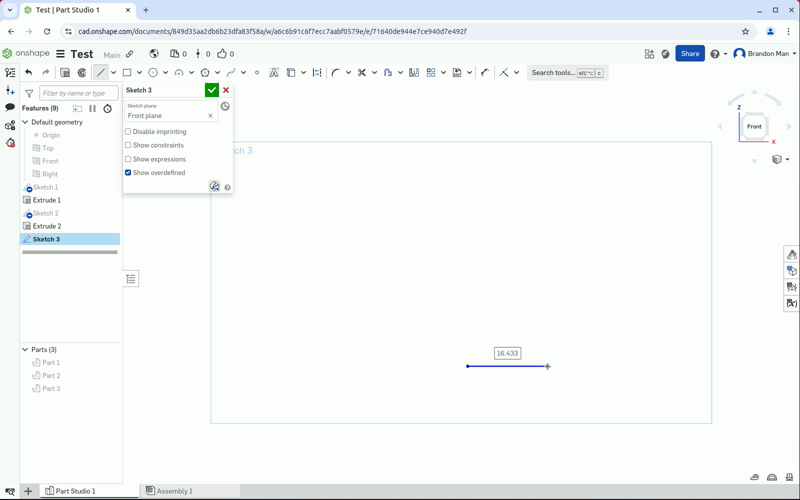
mouse_move(502, 208)
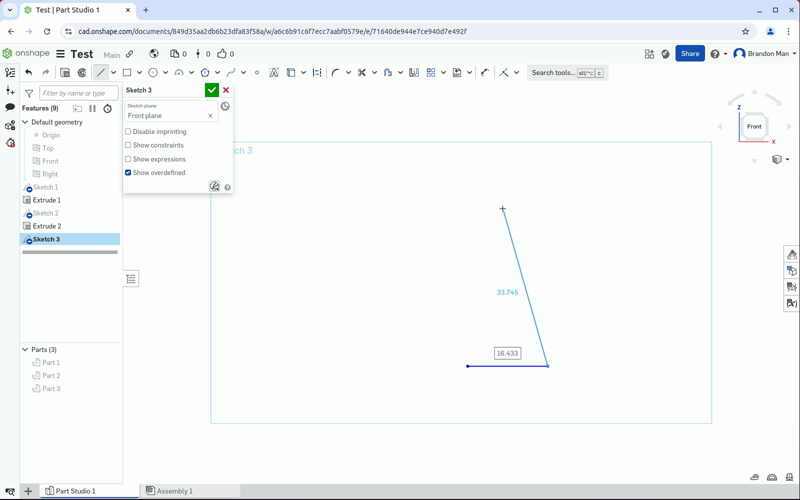
click(502, 208)
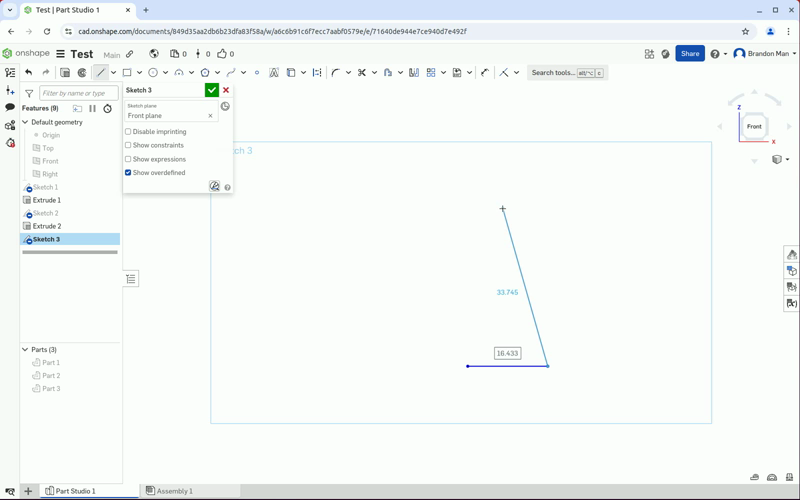
key_up(shift)
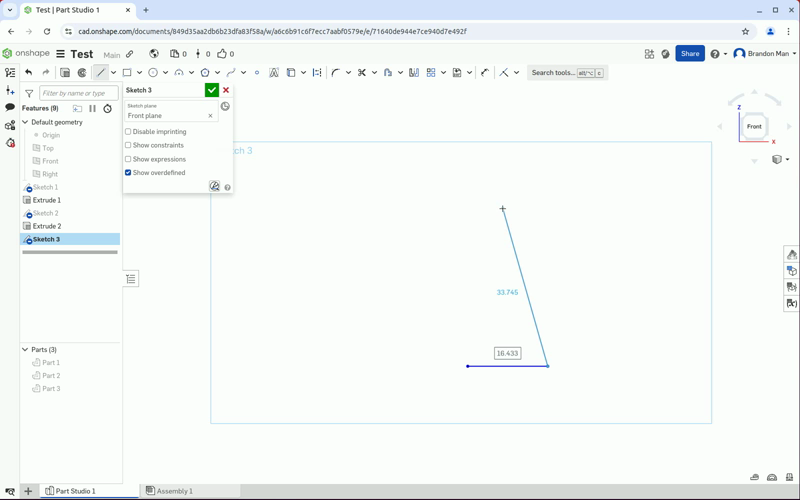
key(esc)
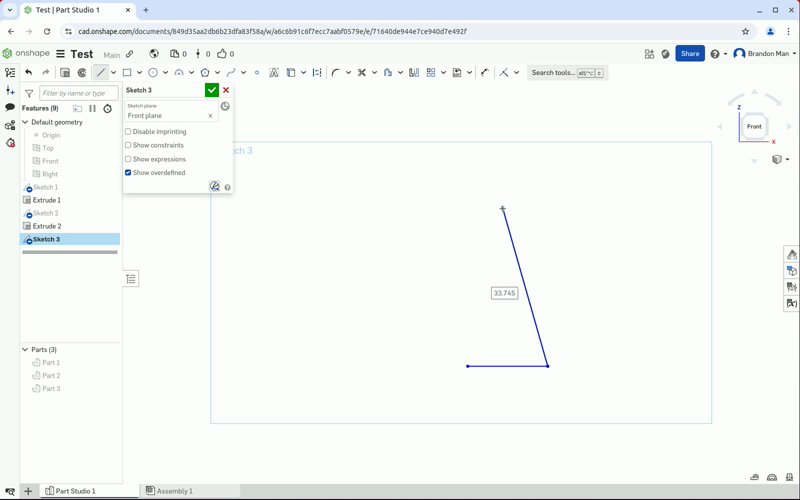
key(a)
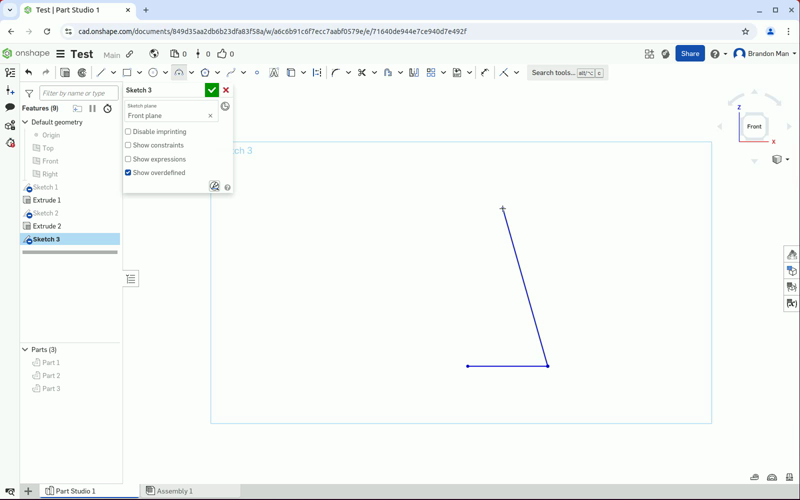
mouse_move(502, 208)
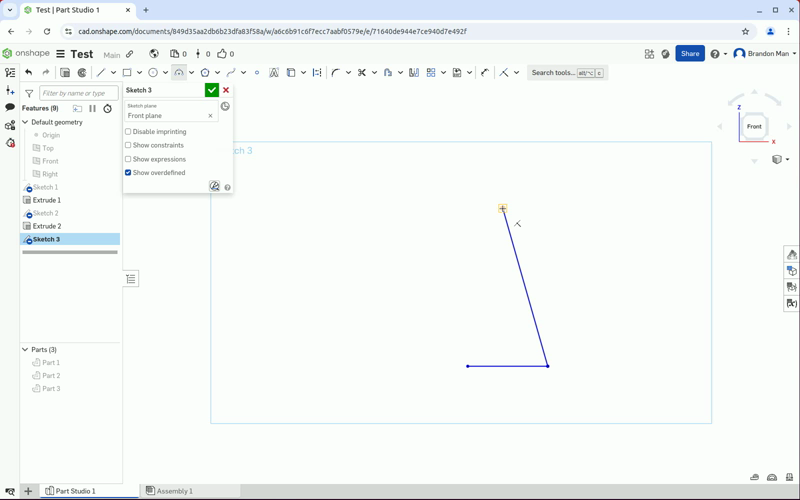
click(502, 208)
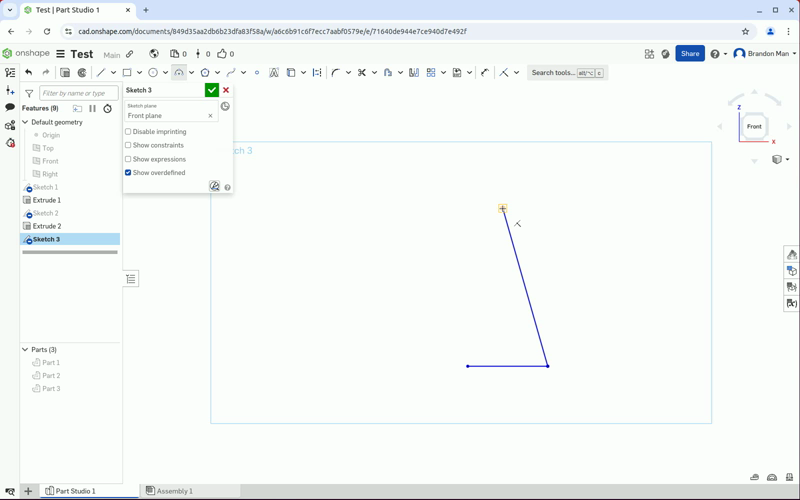
key_down(shift)
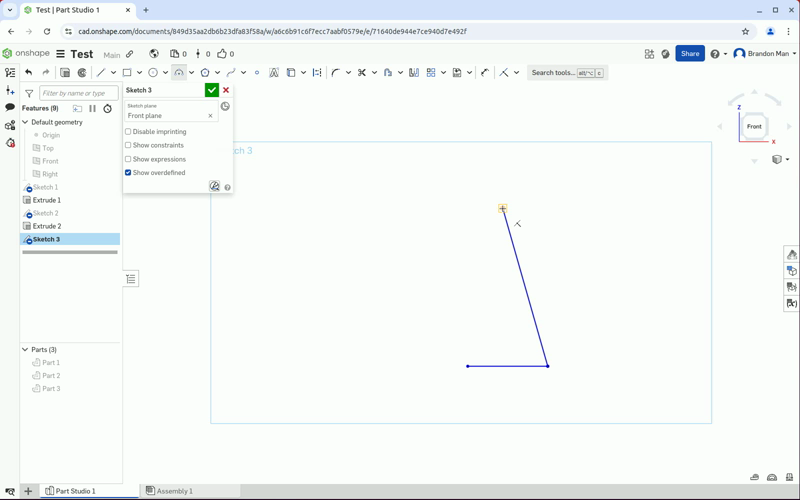
mouse_move(467, 263)
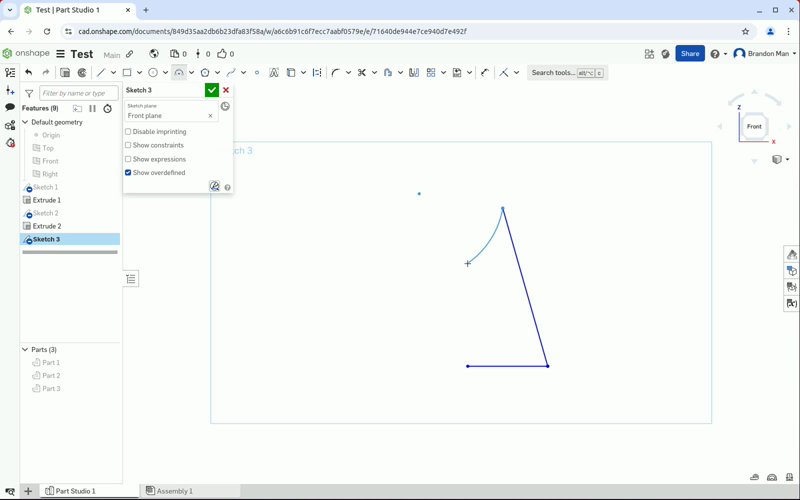
click(467, 263)
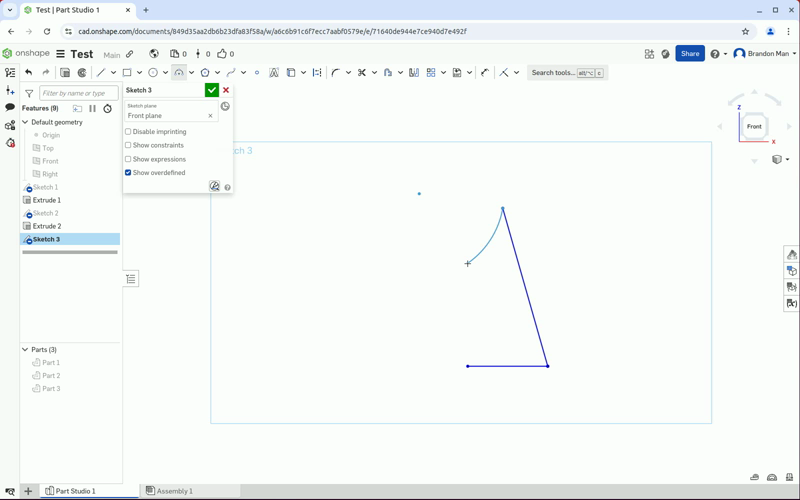
mouse_move(497, 243)
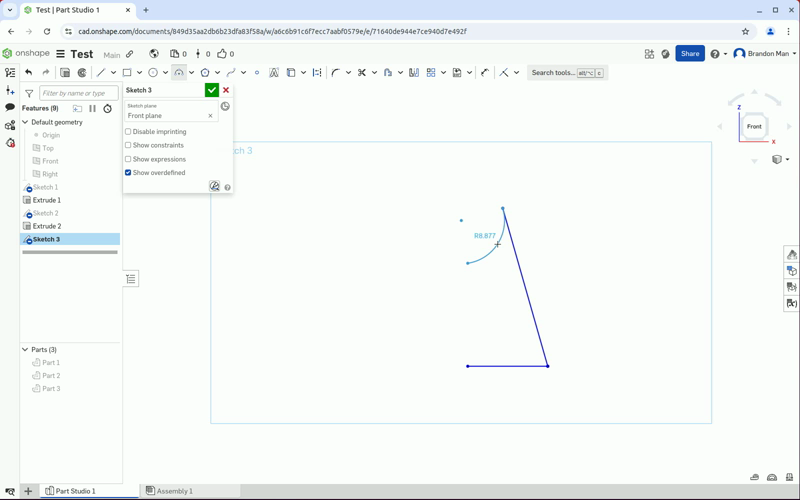
click(497, 243)
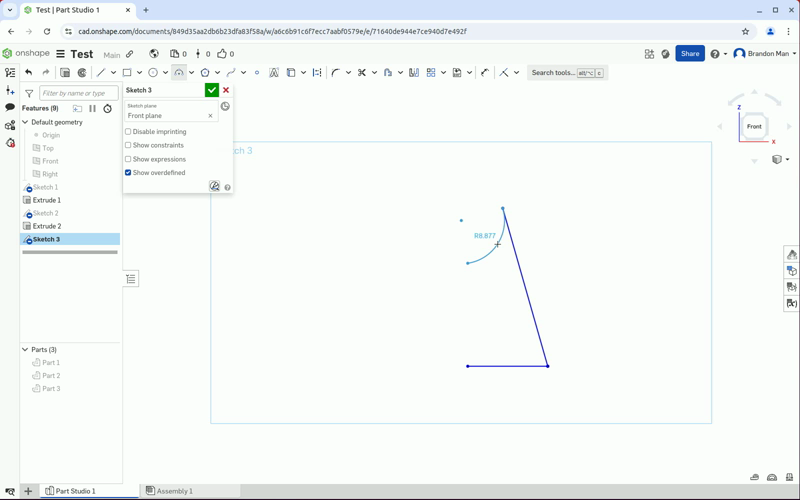
key_up(shift)
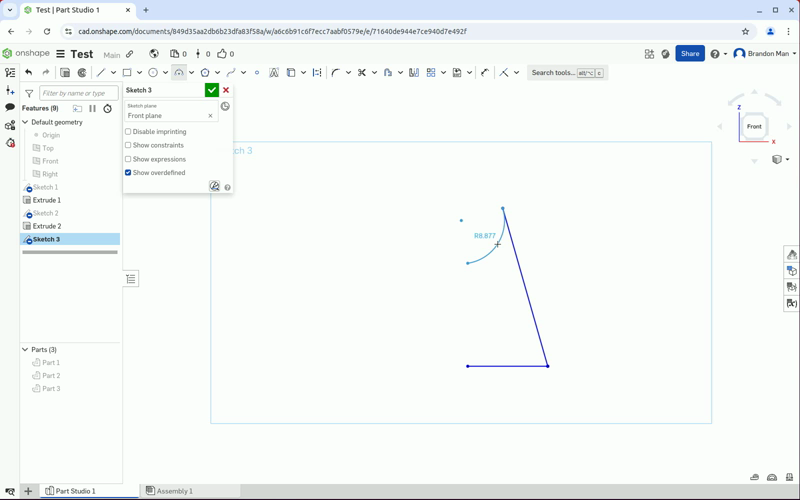
key(esc)
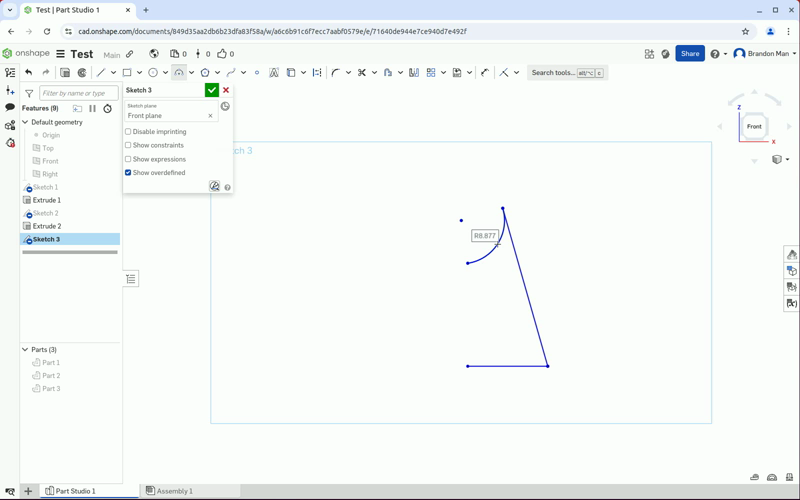
key(l)
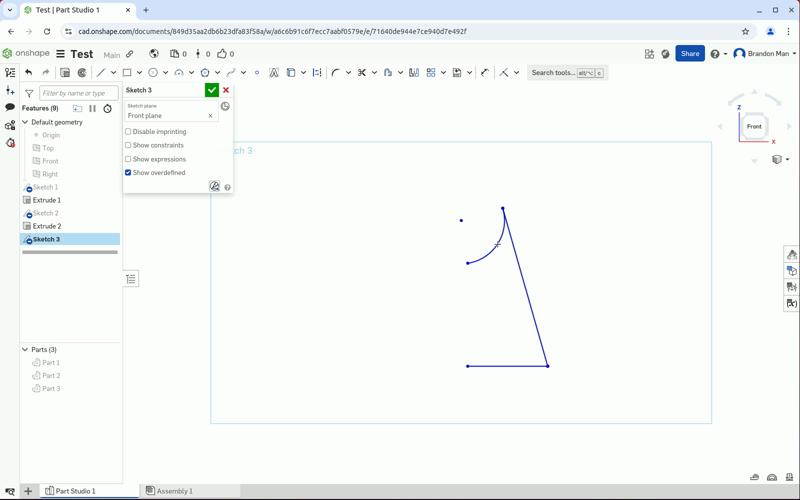
mouse_move(467, 263)
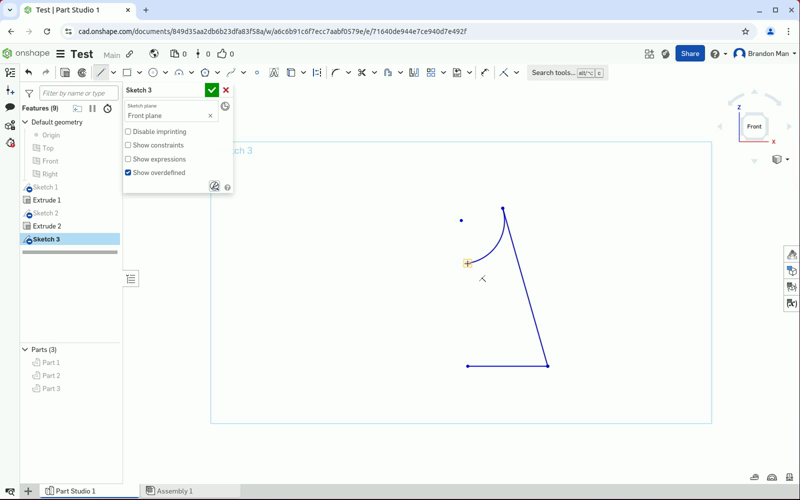
click(467, 263)
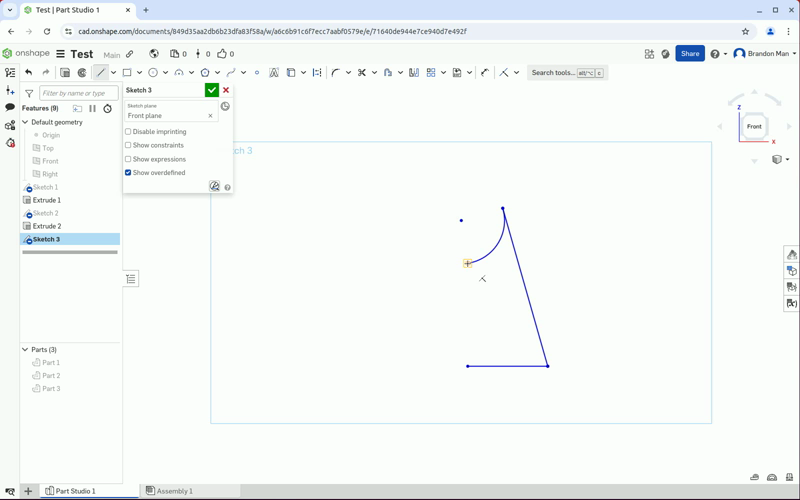
key_down(shift)
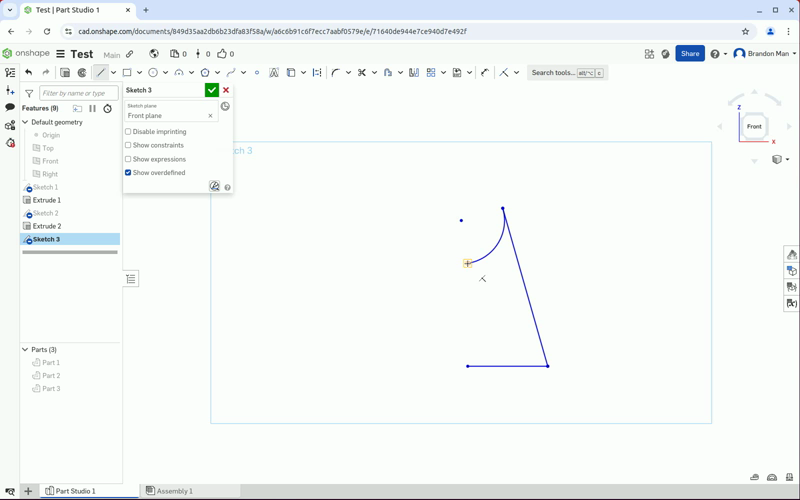
mouse_move(467, 366)
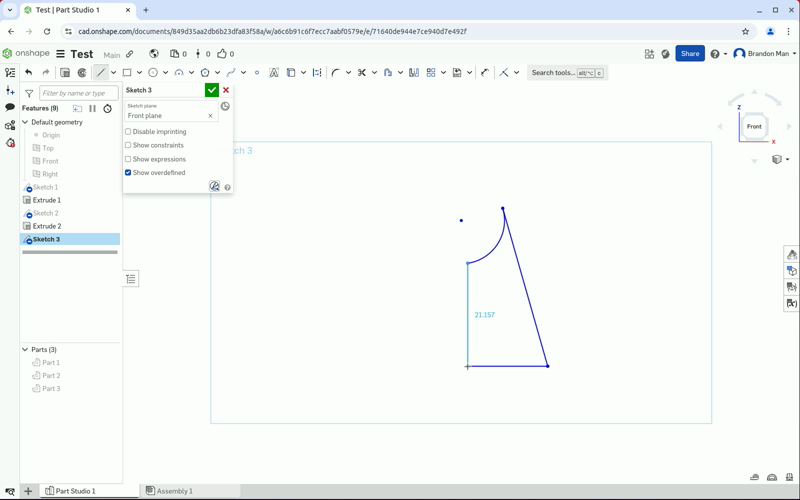
key_up(shift)
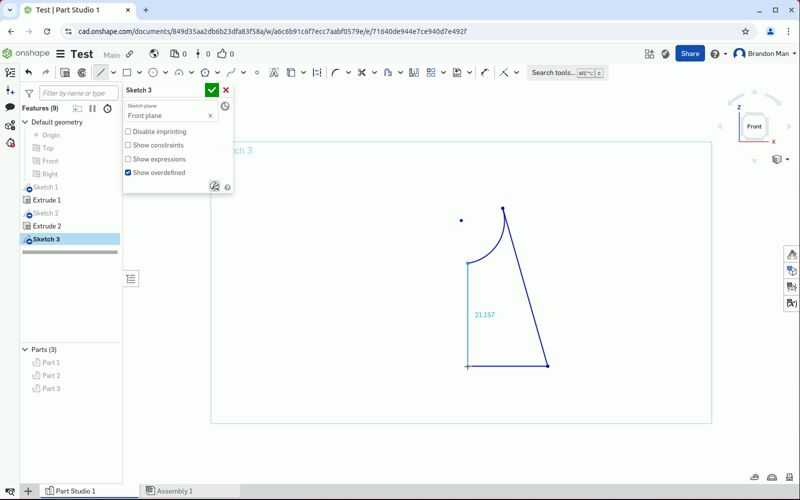
click(467, 366)
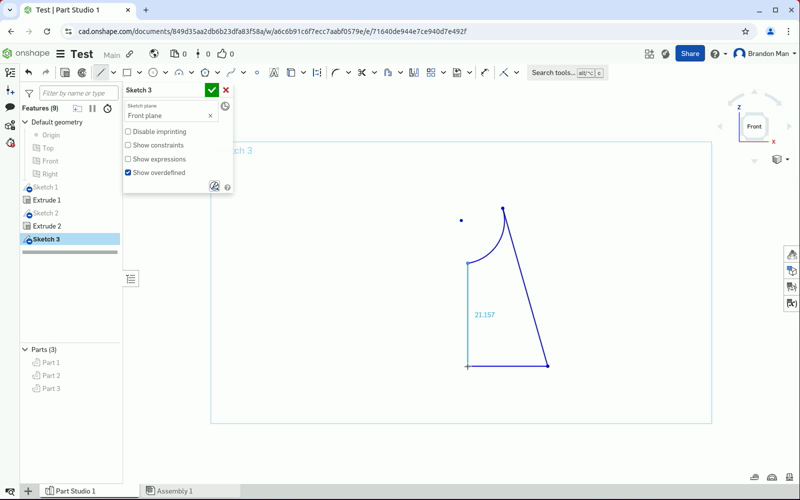
key(esc)
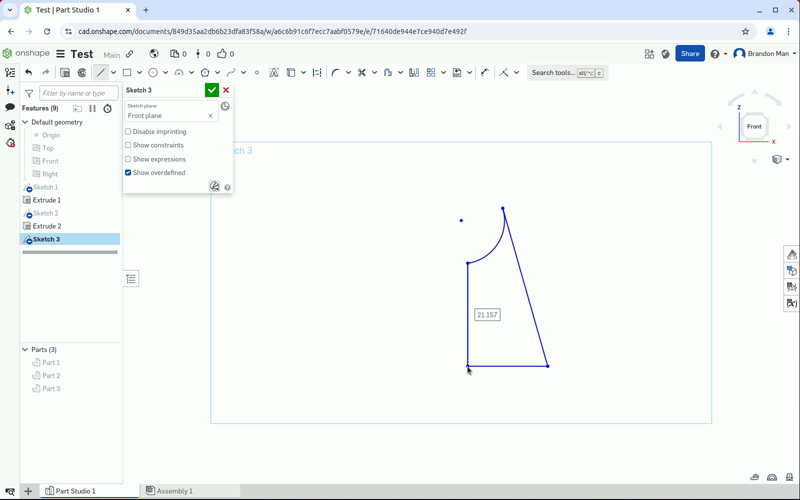
mouse_move(495, 309)
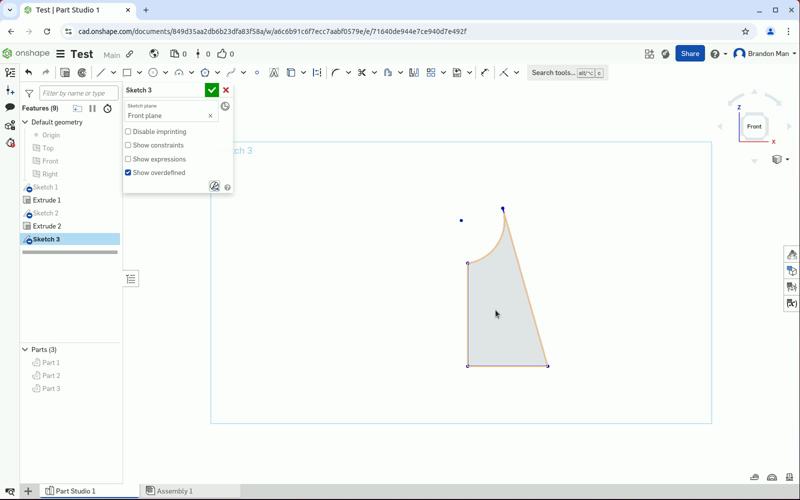
click(495, 309)
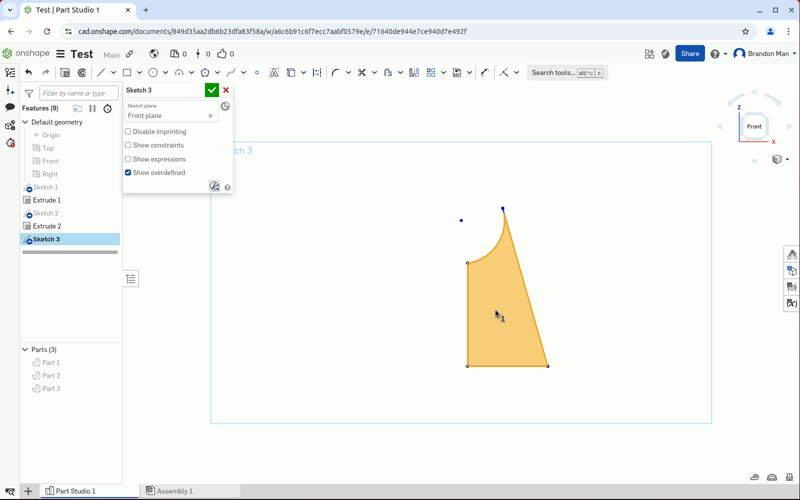
mouse_move(73, 352)
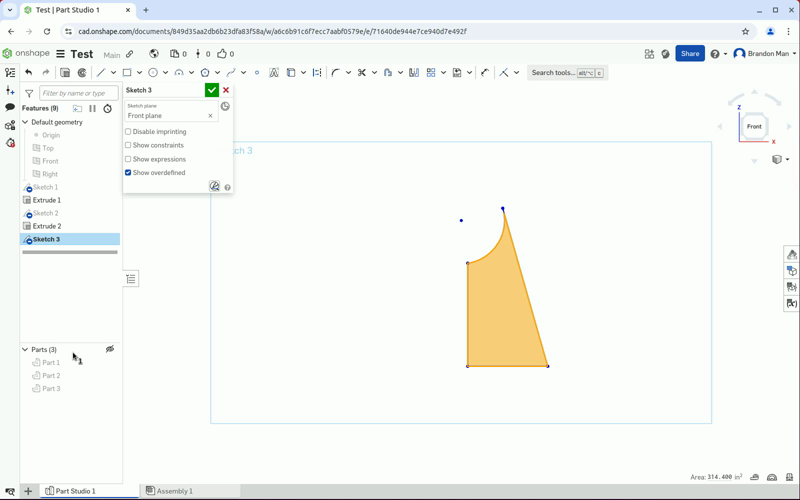
key(shift+y)
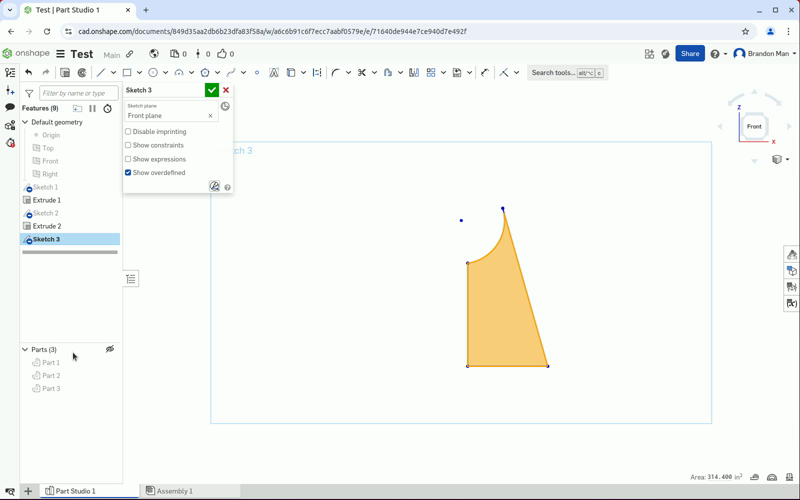
key(shift+e)
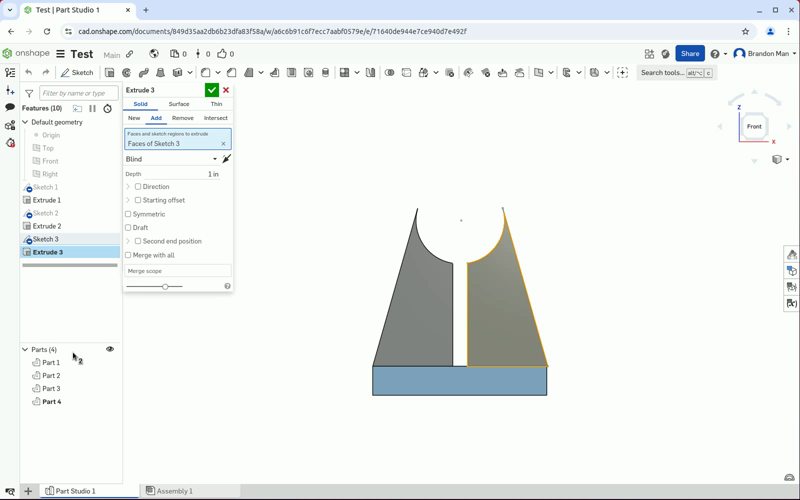
mouse_move(143, 106)
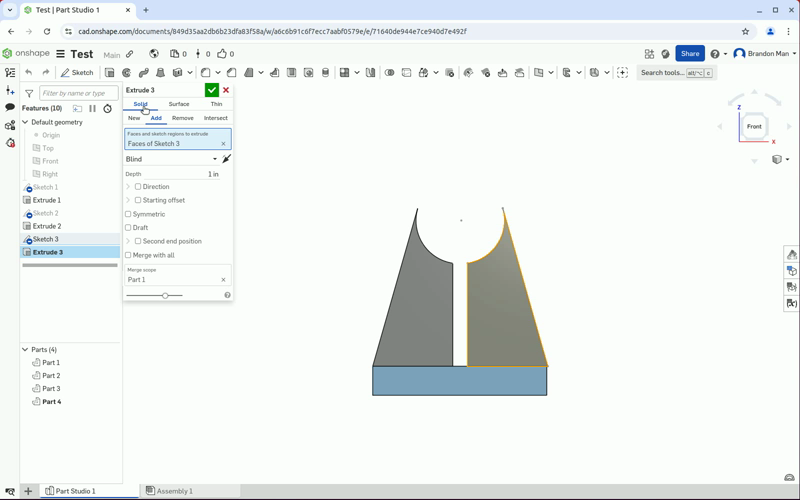
click(143, 106)
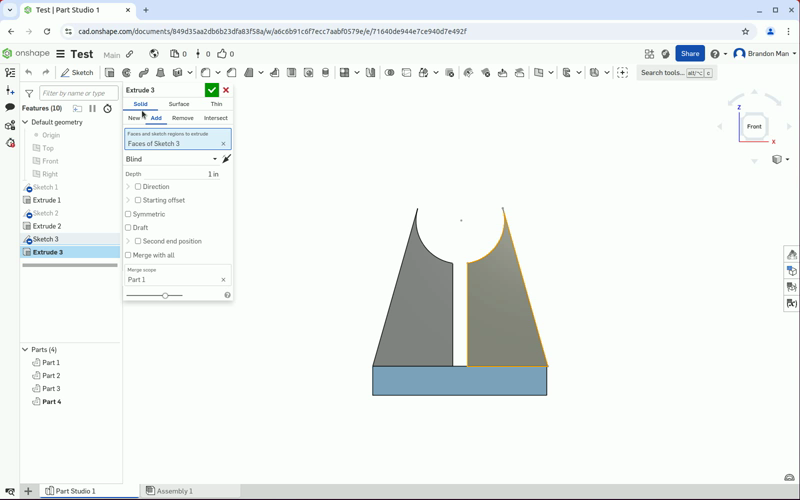
mouse_move(137, 120)
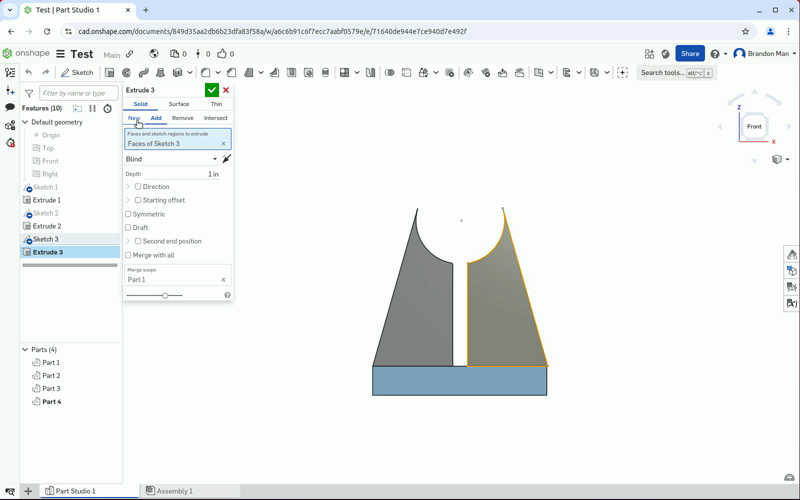
click(137, 120)
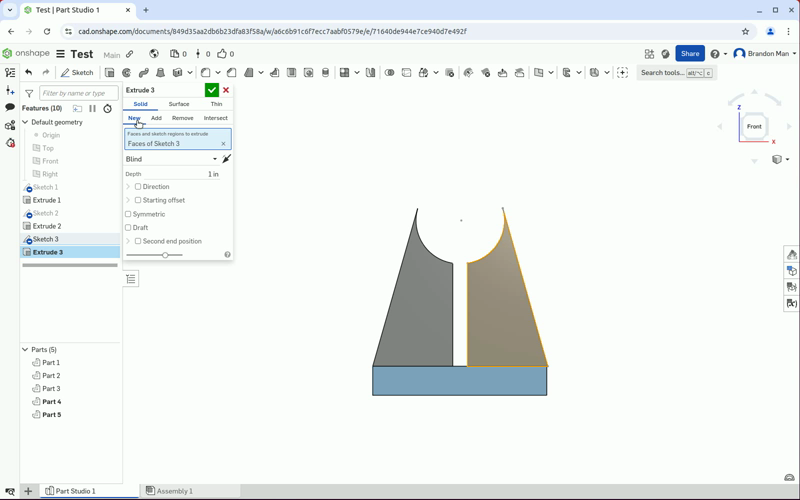
key(tab, 4)
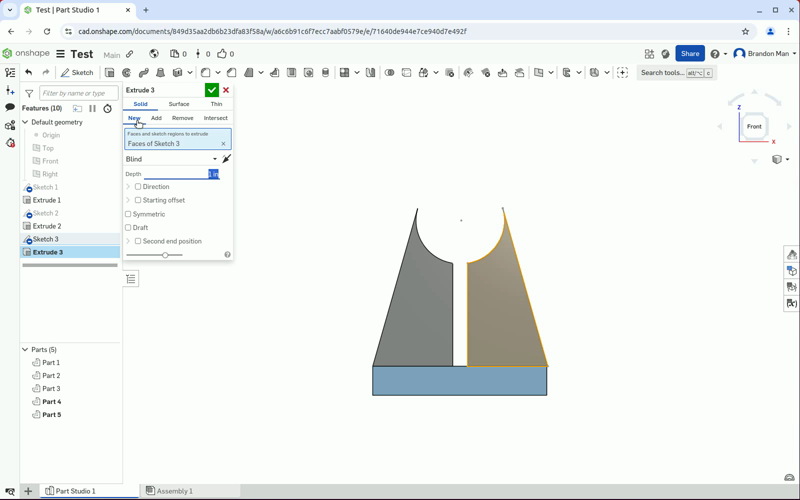
text(2.889)
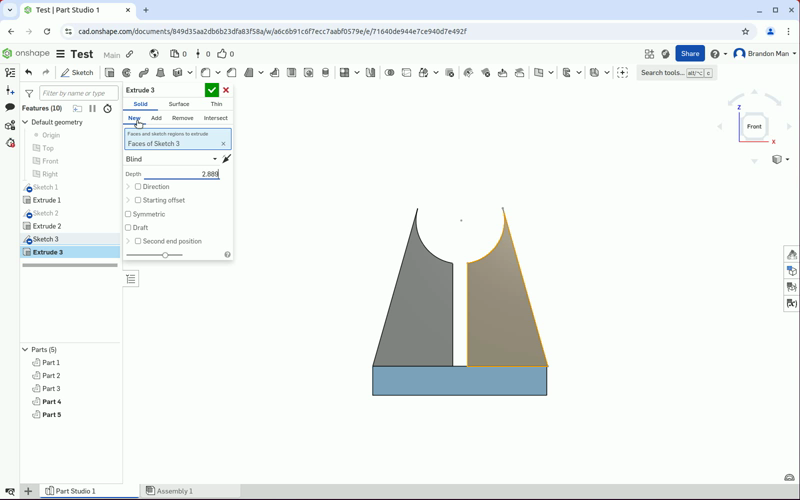
key(enter)
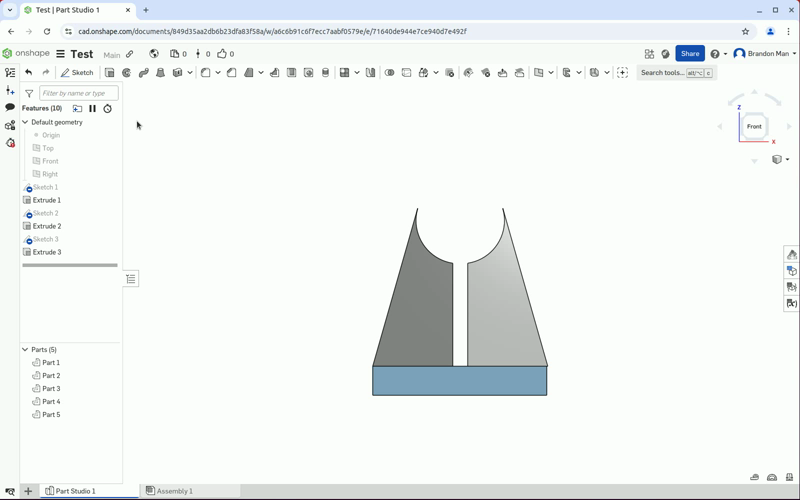
key(shift+h)
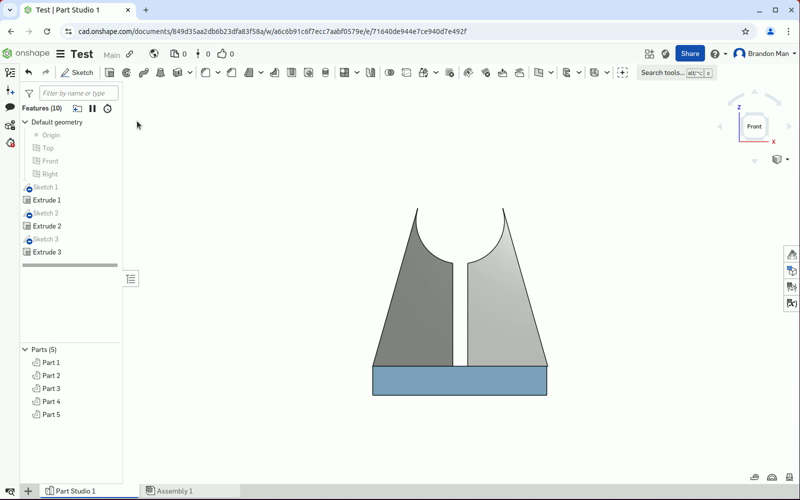
key(shift+h)
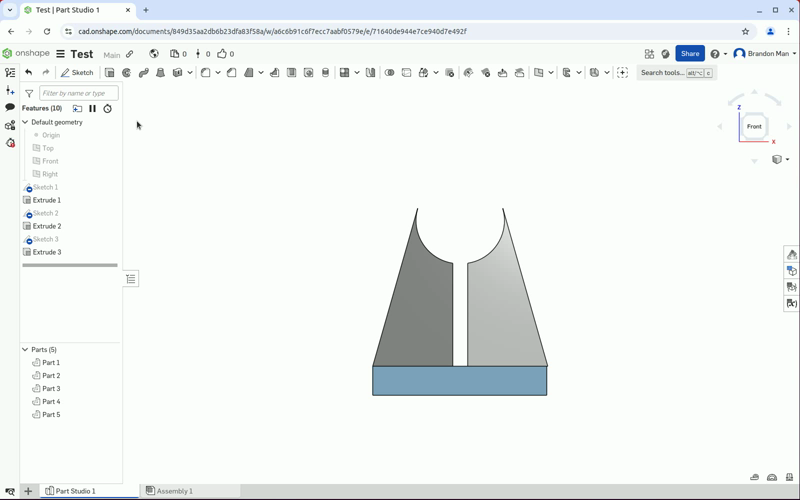
mouse_move(73, 189)
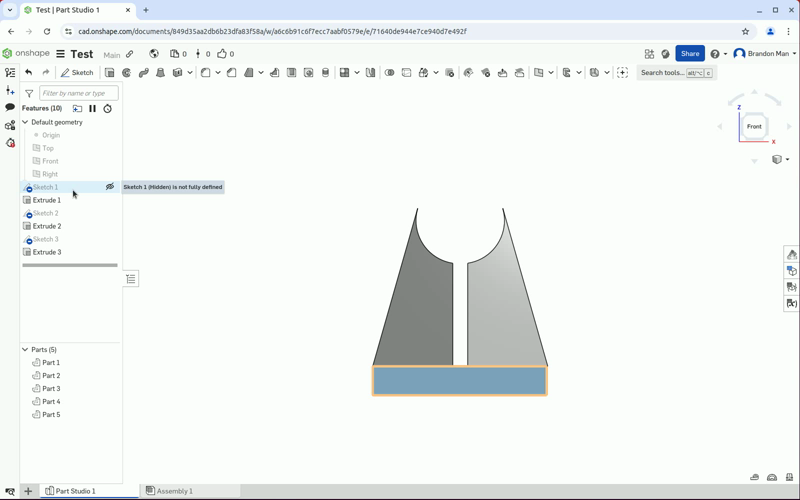
click(73, 189)
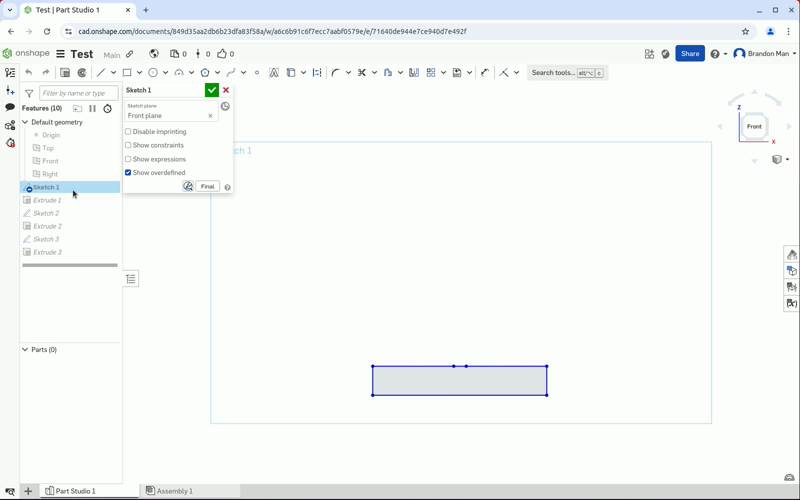
mouse_move(229, 92)
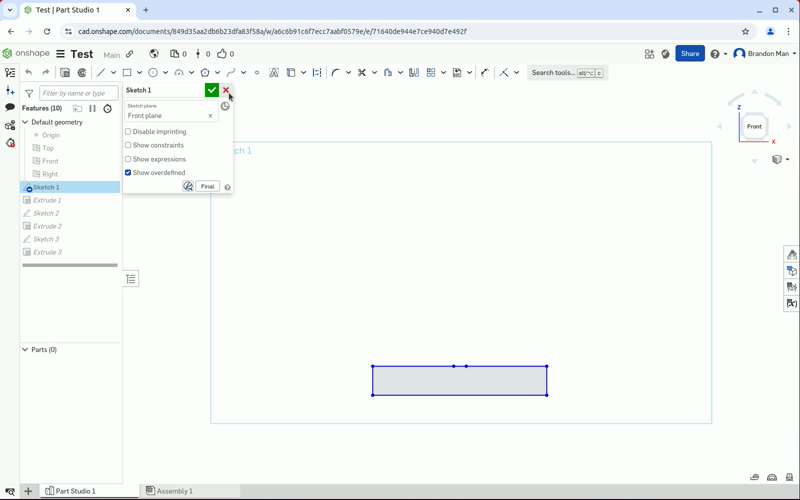
click(229, 92)
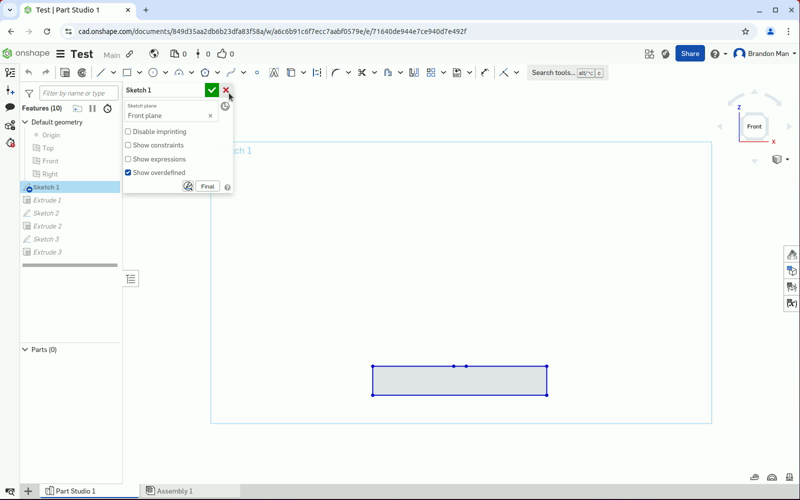
key(shift+s)
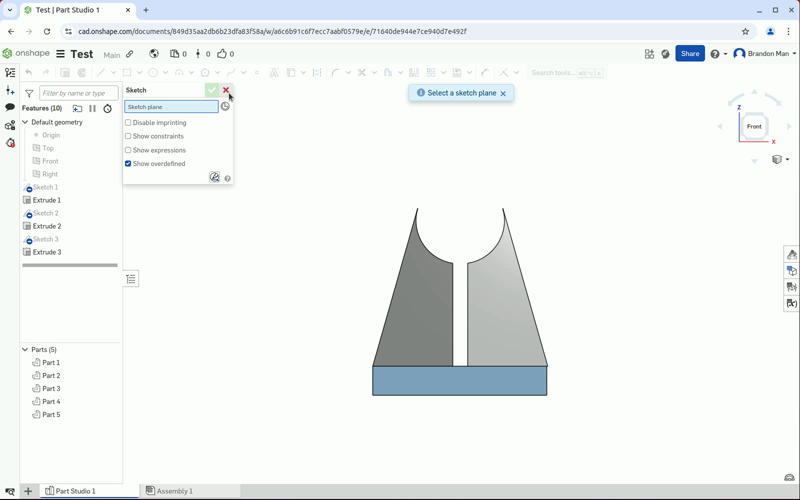
mouse_move(73, 163)
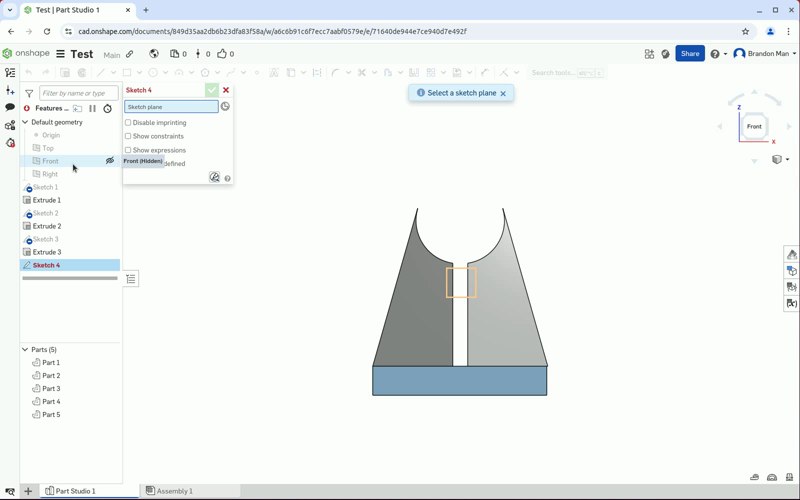
click(73, 163)
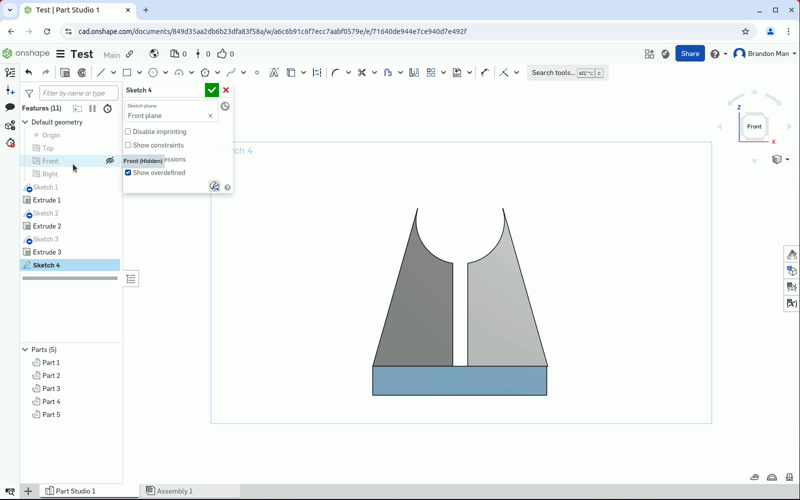
mouse_move(73, 352)
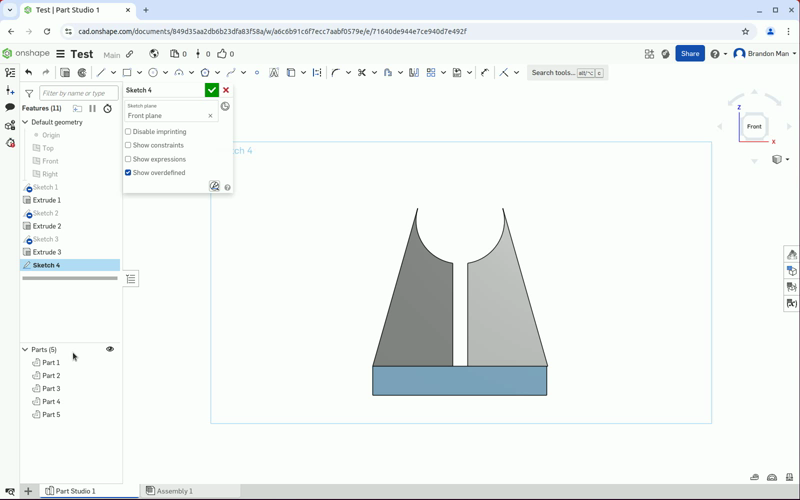
key(y)
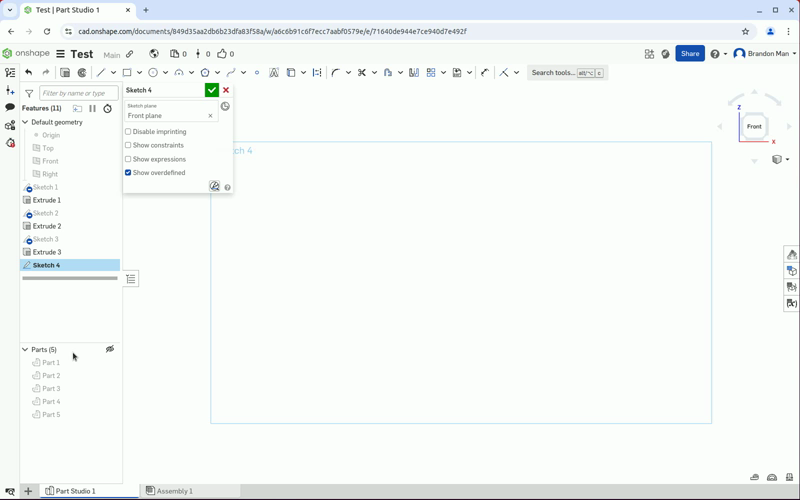
key(c)
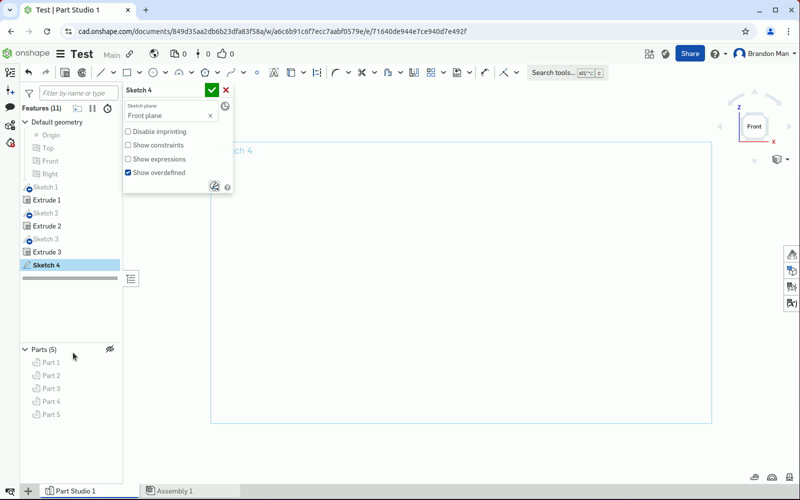
key_down(shift)
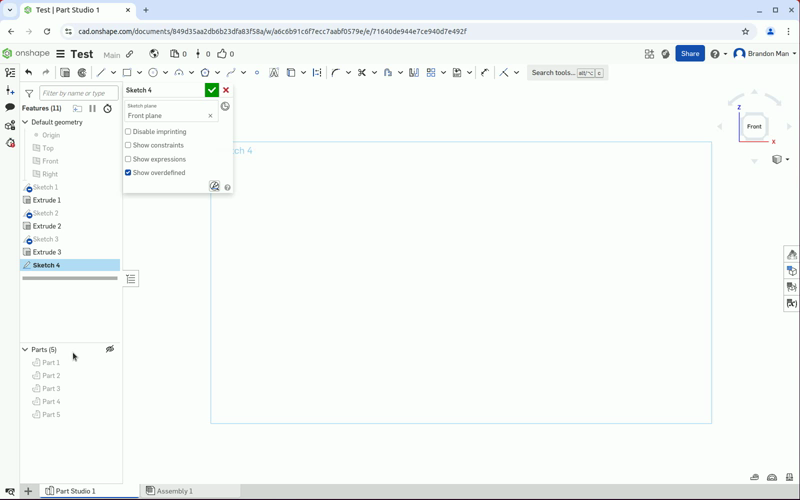
mouse_move(461, 220)
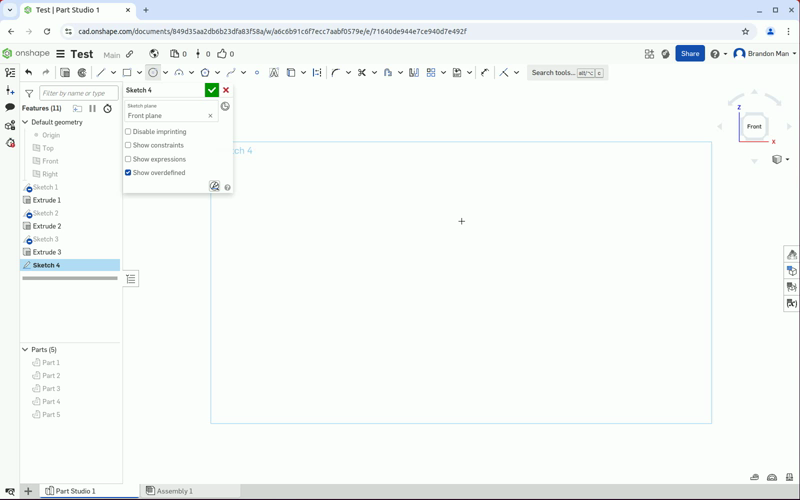
click(461, 220)
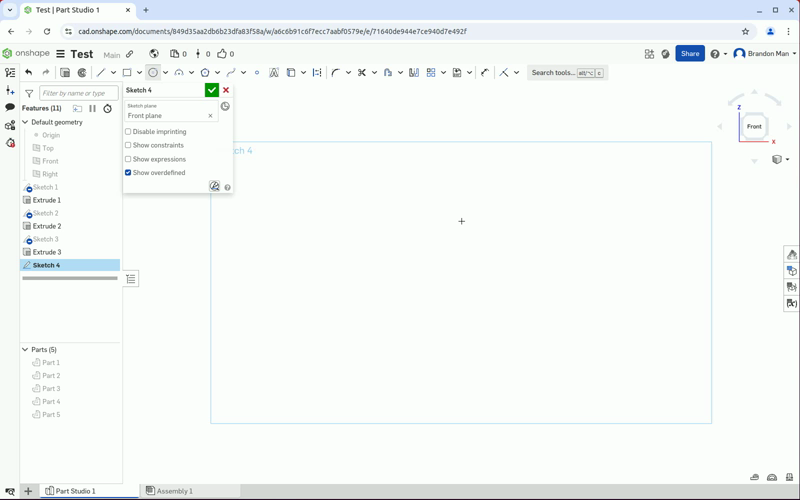
key_up(shift)
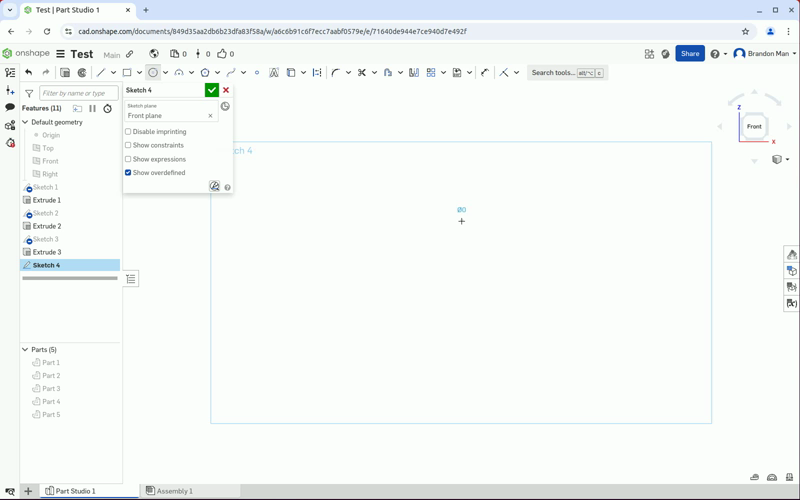
mouse_move(505, 220)
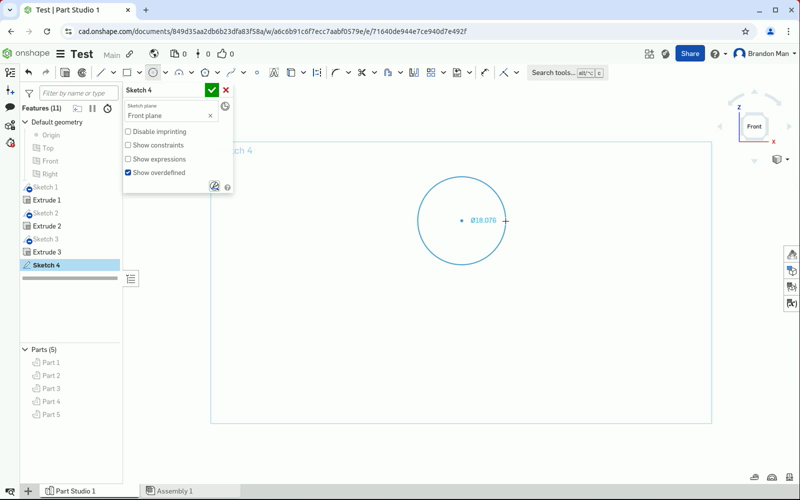
click(505, 220)
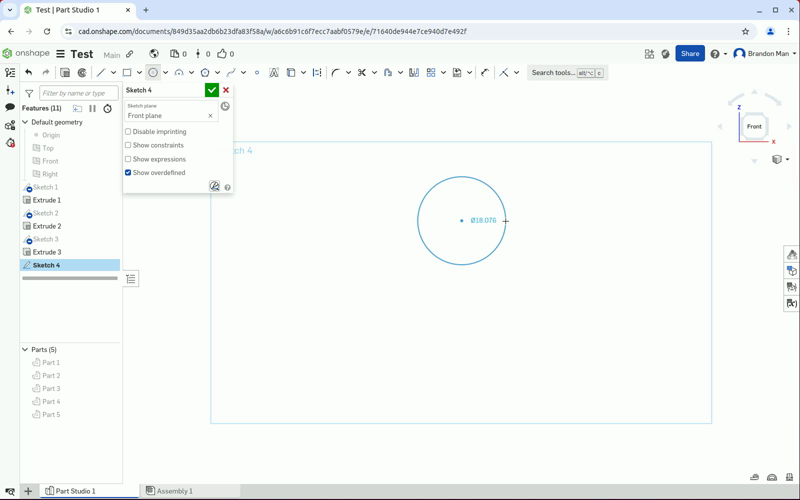
key(esc)
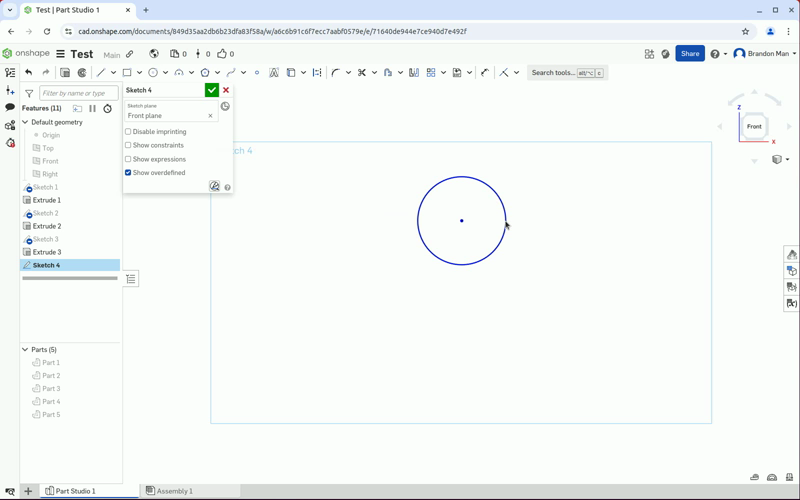
key(c)
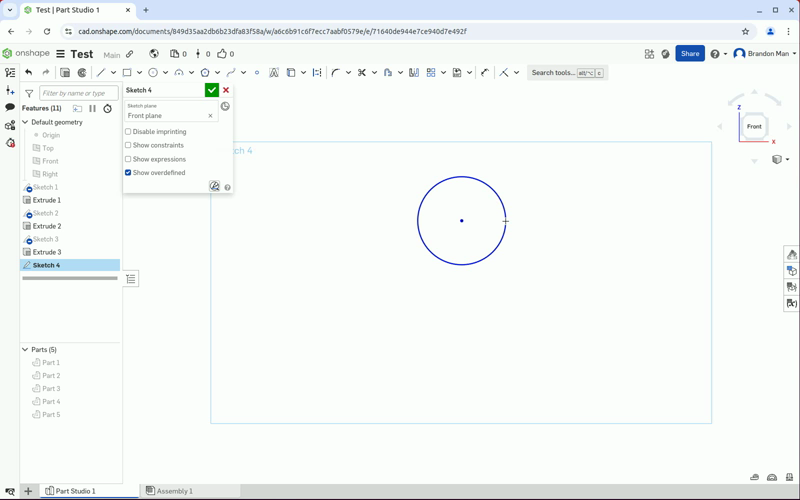
key_down(shift)
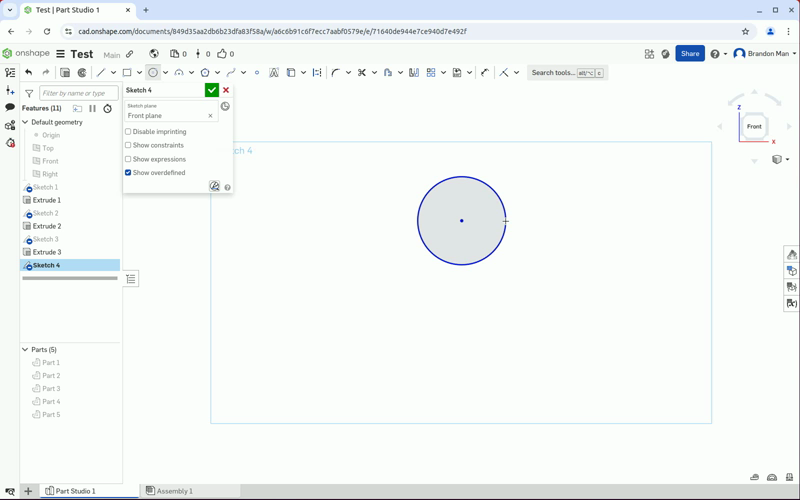
mouse_move(461, 220)
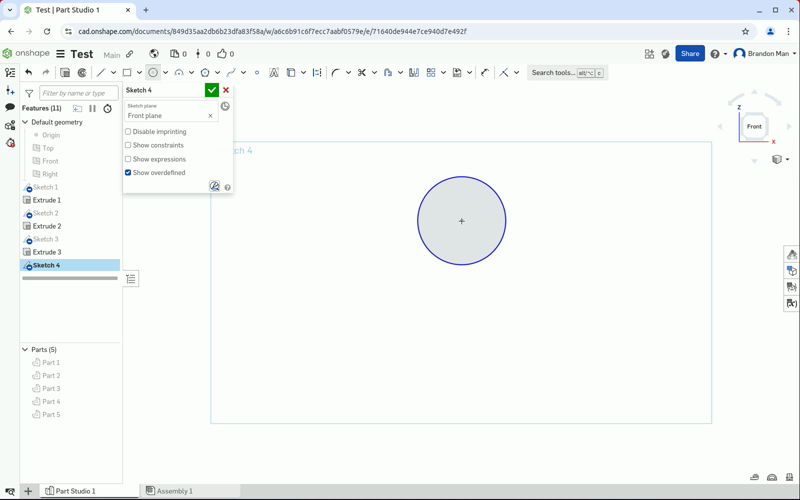
click(461, 220)
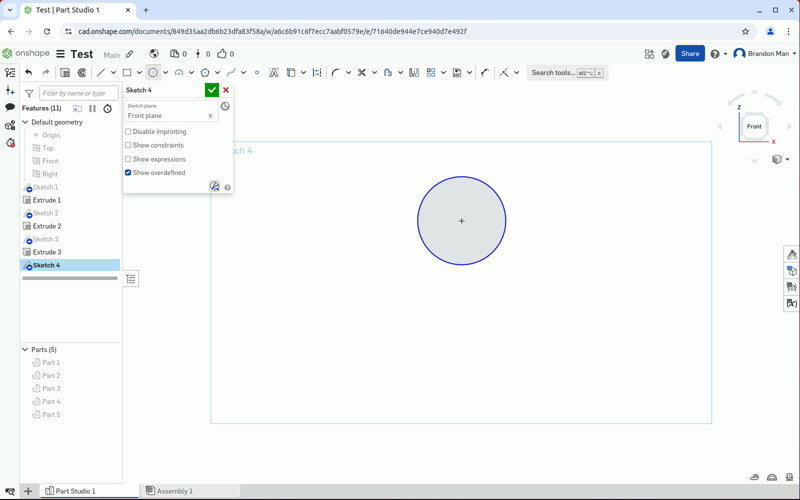
key_up(shift)
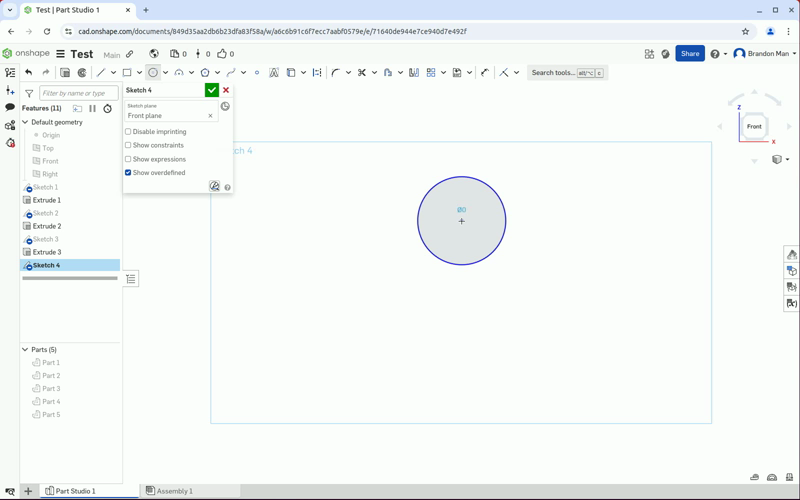
mouse_move(491, 220)
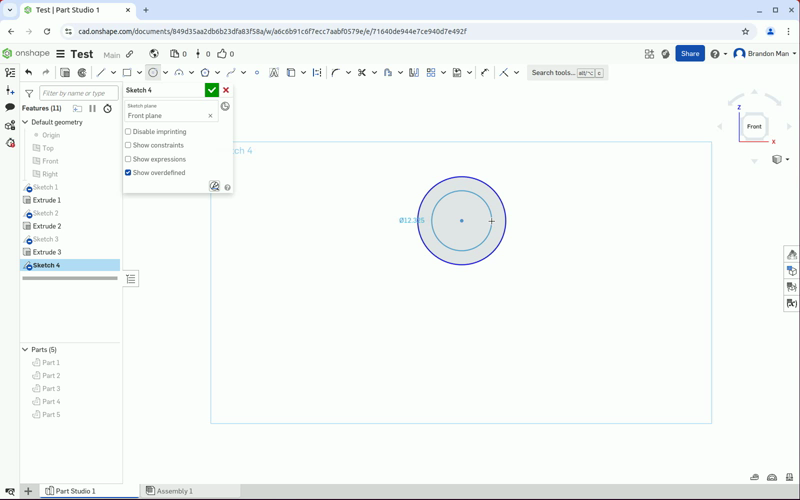
click(491, 220)
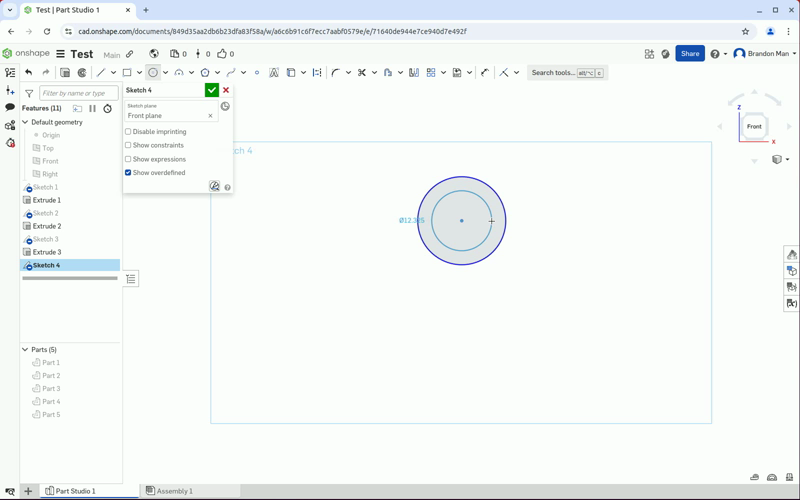
key(esc)
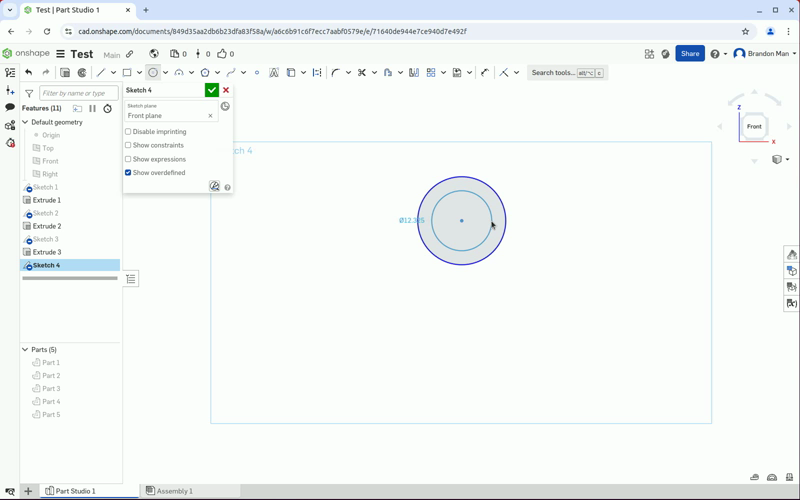
mouse_move(469, 189)
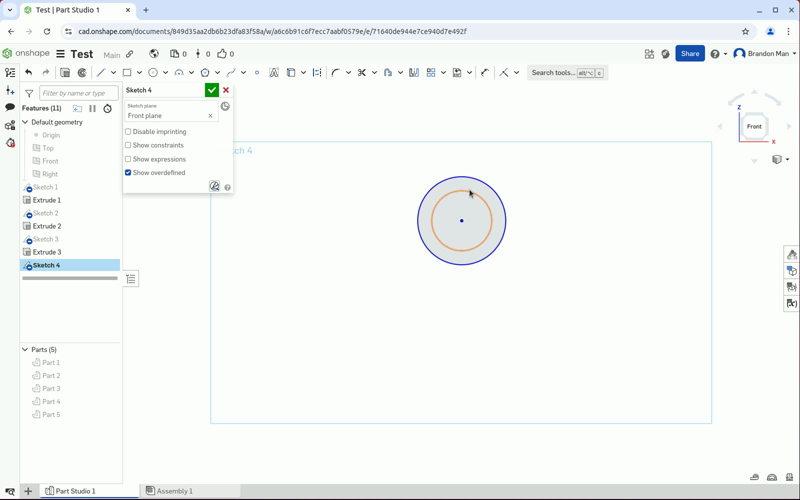
click(469, 189)
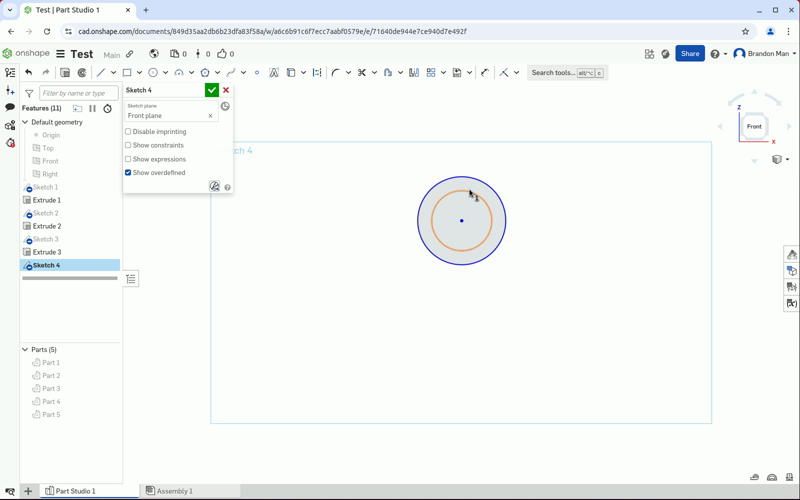
mouse_move(73, 352)
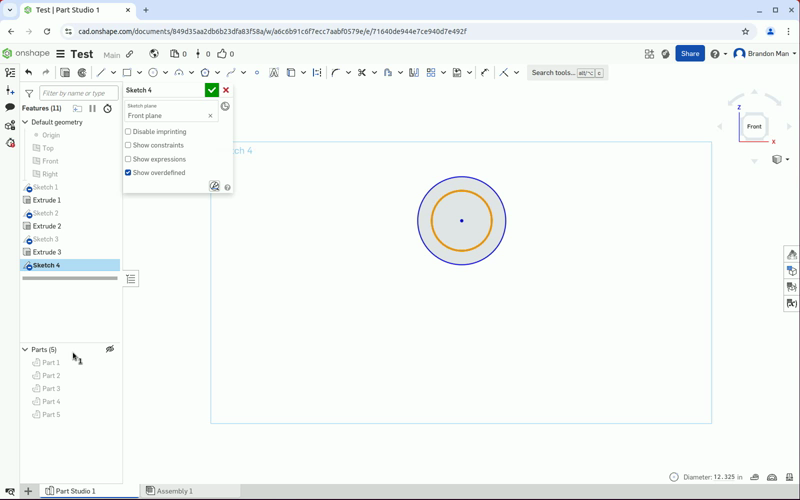
key(shift+y)
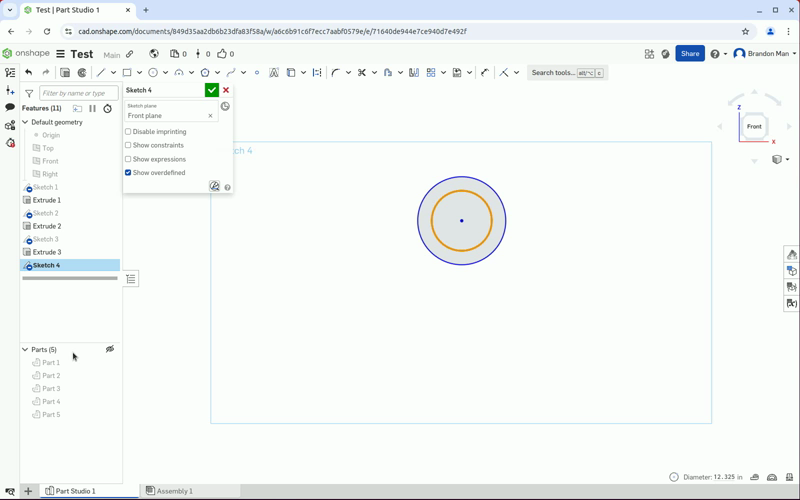
key(shift+e)
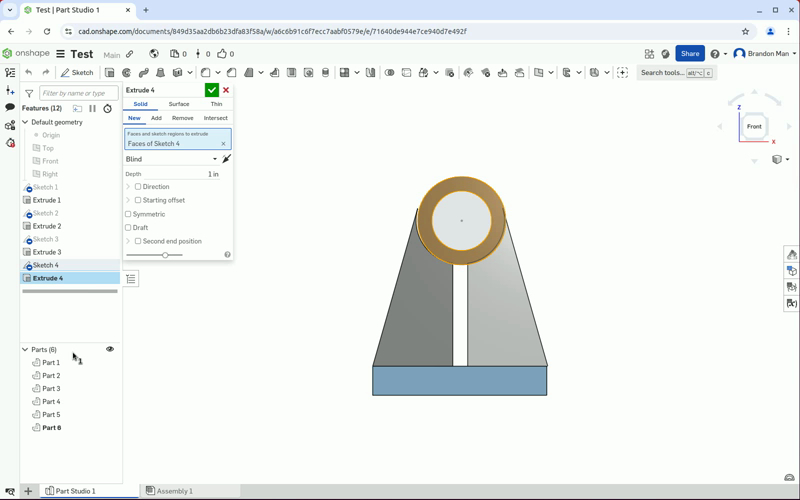
mouse_move(143, 106)
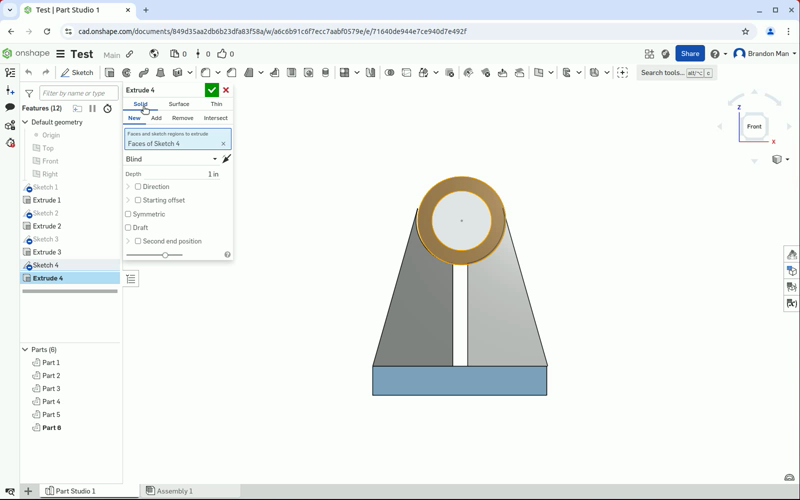
click(143, 106)
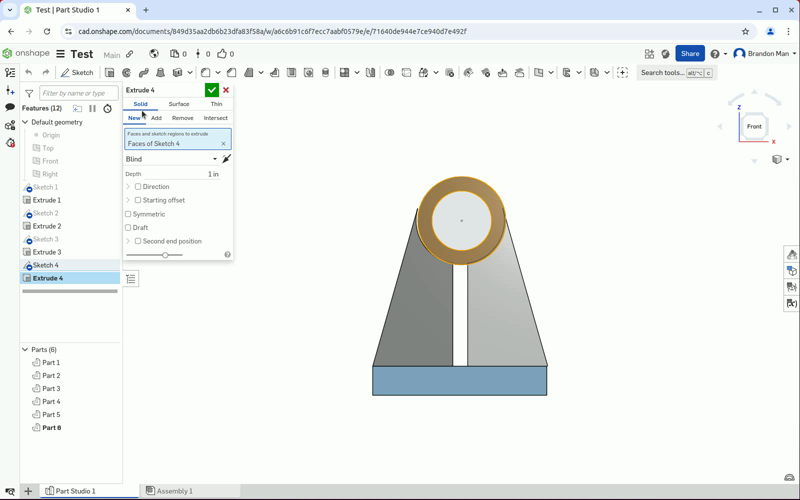
mouse_move(137, 120)
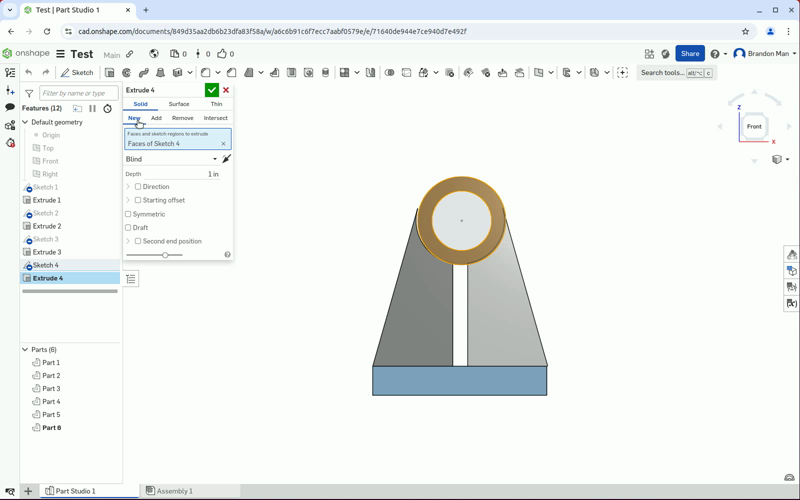
click(137, 120)
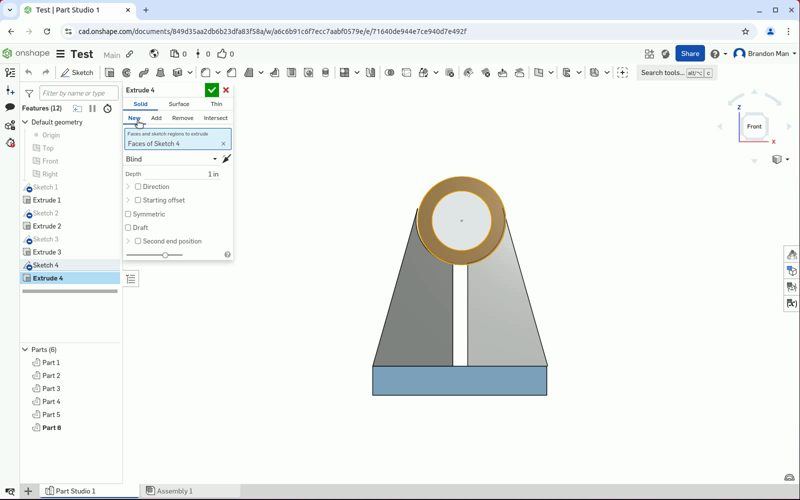
key(tab, 4)
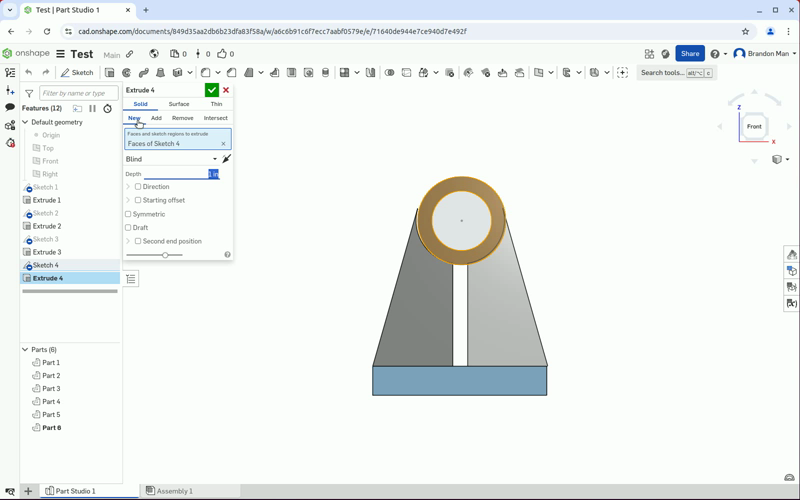
text(14.924)
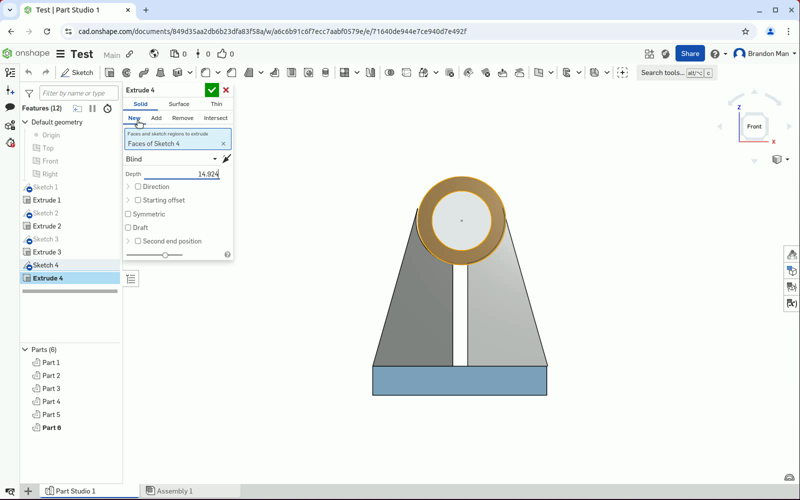
key(enter)
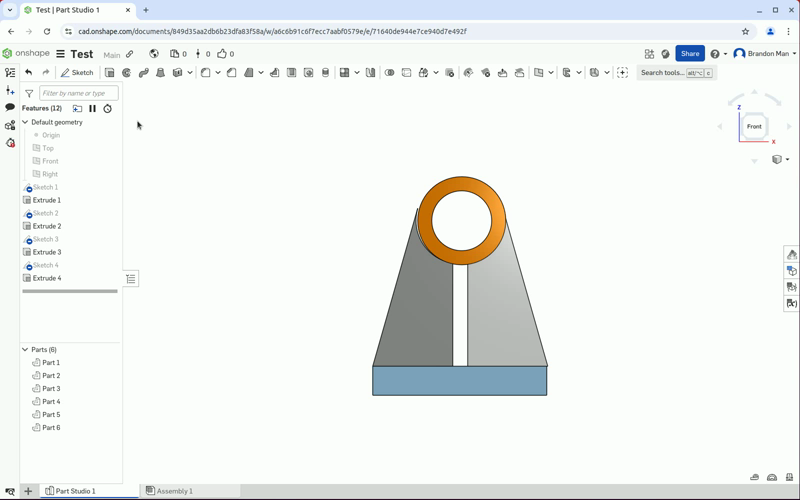
key(shift+h)
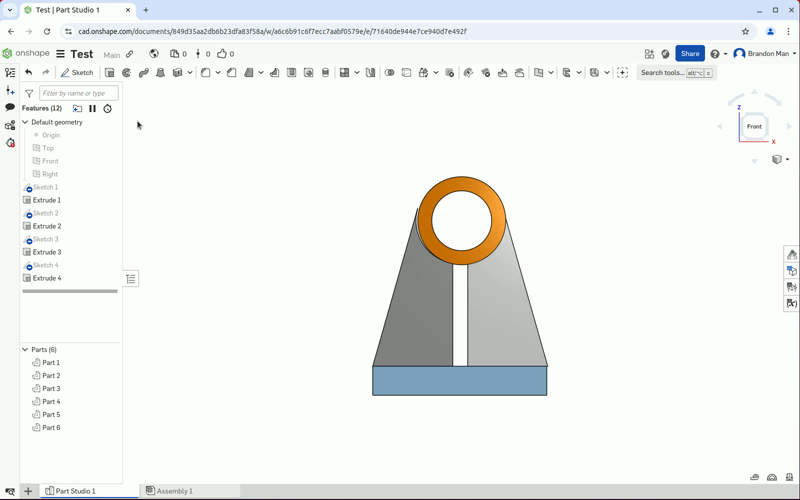
key(shift+h)
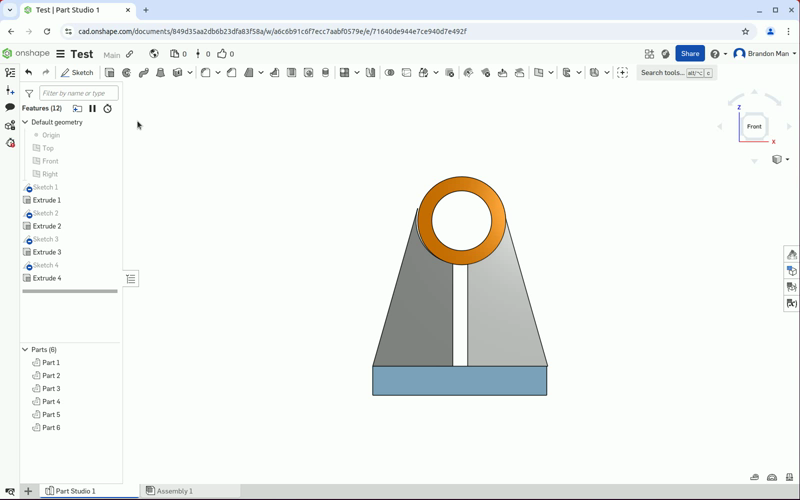
mouse_move(73, 189)
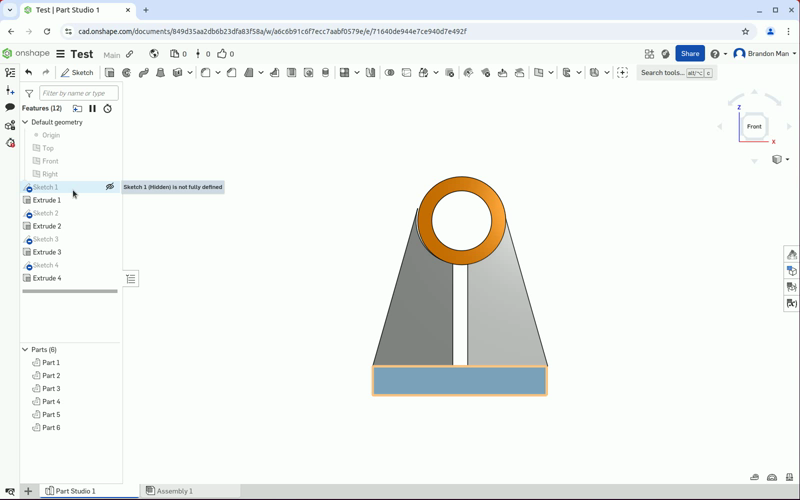
click(73, 189)
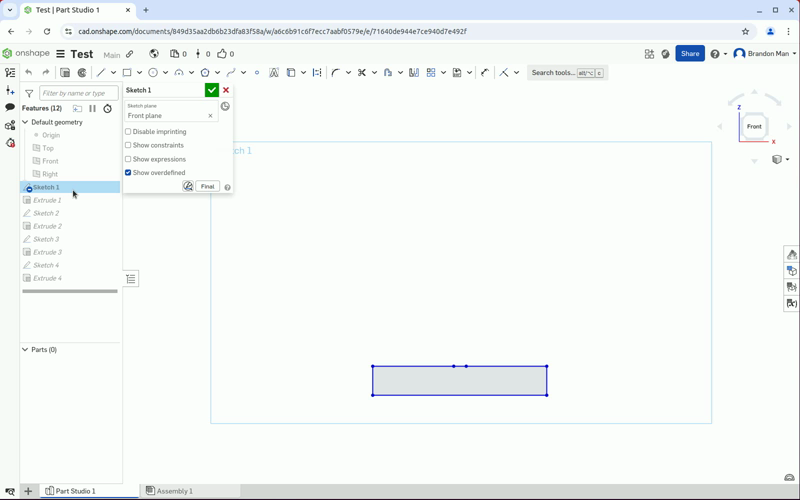
mouse_move(229, 92)
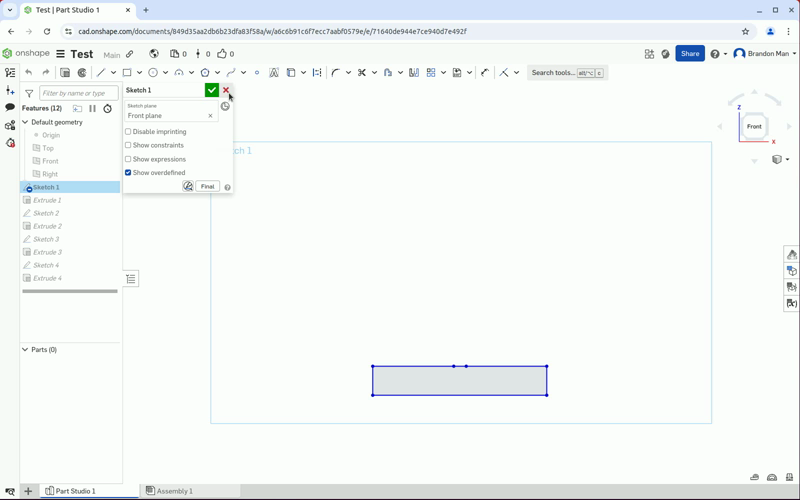
click(229, 92)
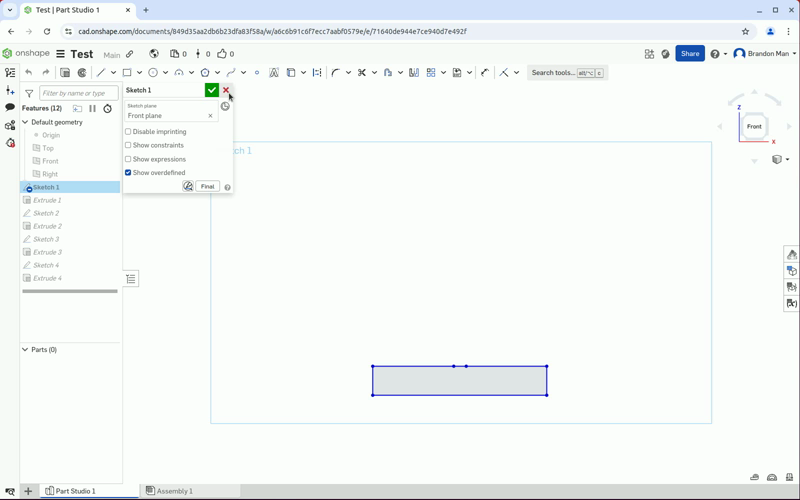
key(shift+s)
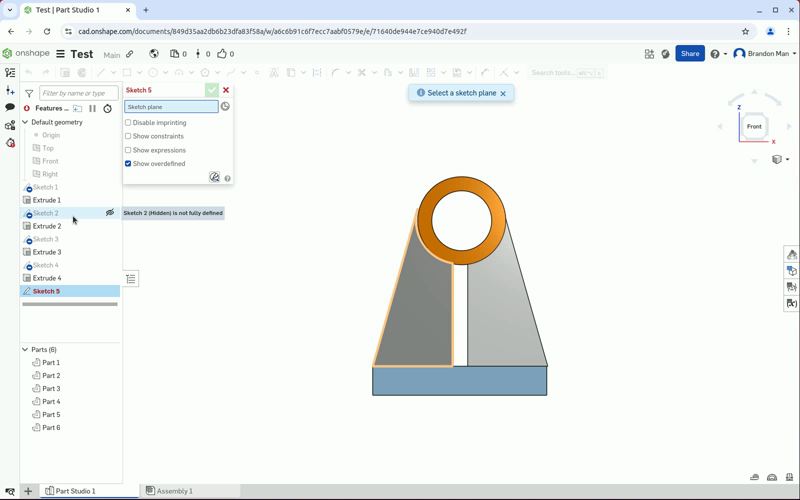
scroll(3)
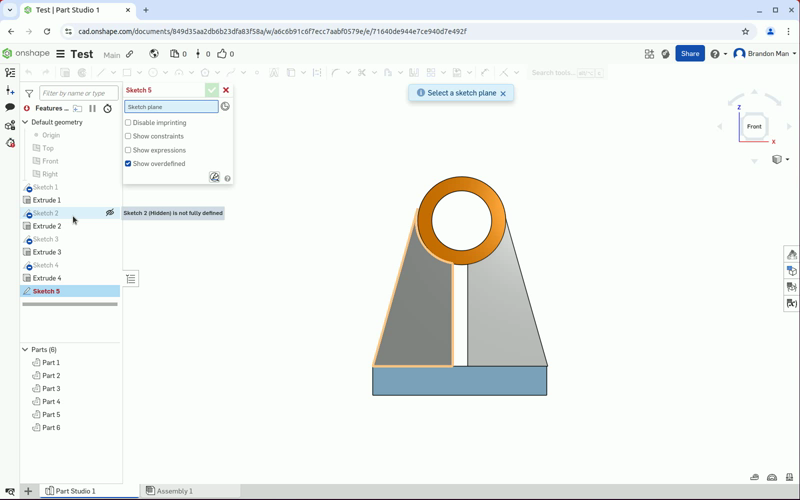
mouse_move(73, 163)
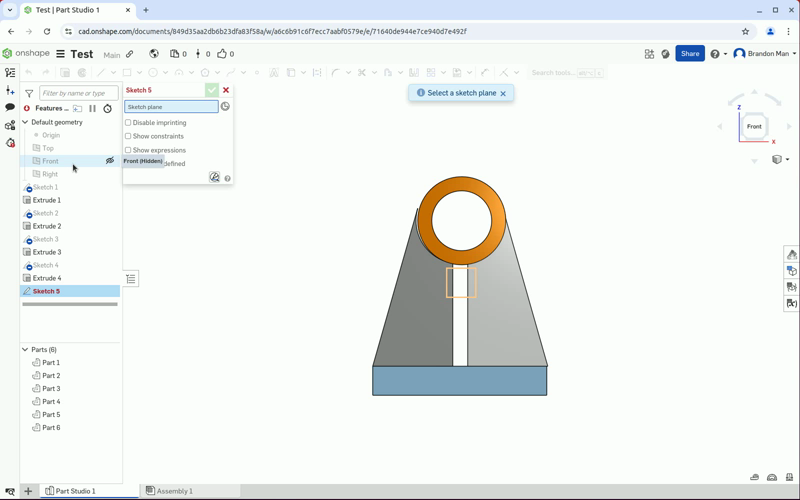
click(73, 163)
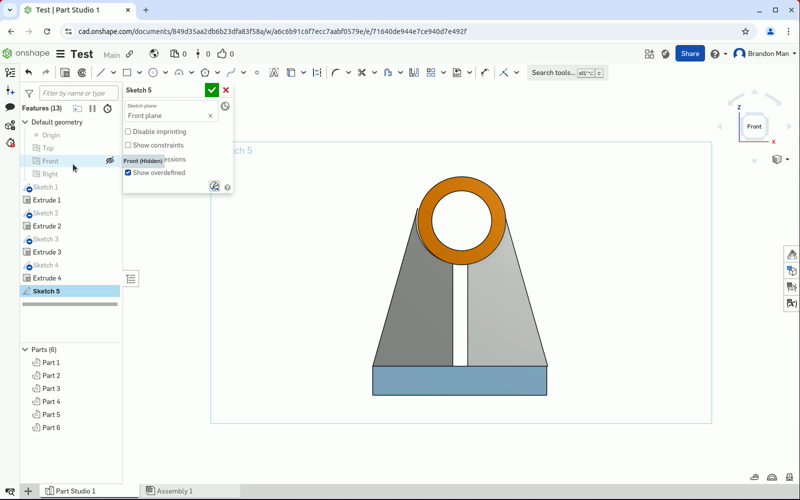
mouse_move(73, 352)
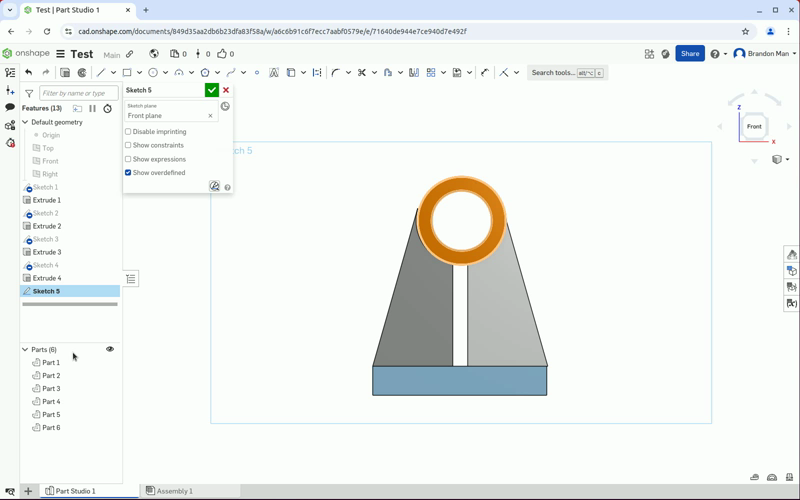
key(y)
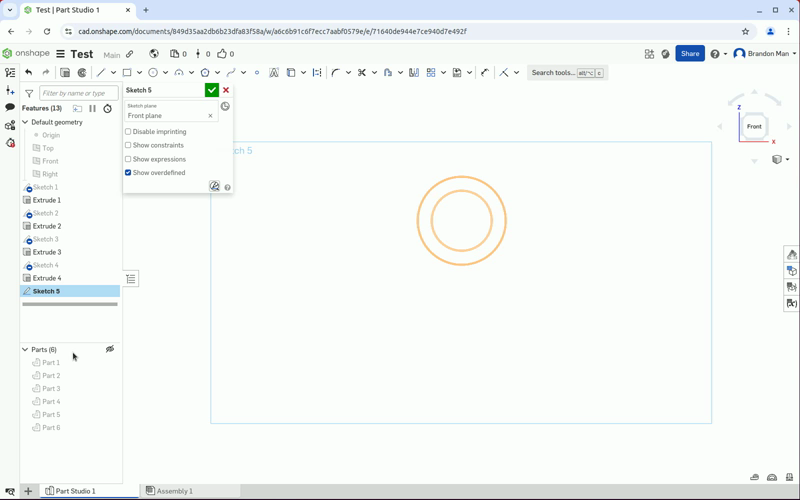
key(l)
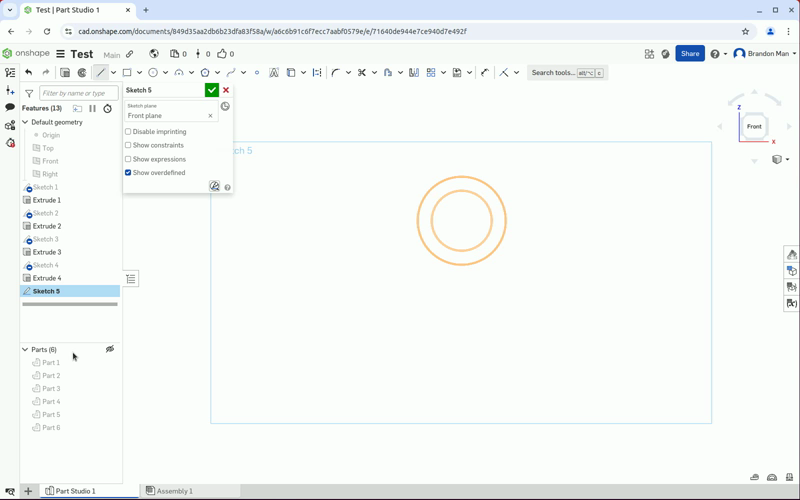
key_down(shift)
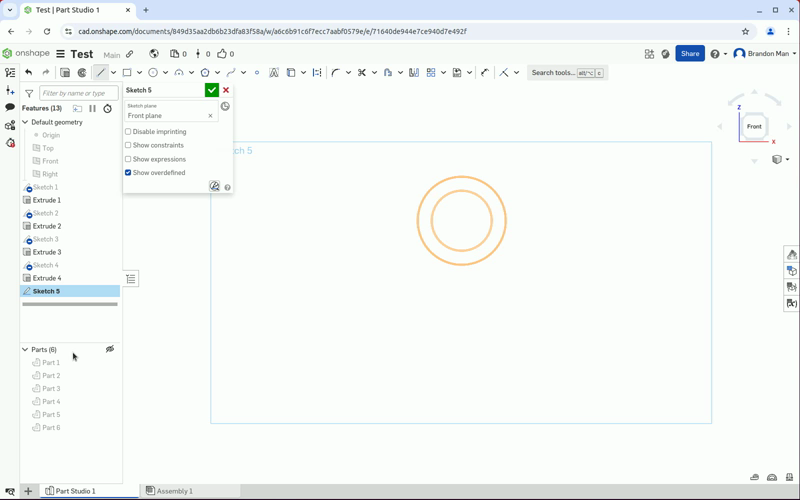
mouse_move(453, 366)
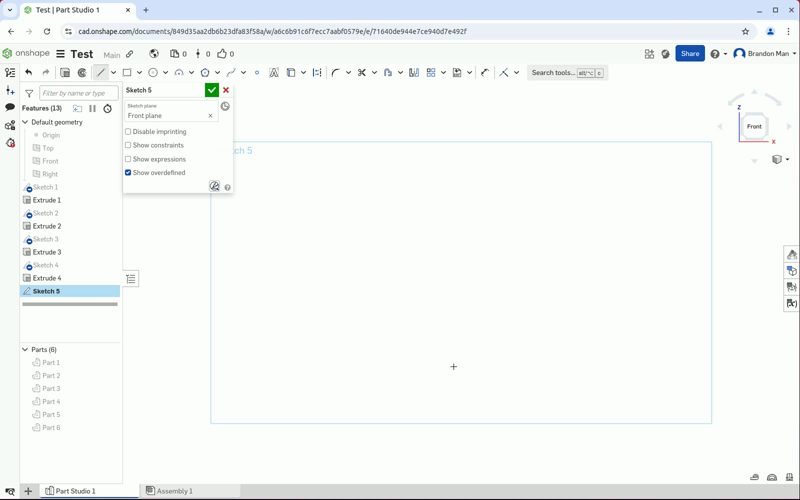
click(453, 366)
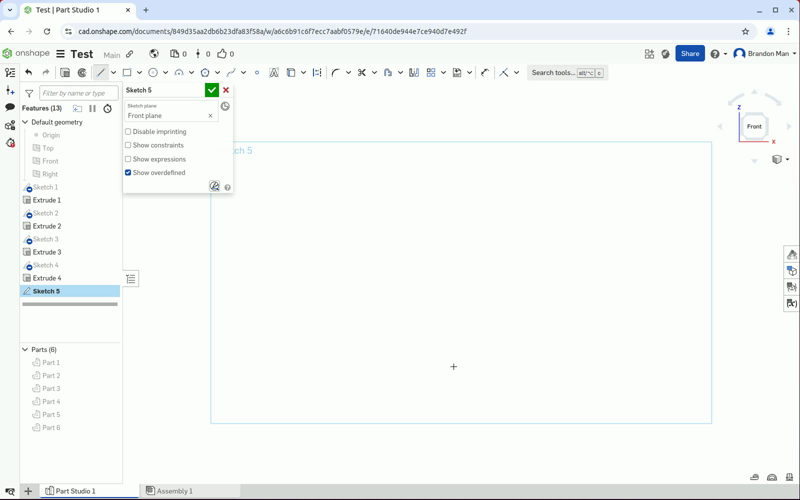
key_up(shift)
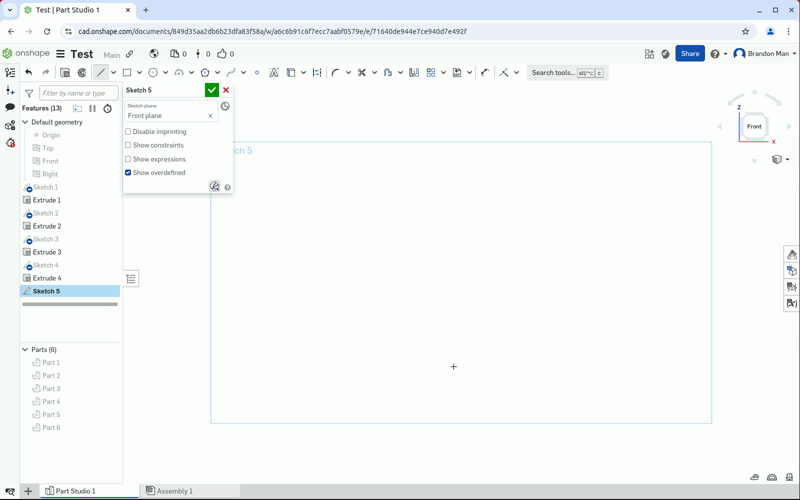
key_down(shift)
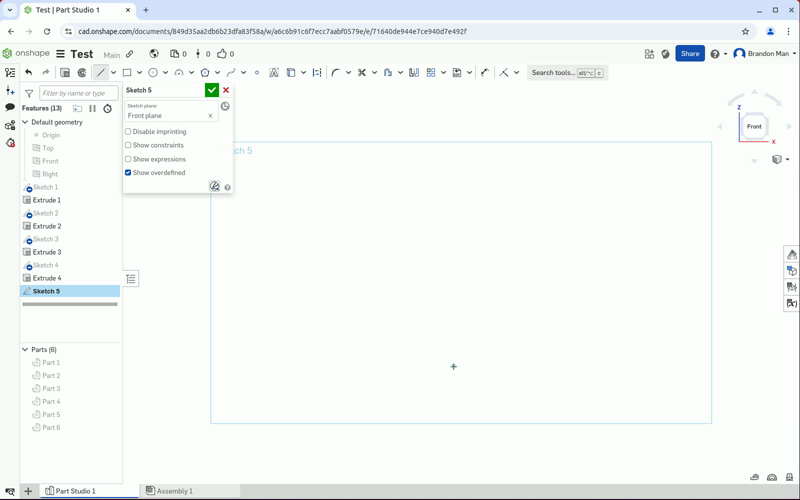
mouse_move(483, 366)
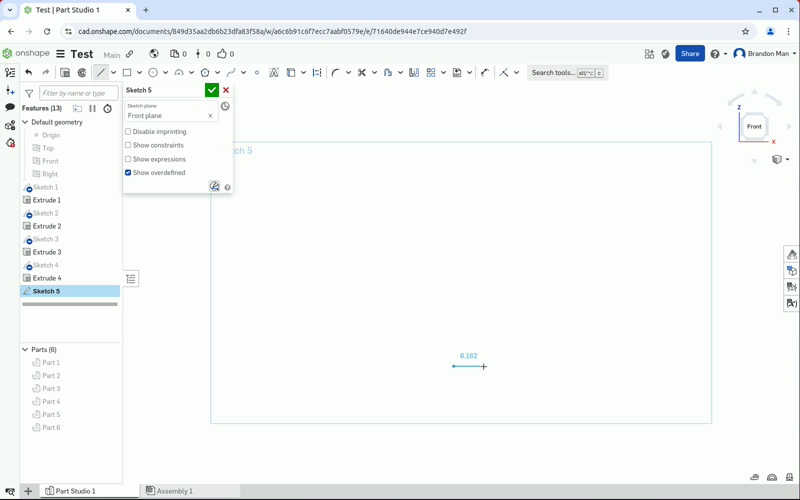
mouse_move(467, 366)
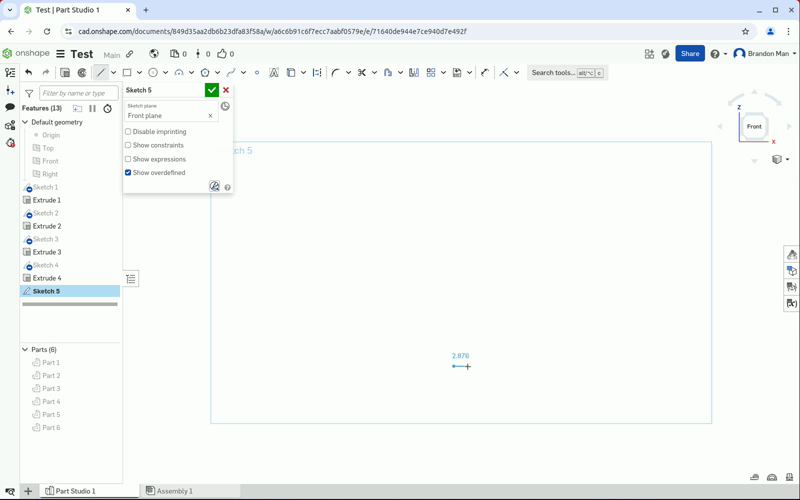
click(467, 366)
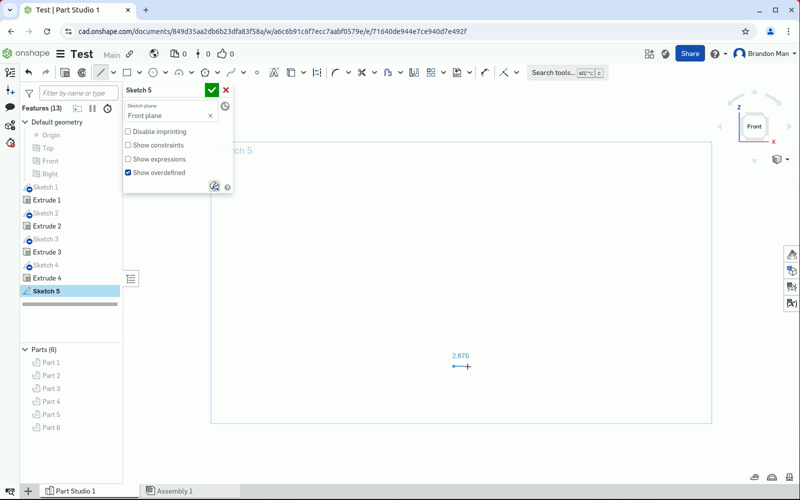
key_up(shift)
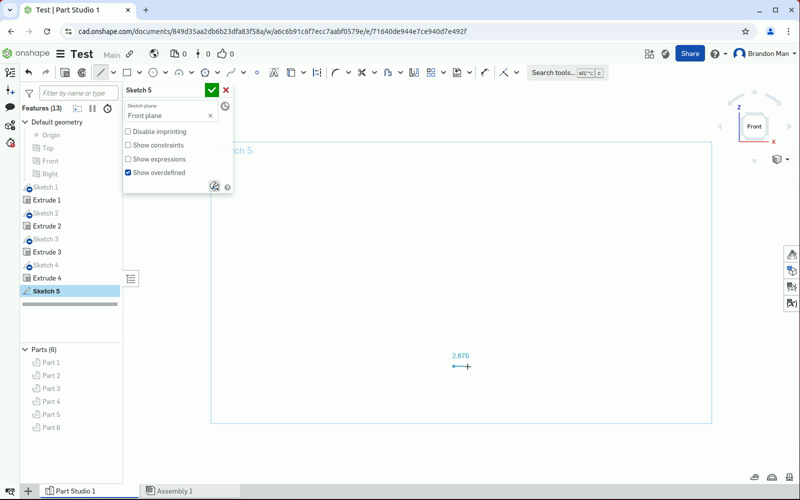
key_down(shift)
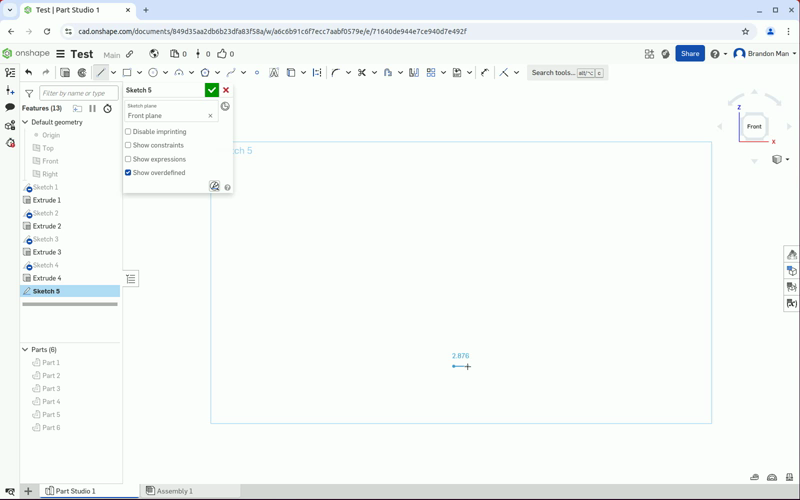
mouse_move(467, 262)
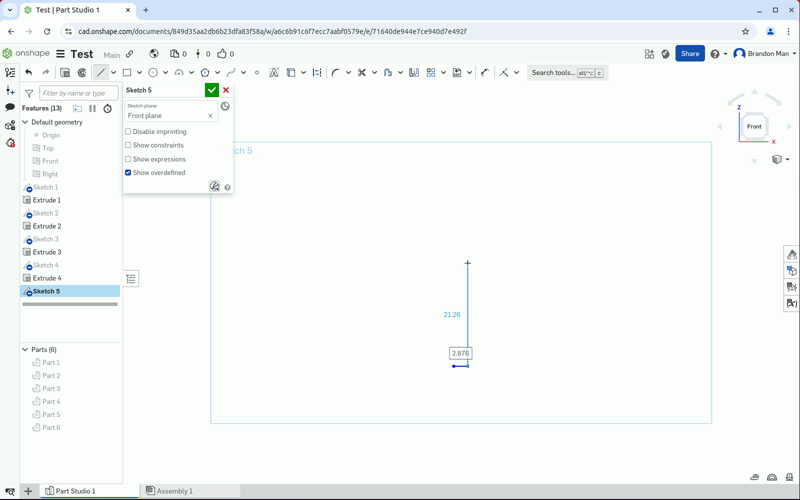
click(467, 262)
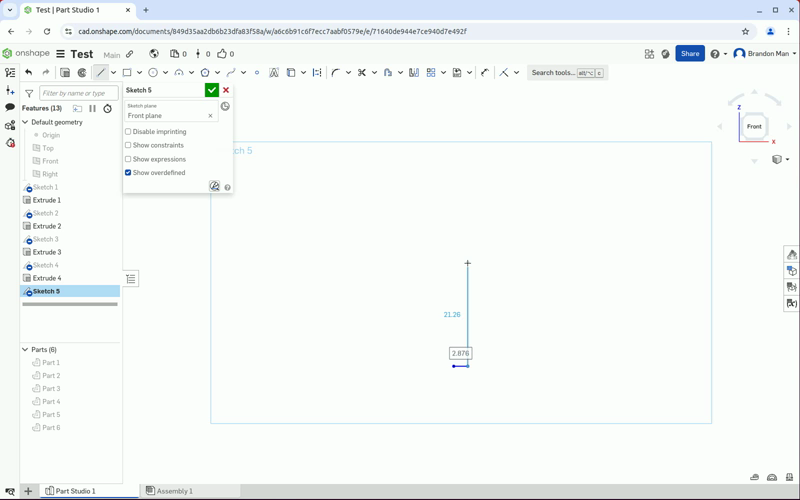
key_up(shift)
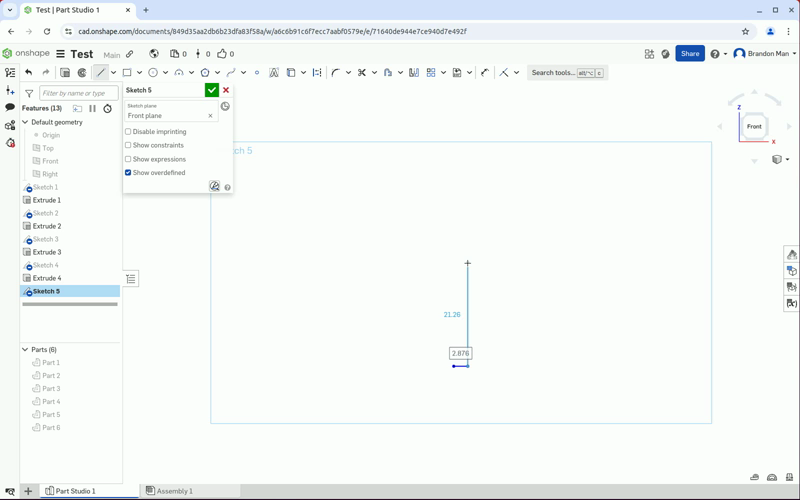
key(esc)
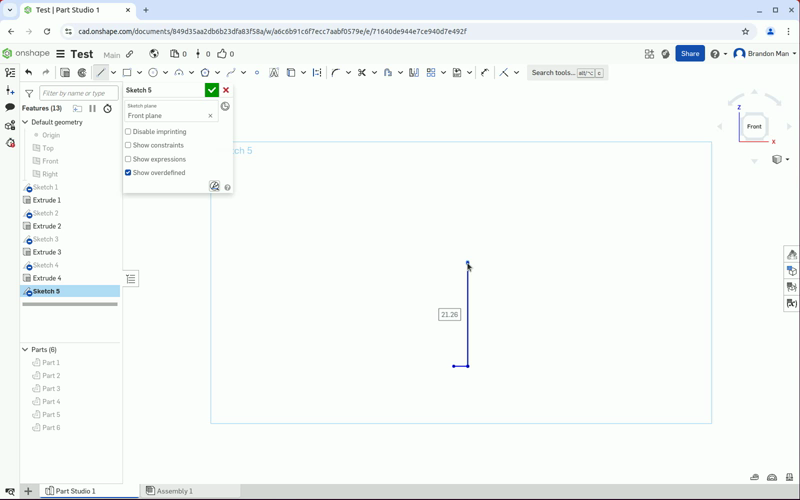
key(a)
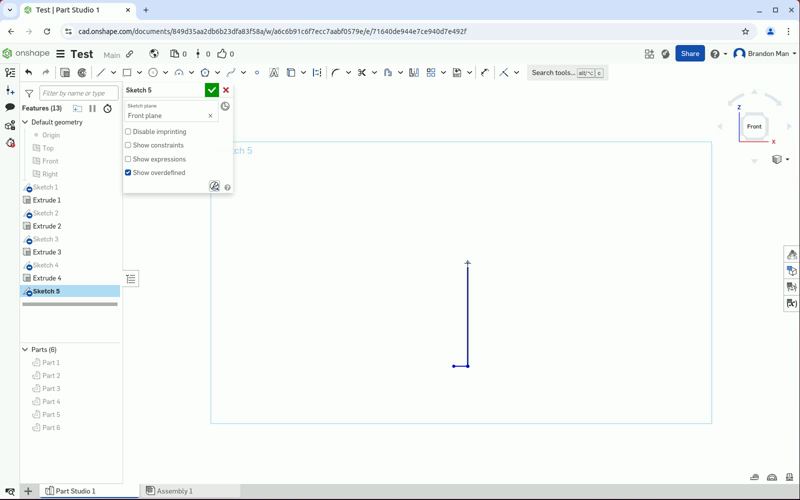
mouse_move(467, 262)
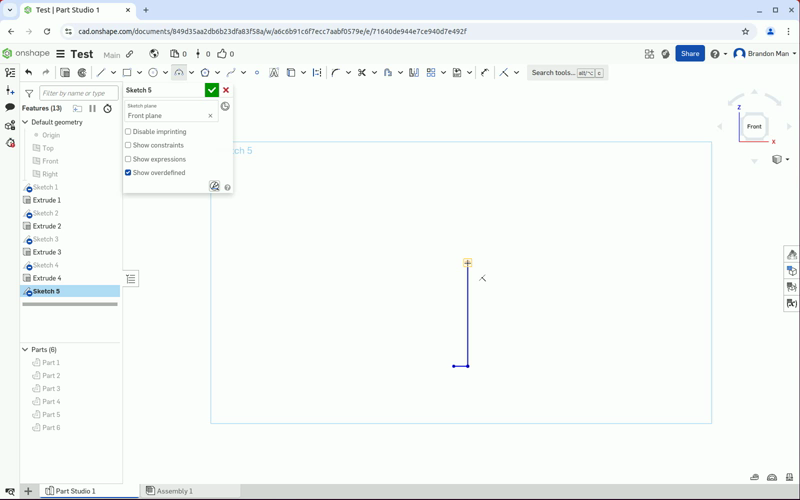
click(467, 262)
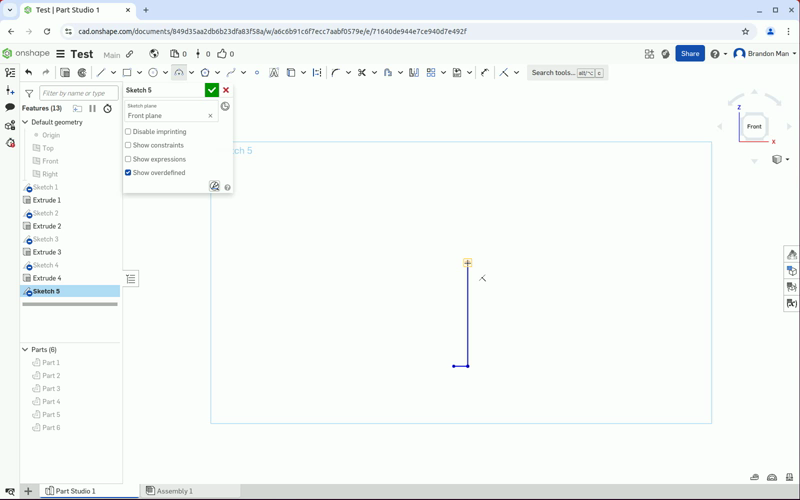
key_down(shift)
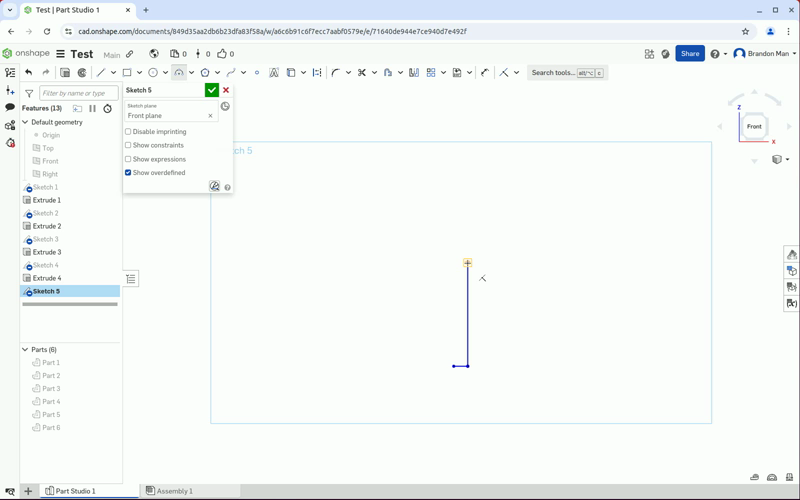
mouse_move(453, 262)
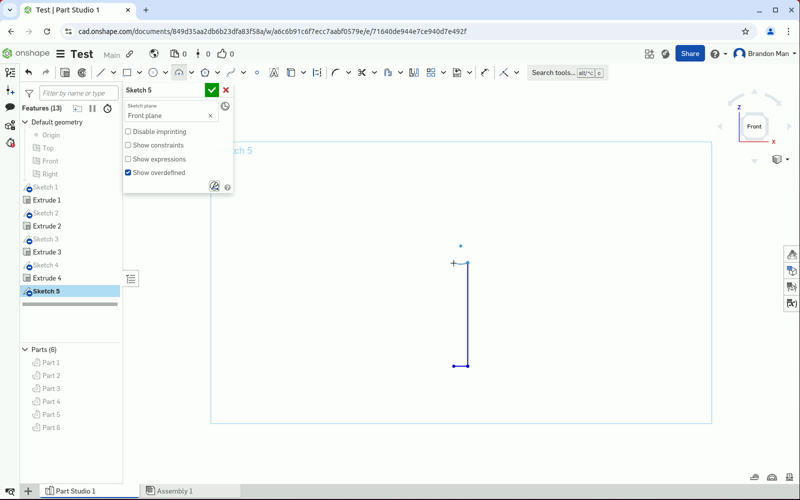
click(453, 262)
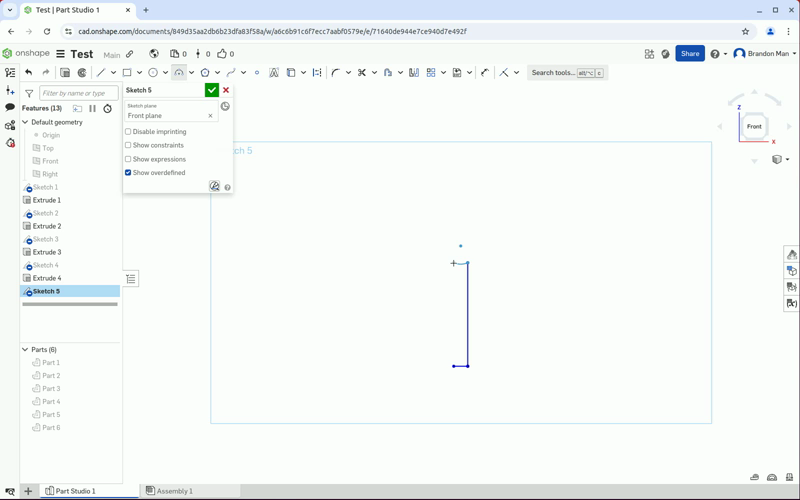
mouse_move(460, 263)
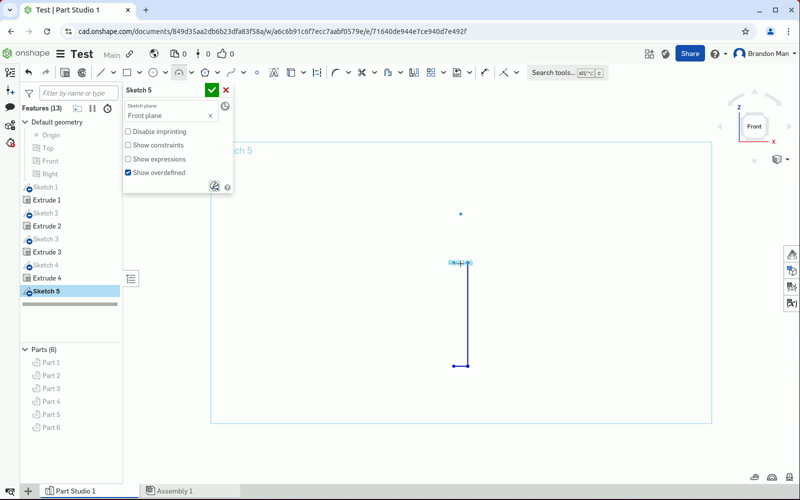
click(460, 263)
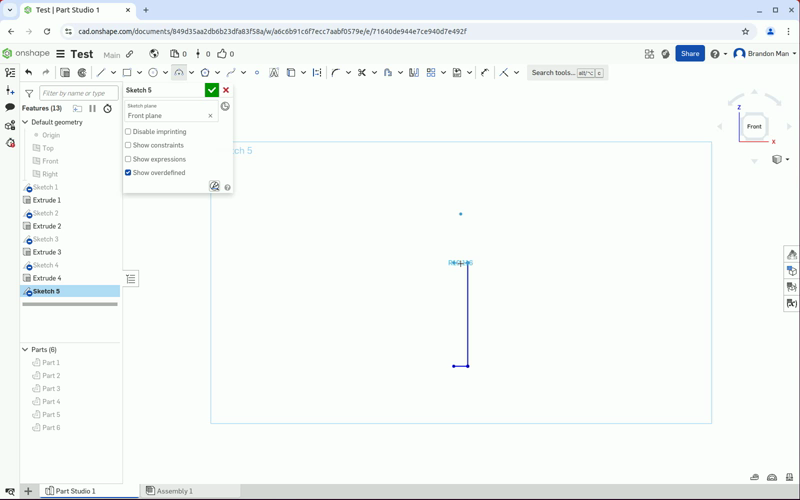
key_up(shift)
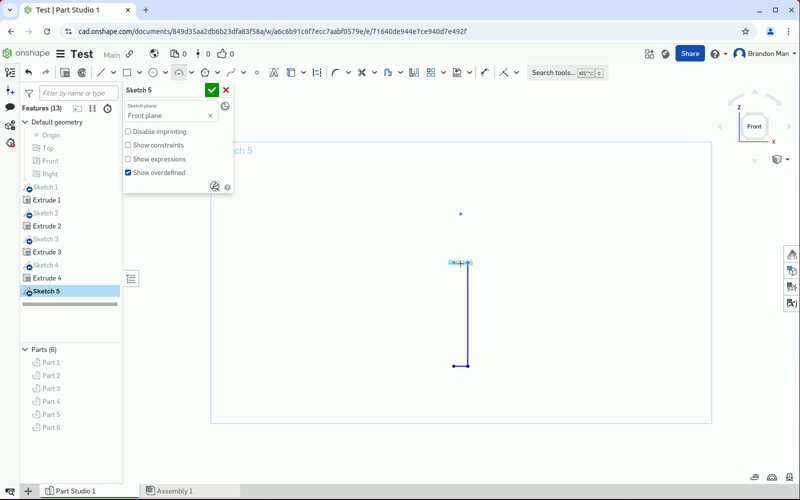
key(esc)
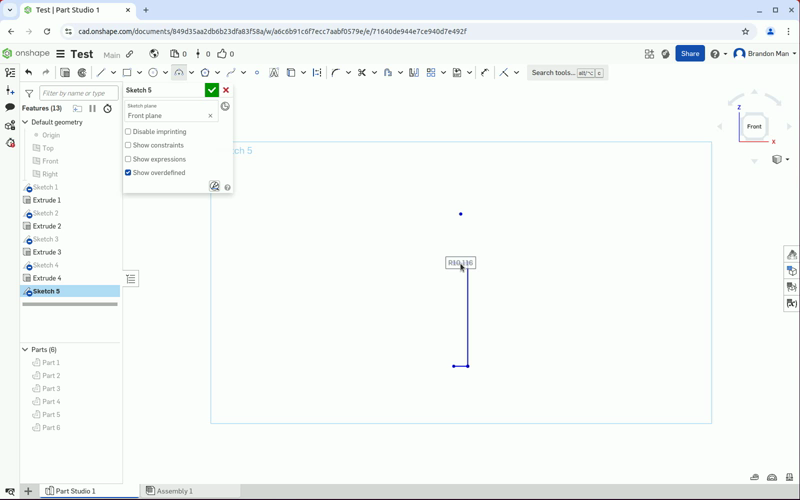
key(l)
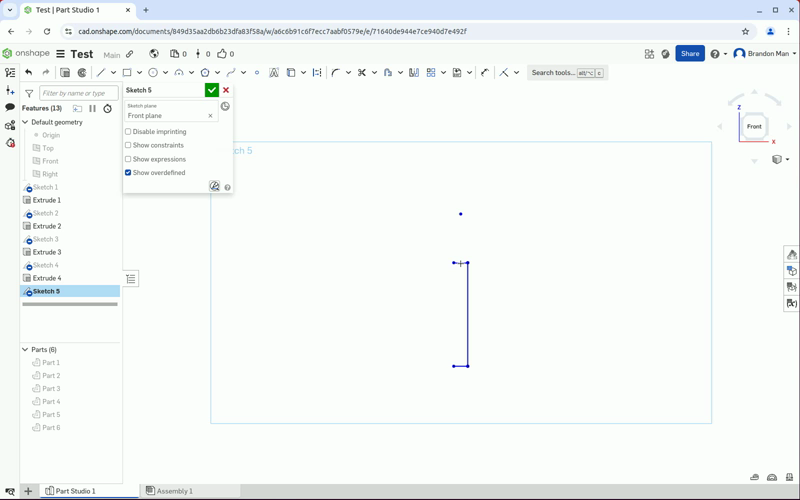
mouse_move(453, 262)
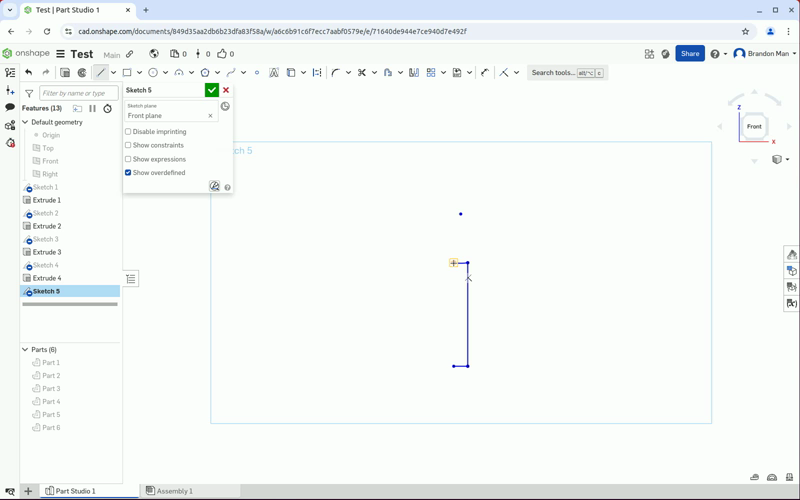
click(453, 262)
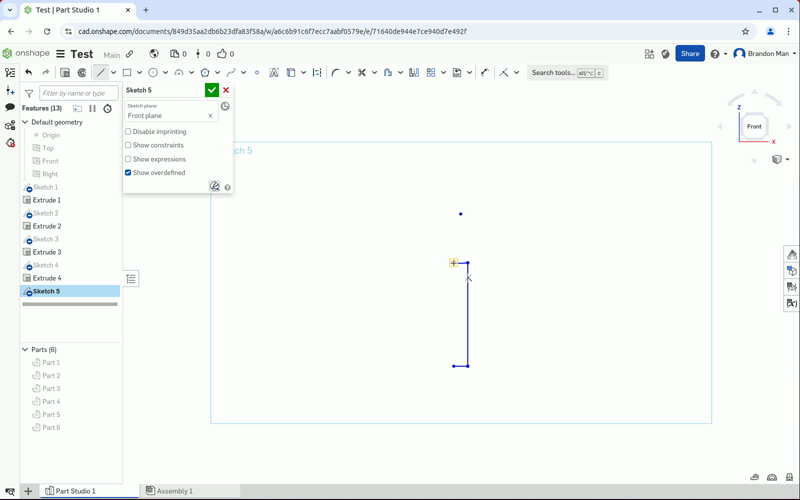
key_down(shift)
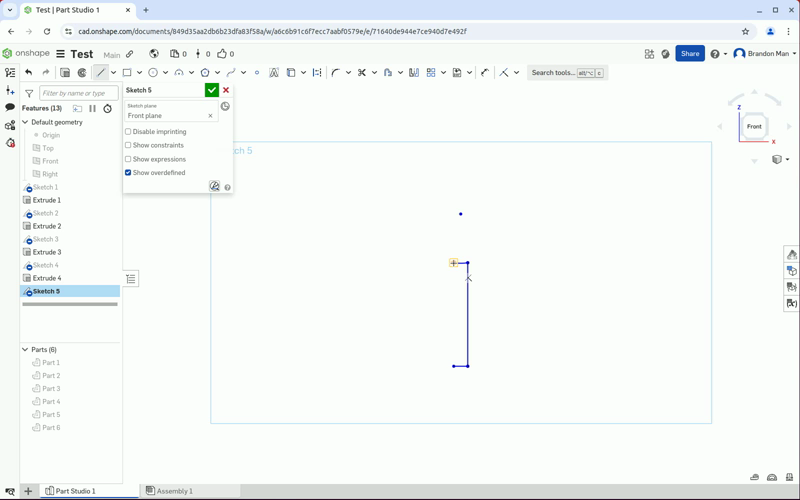
mouse_move(453, 366)
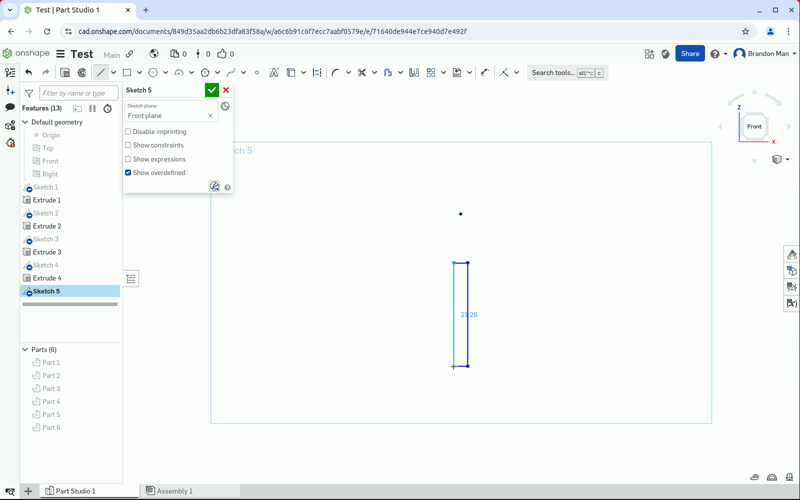
key_up(shift)
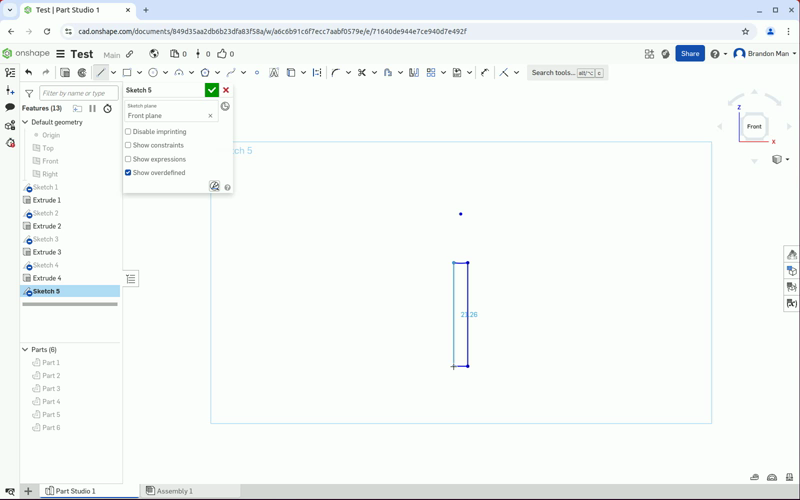
click(453, 366)
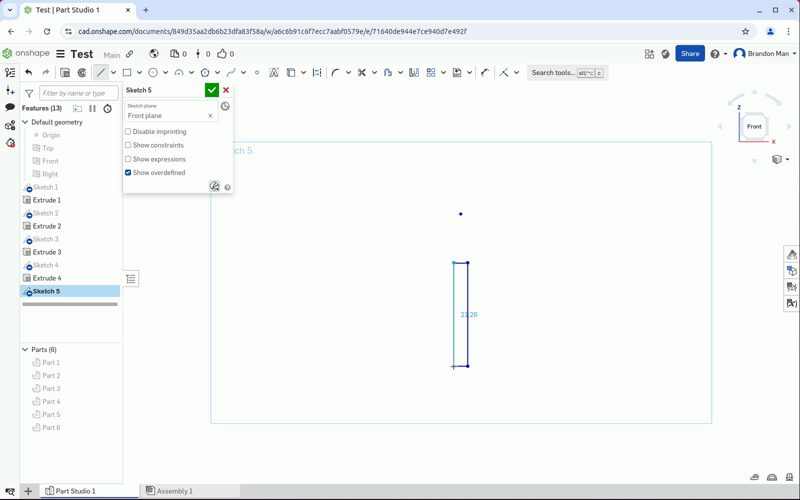
key(esc)
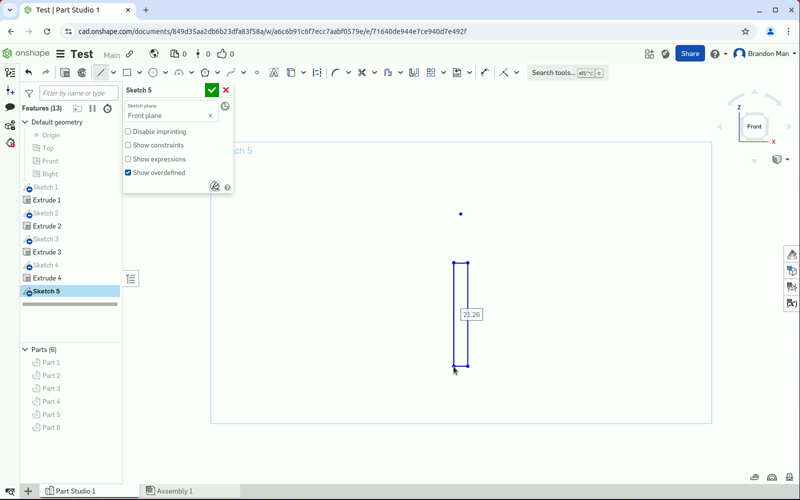
mouse_move(454, 280)
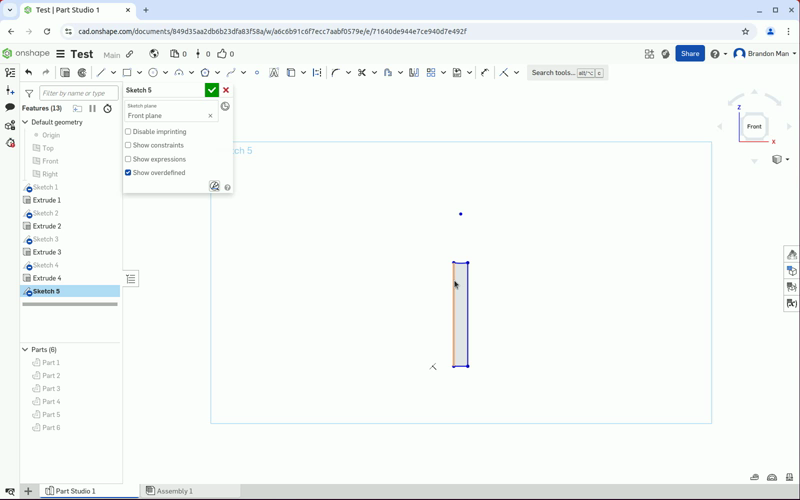
scroll(6)
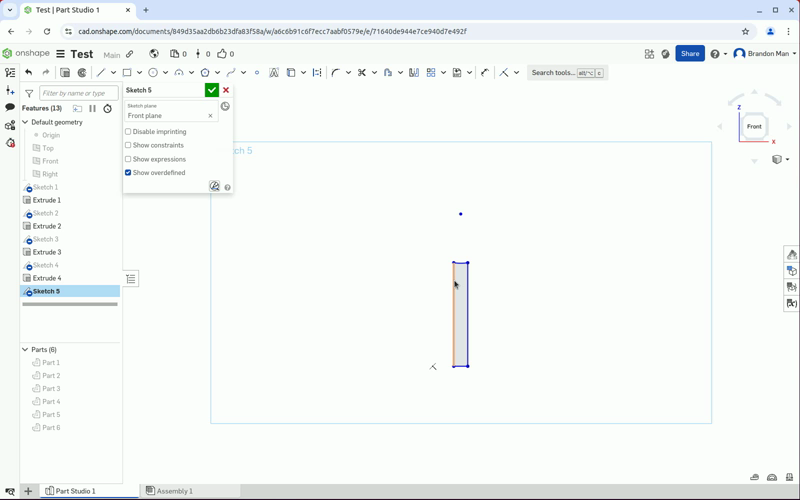
scroll(6)
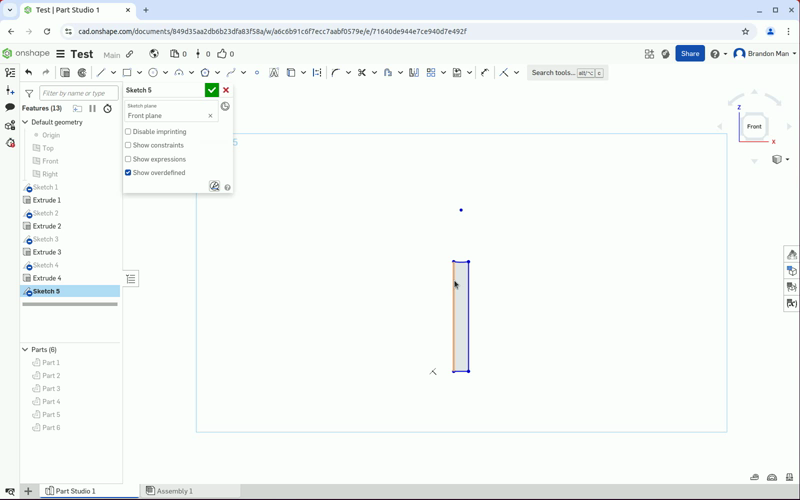
scroll(6)
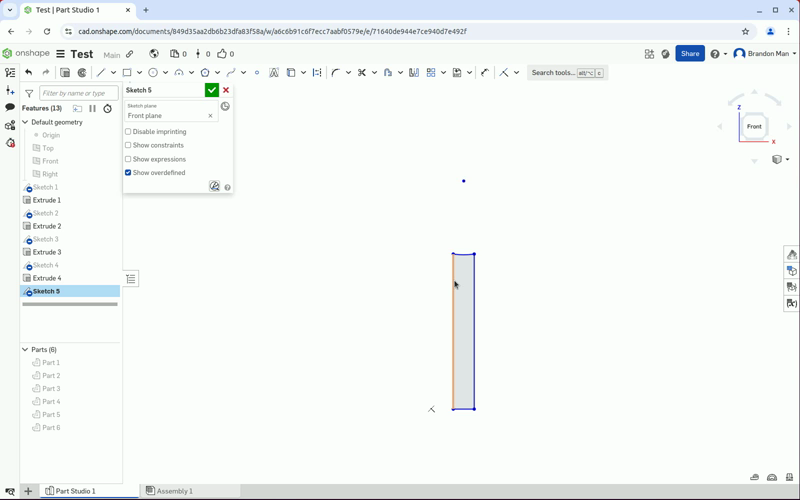
scroll(6)
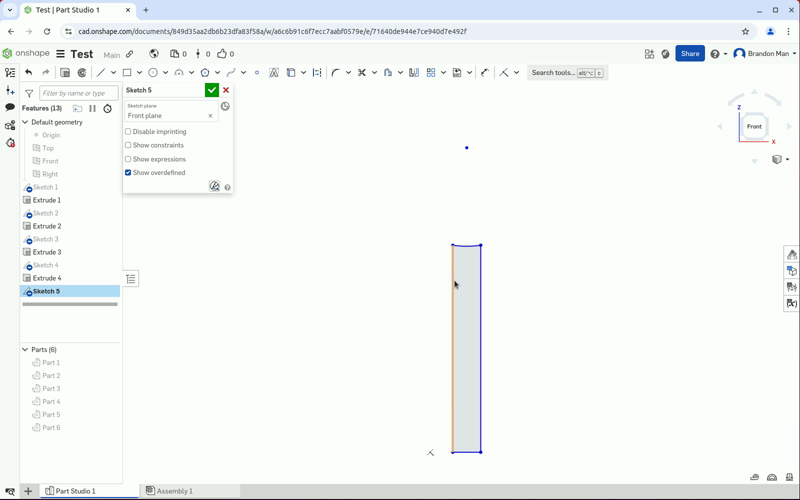
scroll(6)
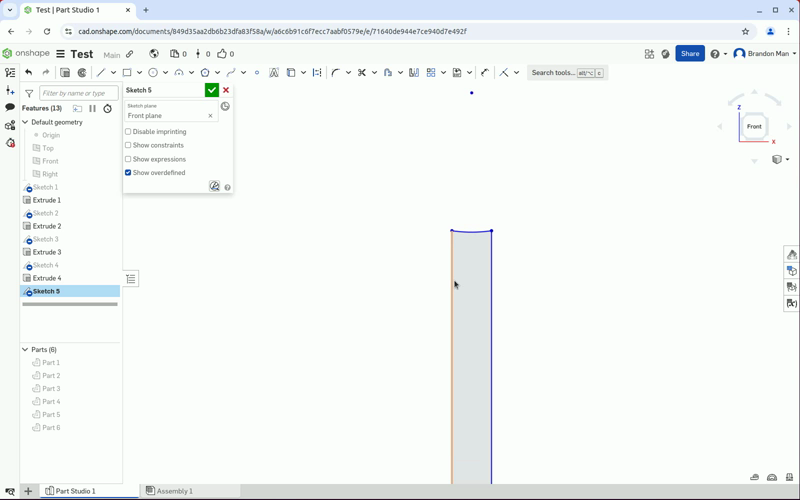
scroll(6)
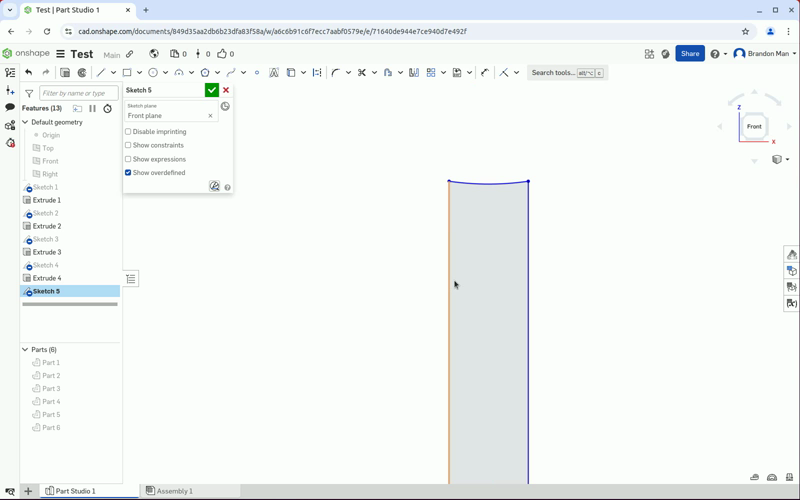
scroll(6)
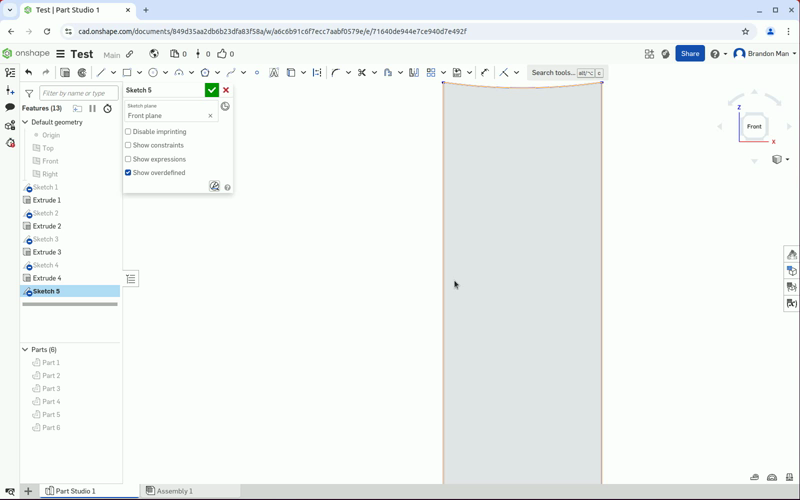
click(454, 280)
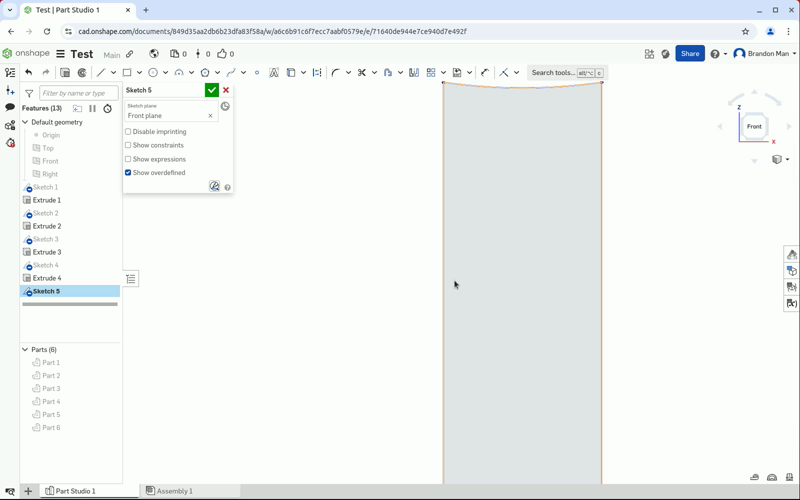
scroll(-6)
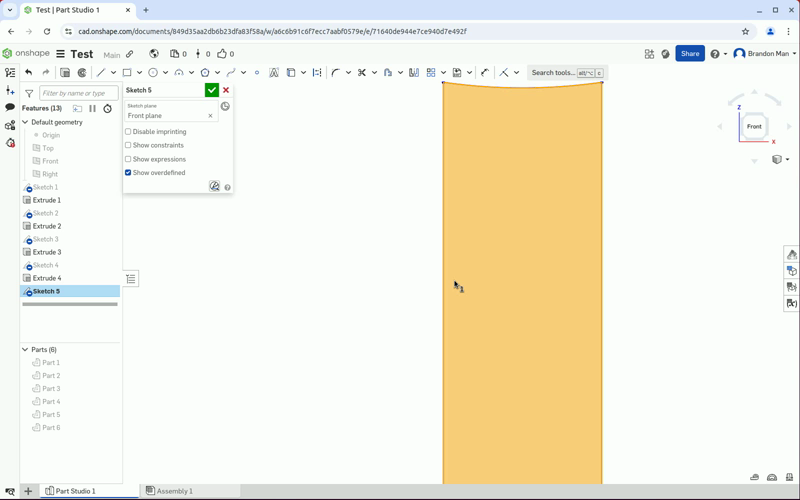
scroll(-6)
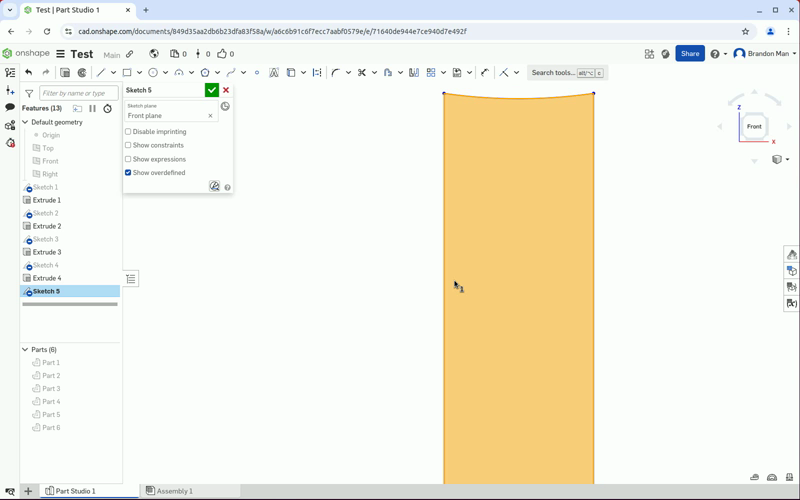
scroll(-6)
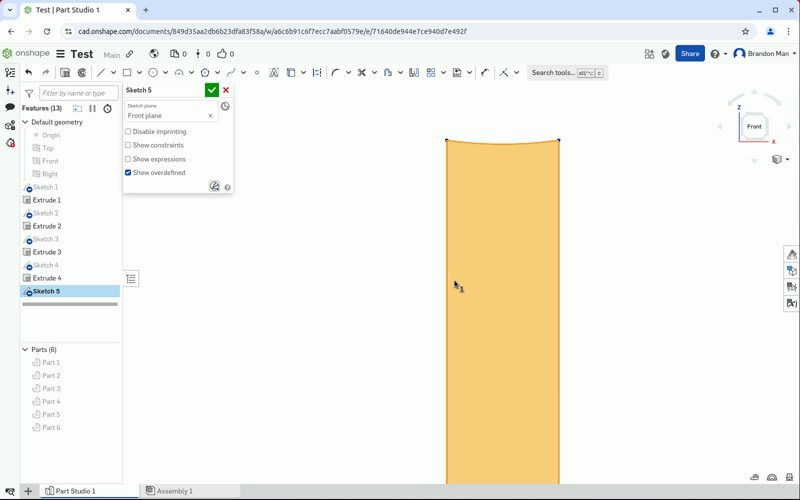
scroll(-6)
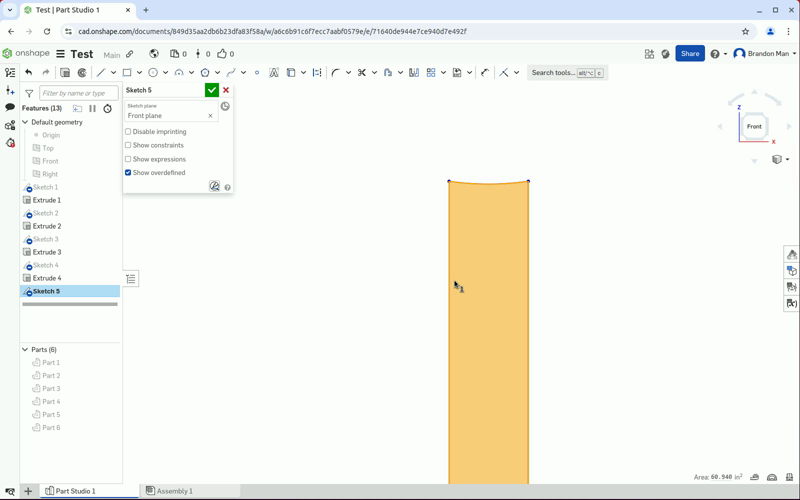
scroll(-6)
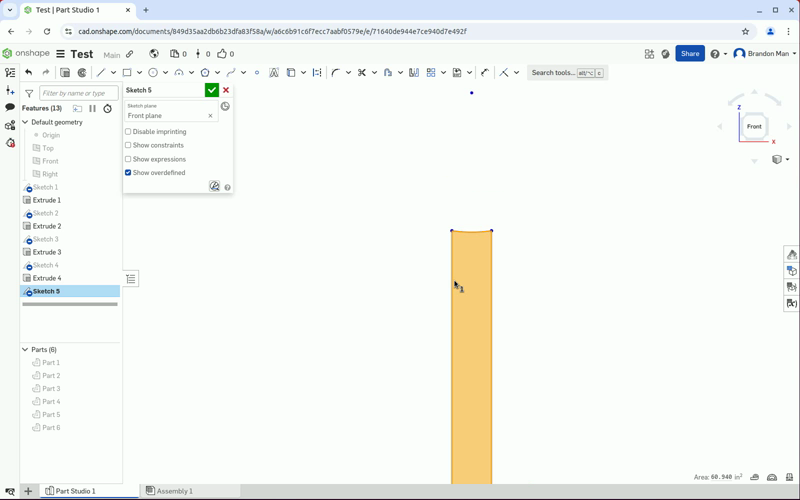
scroll(-6)
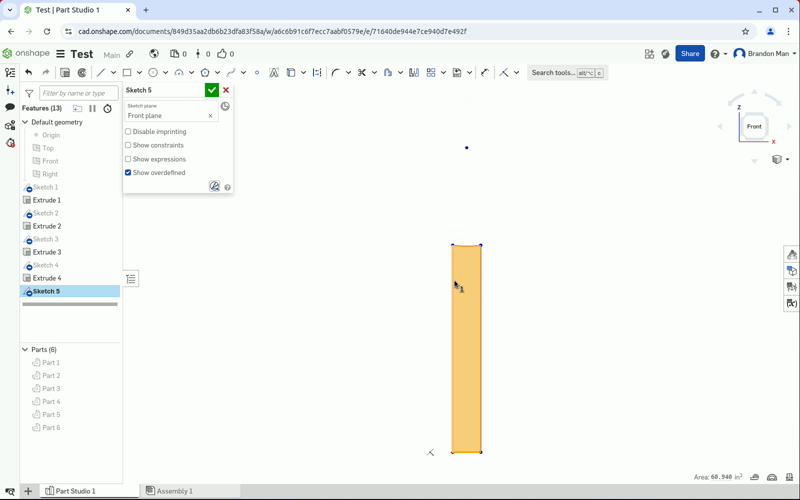
scroll(-6)
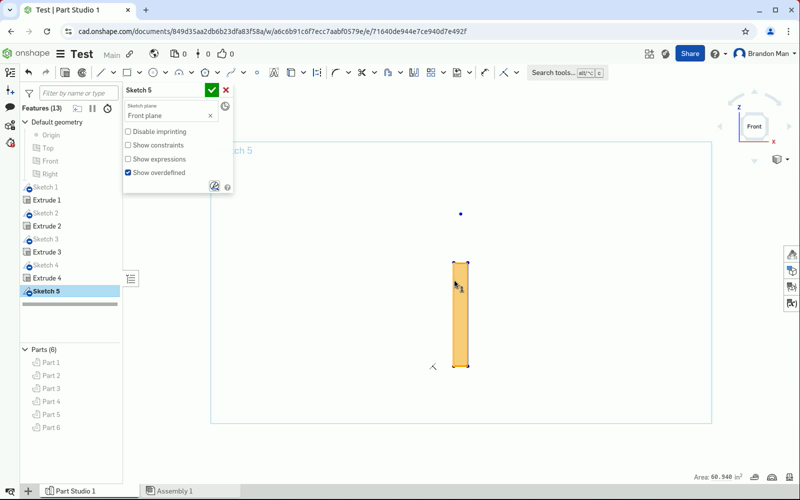
mouse_move(73, 352)
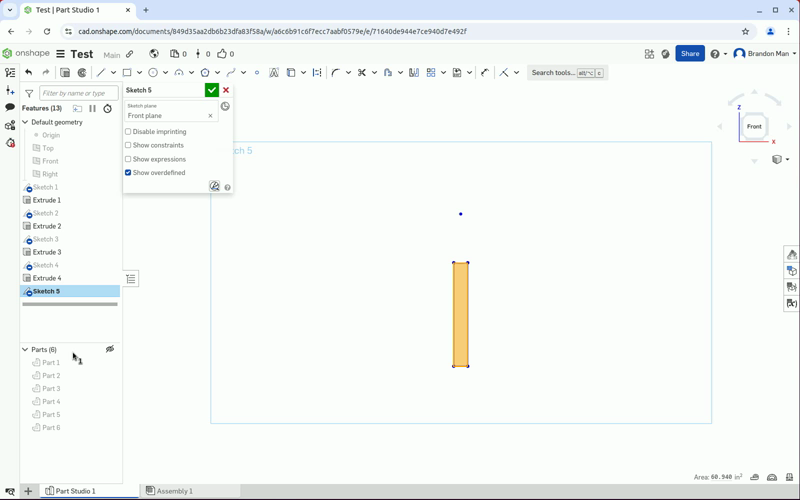
key(shift+y)
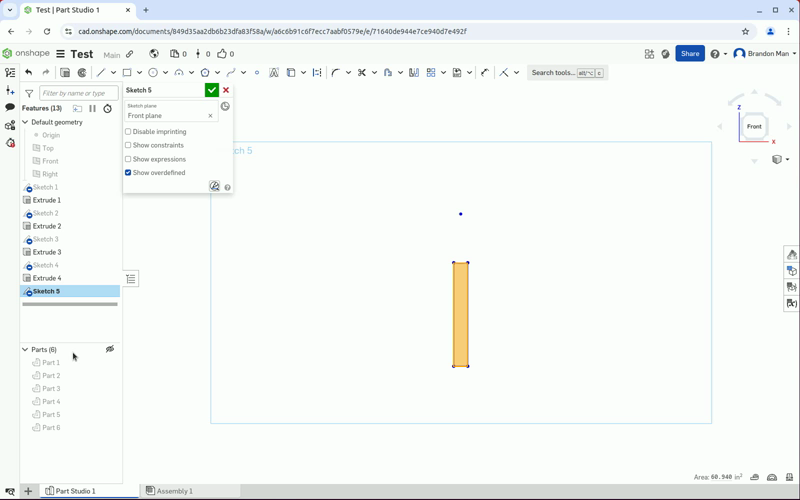
key(shift+e)
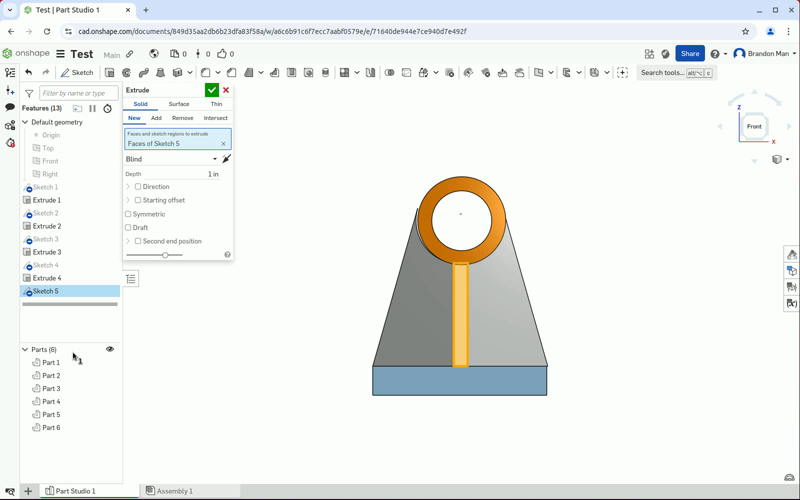
mouse_move(143, 106)
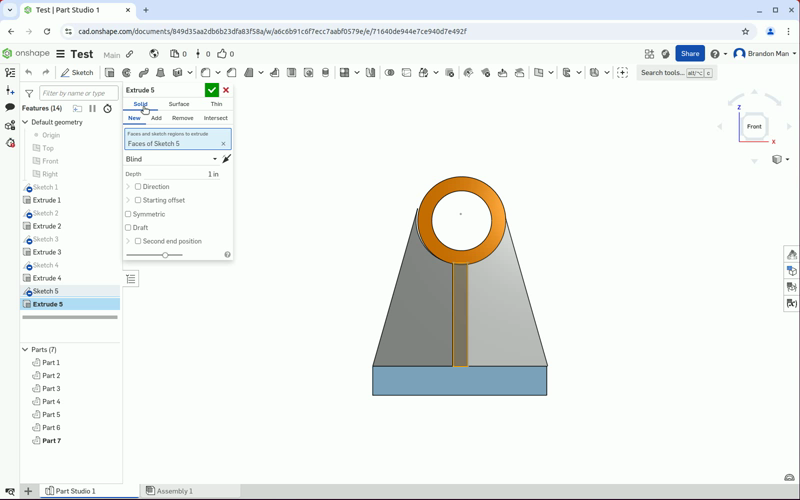
click(143, 106)
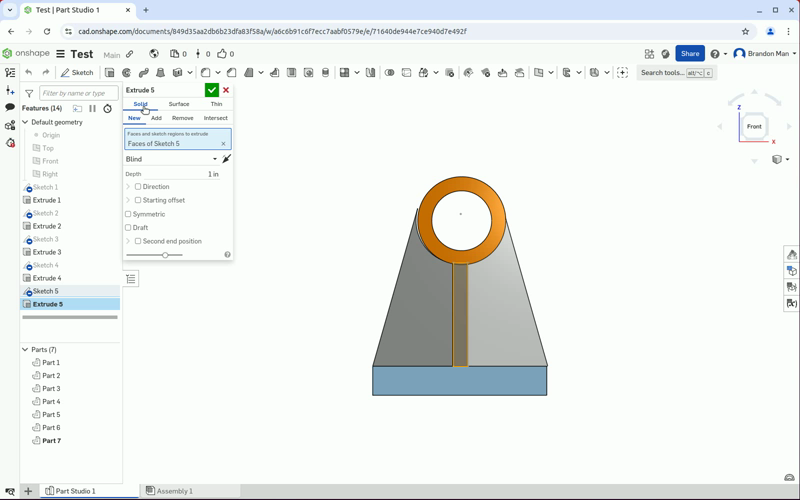
mouse_move(137, 120)
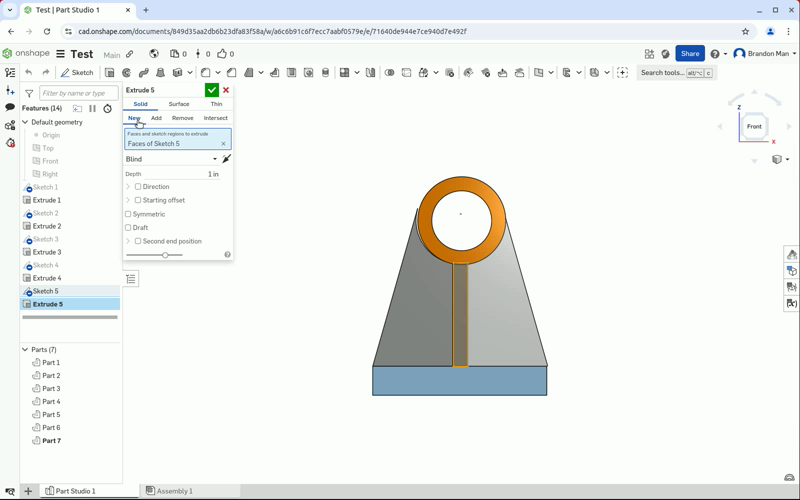
click(137, 120)
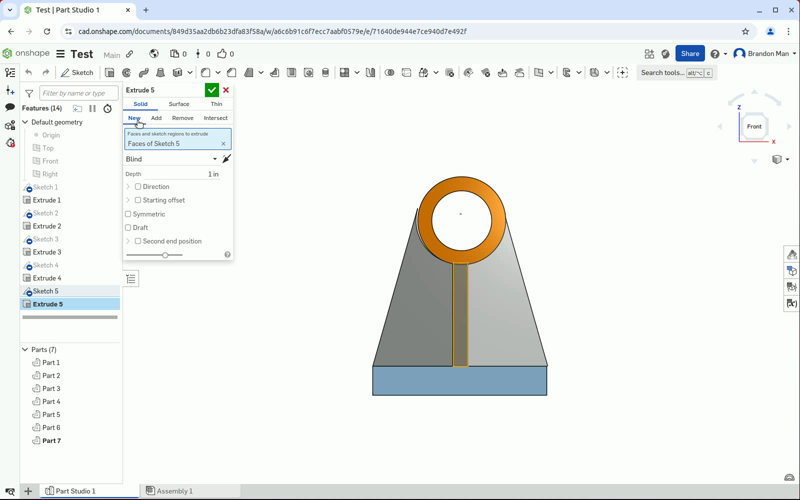
key(tab, 4)
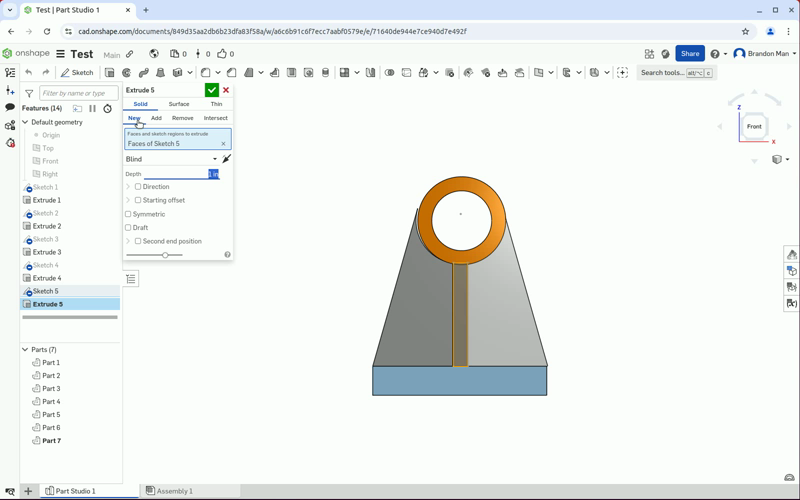
text(12.036)
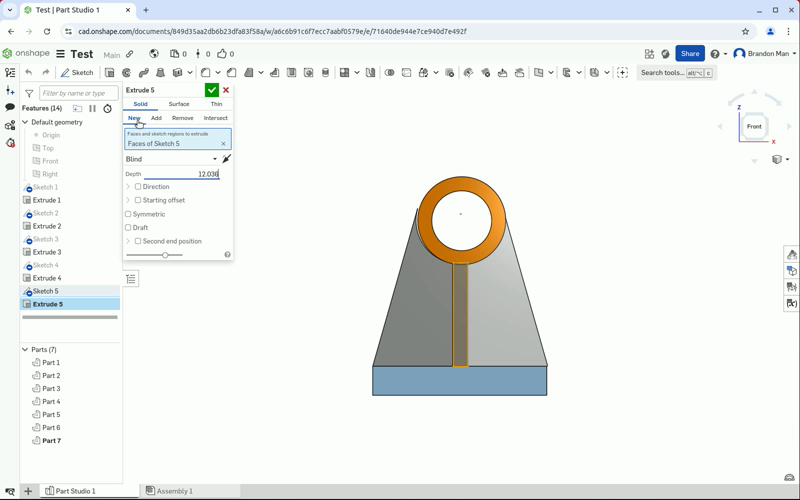
key(enter)
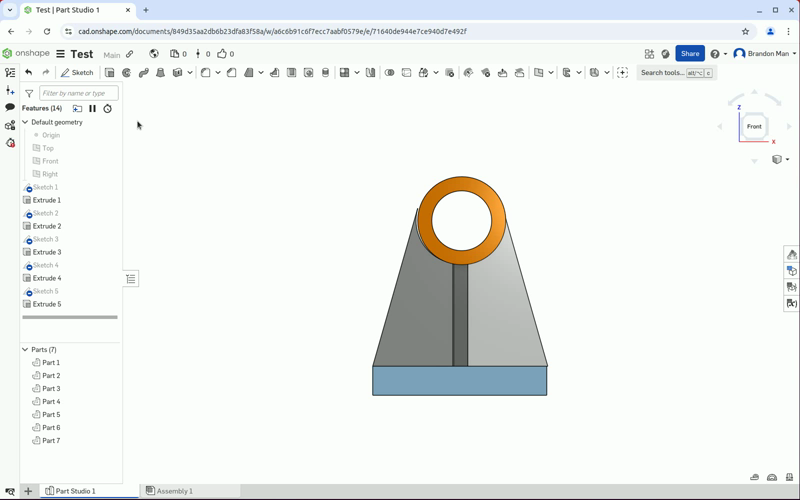
key(shift+h)
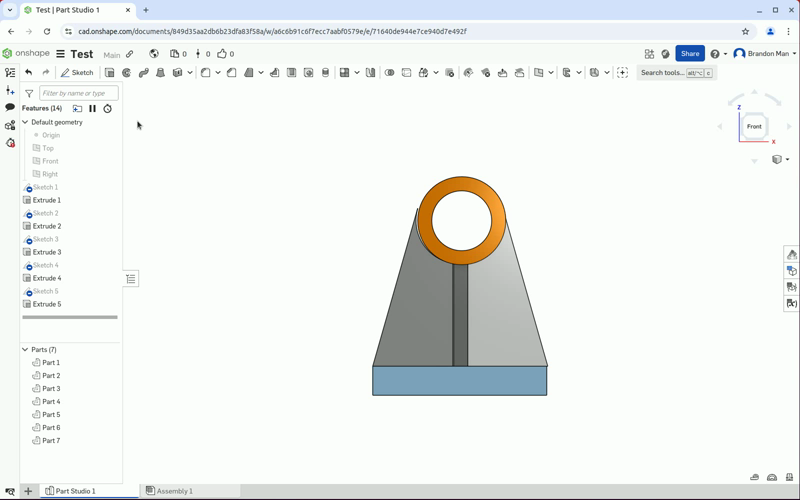
key(shift+h)
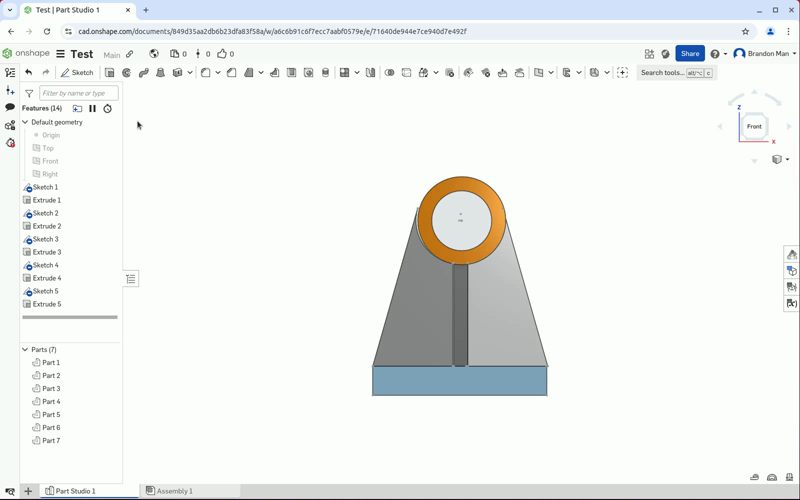
key(shift+7)
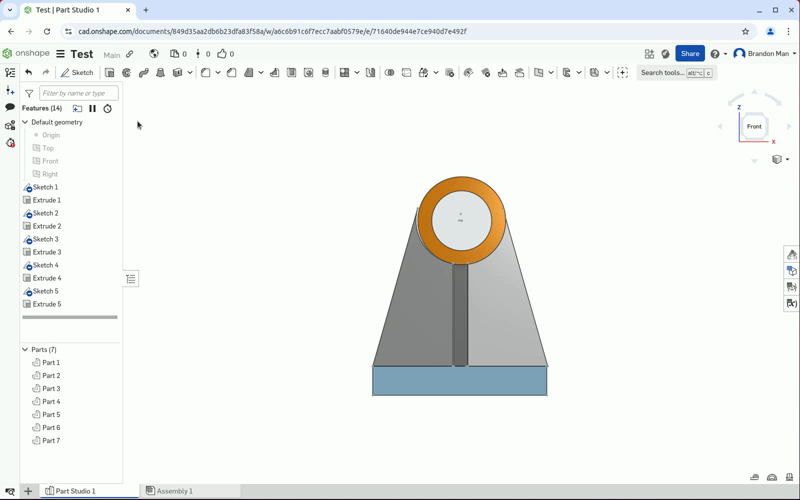
key(left, 2)
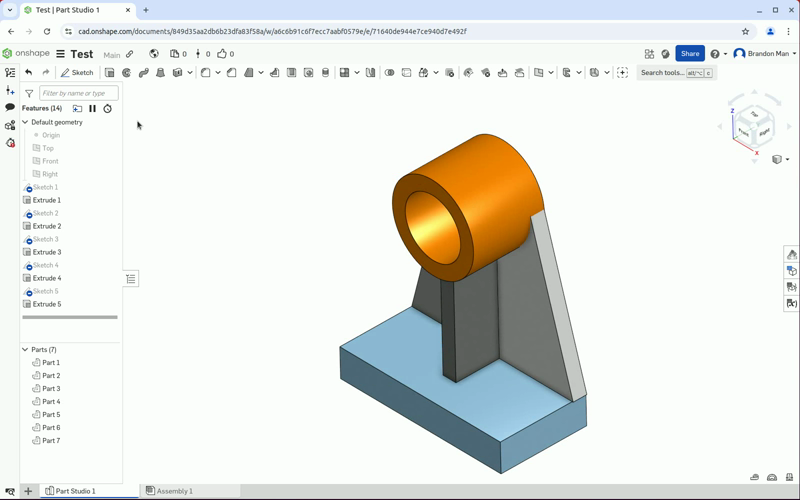
key(down, 2)
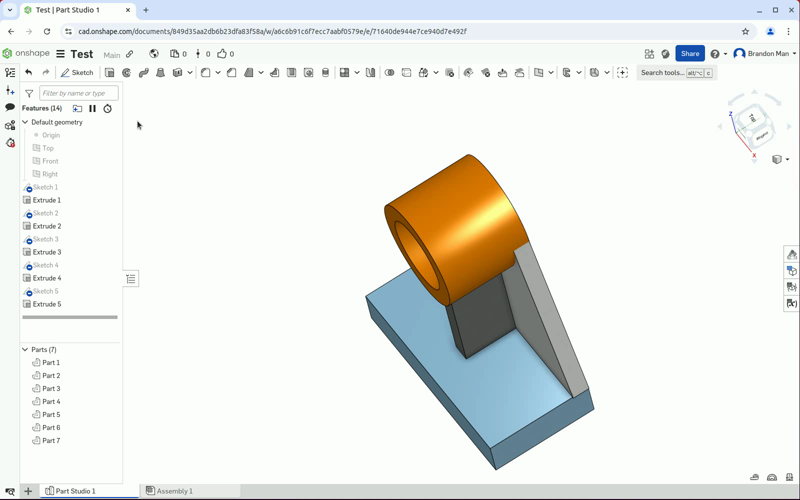
key(up, 2)
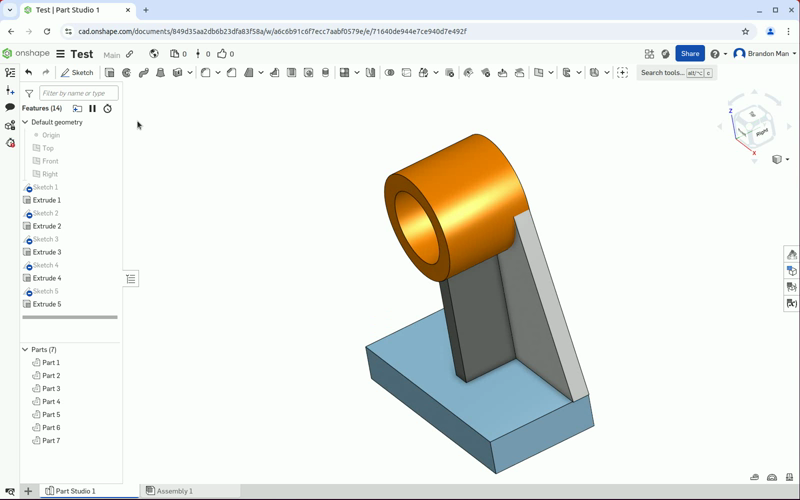
key(right, 2)
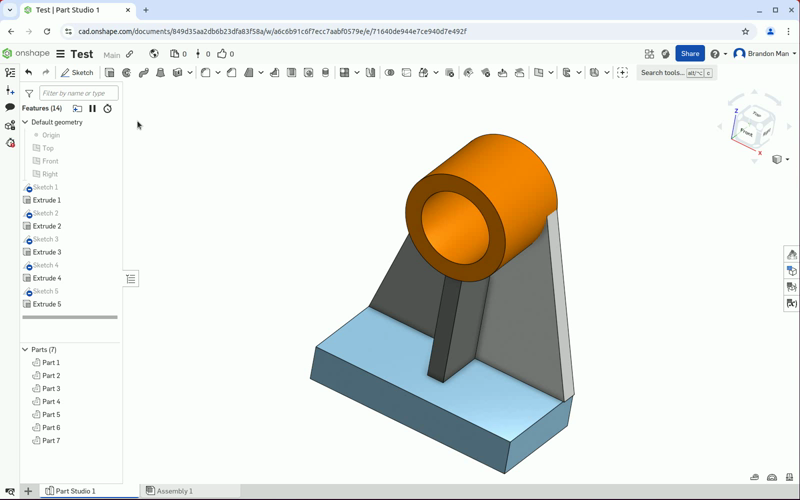
mouse_move(73, 189)
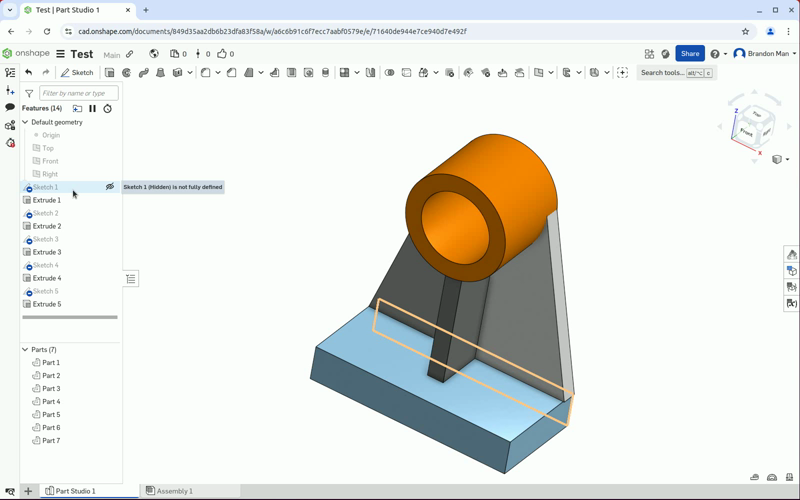
click(73, 189)